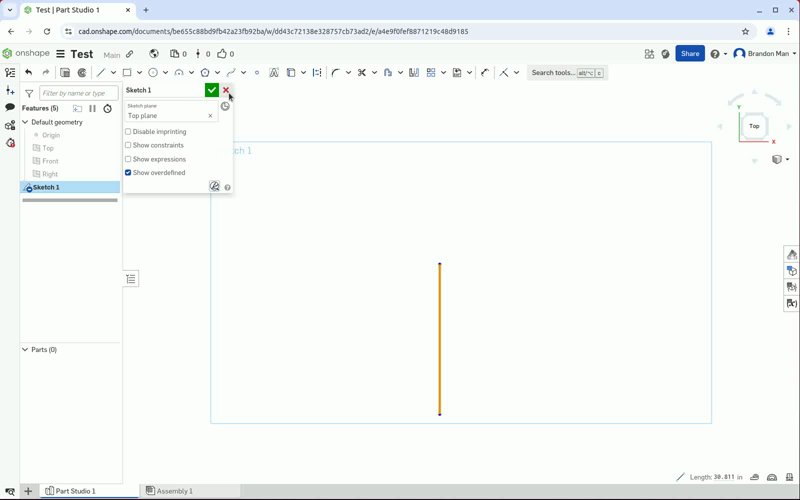
key(shift+h)
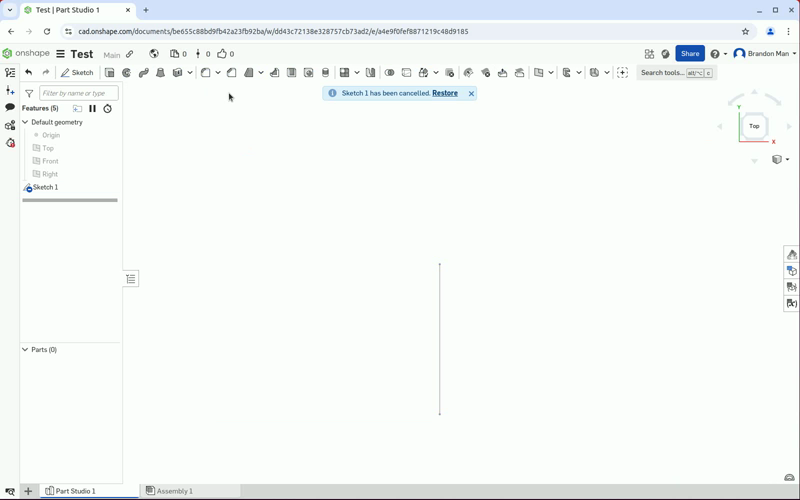
key(shift+s)
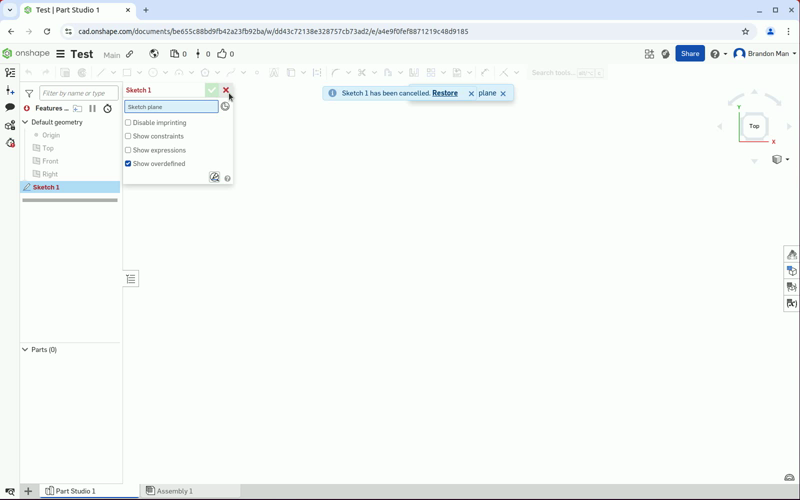
mouse_move(73, 150)
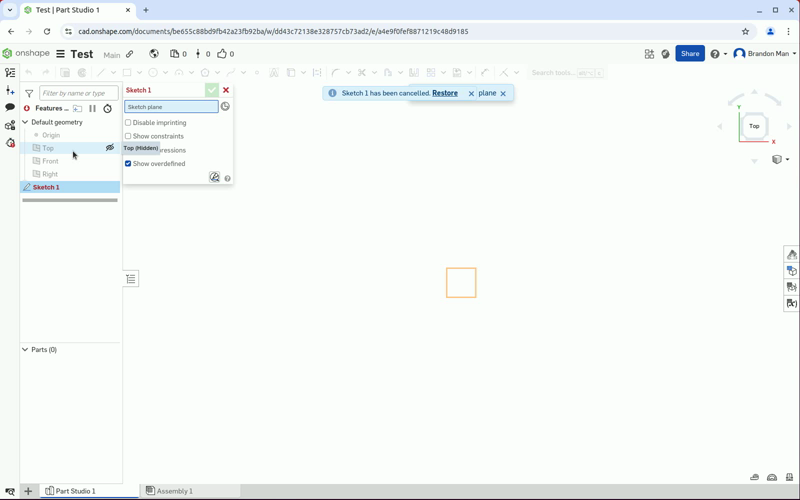
click(73, 150)
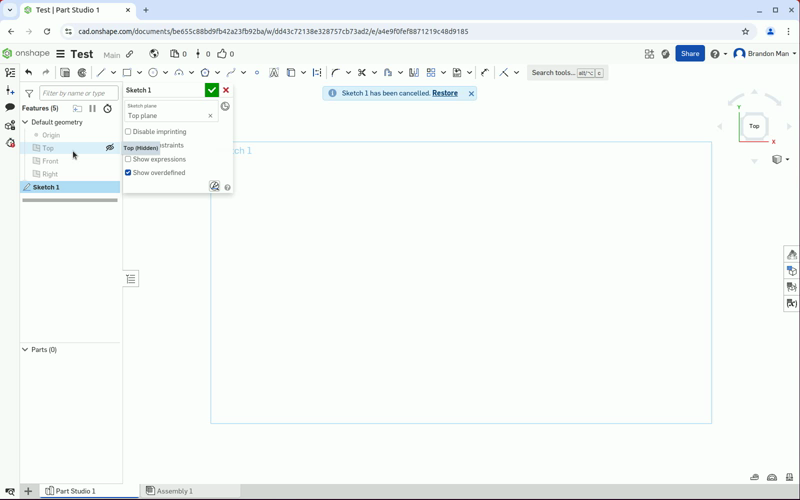
mouse_move(73, 352)
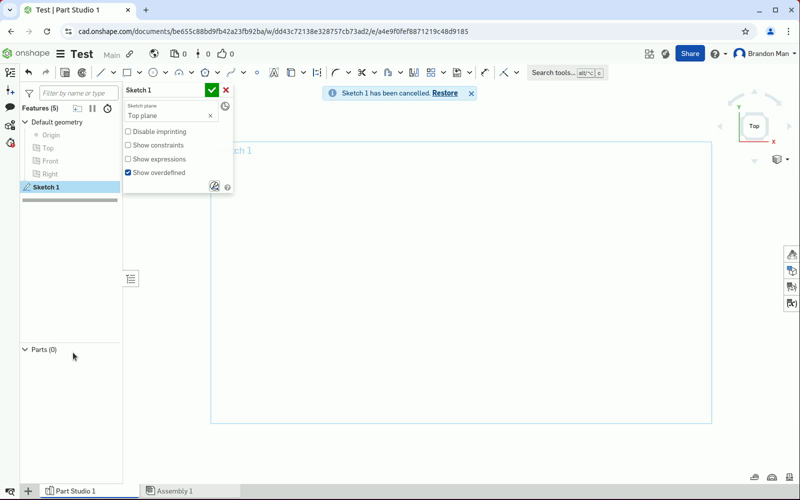
key(y)
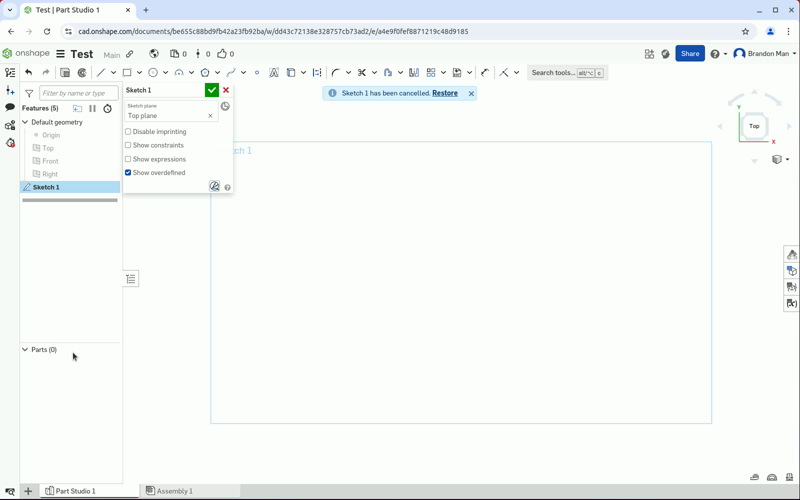
key(l)
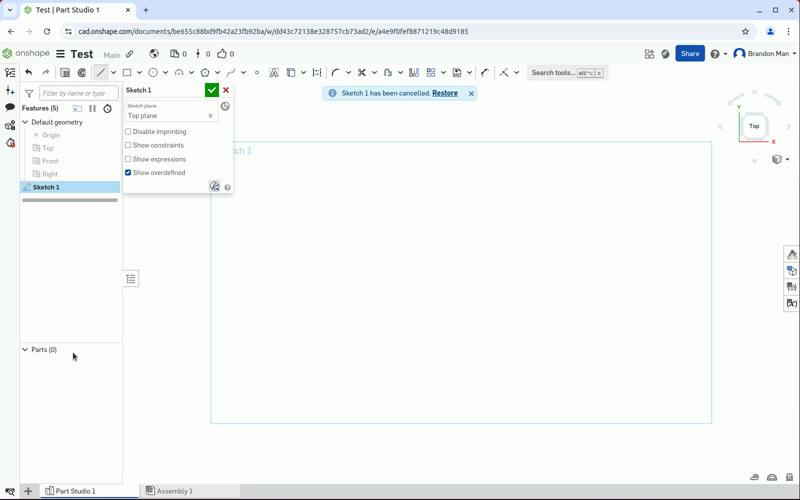
key_down(shift)
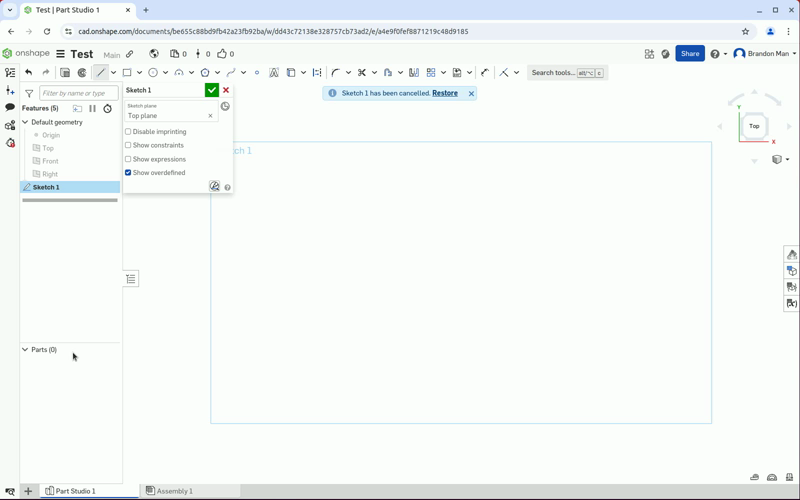
mouse_move(424, 314)
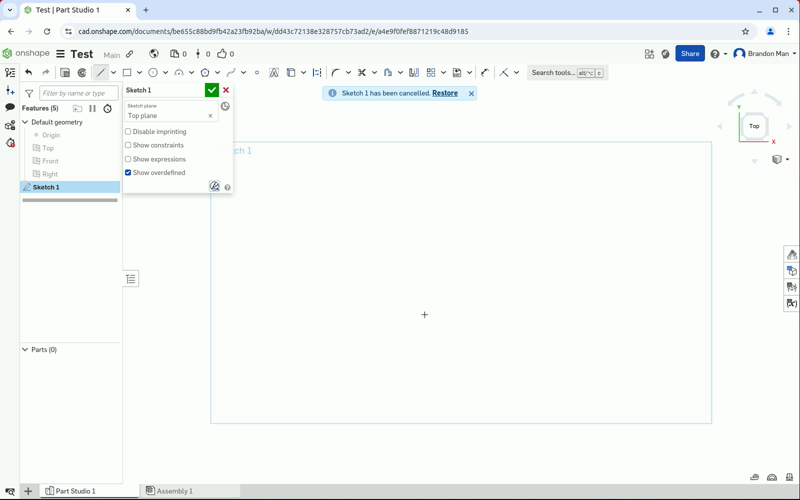
click(424, 314)
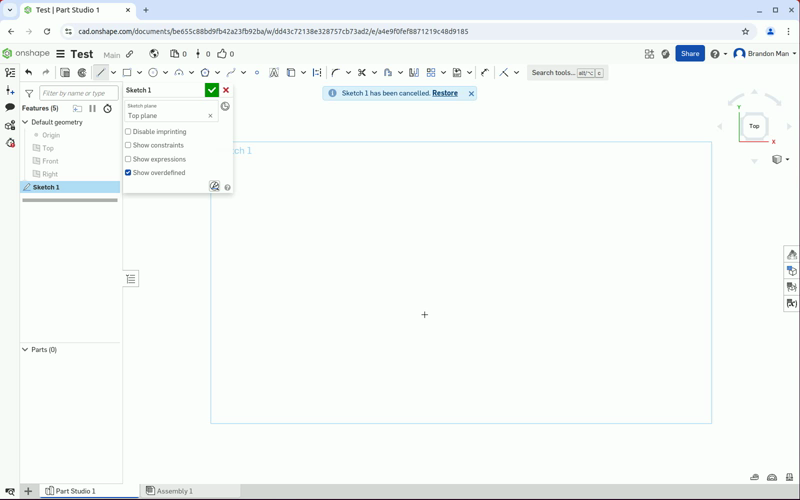
key_up(shift)
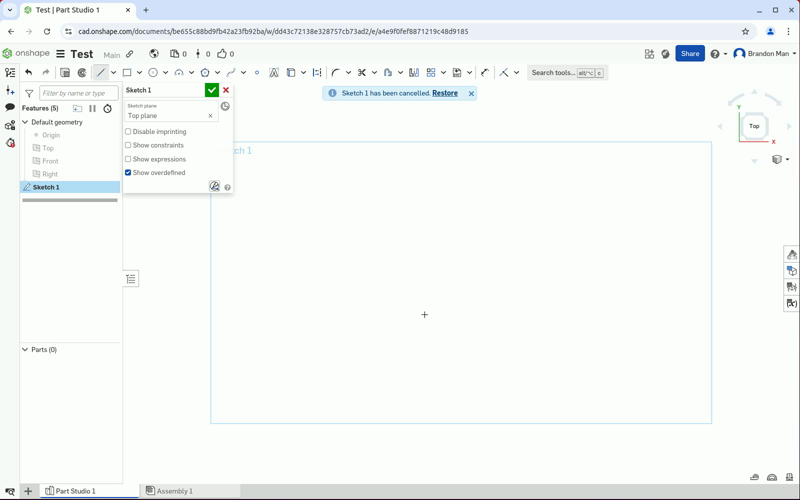
key_down(shift)
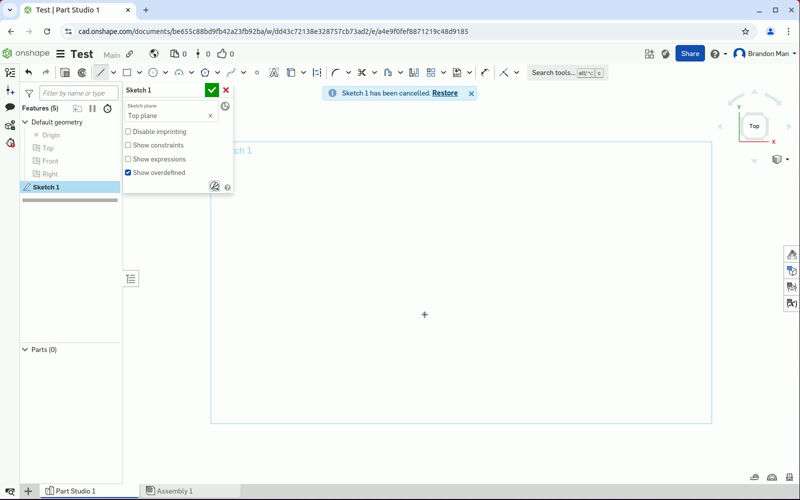
mouse_move(498, 314)
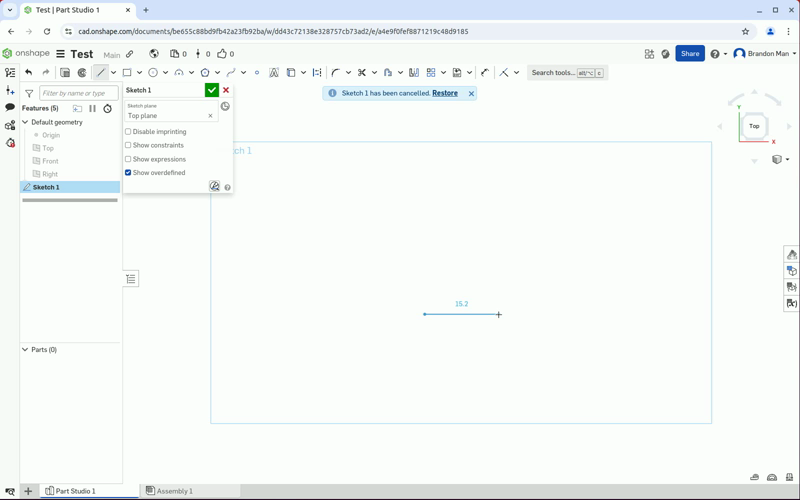
click(498, 314)
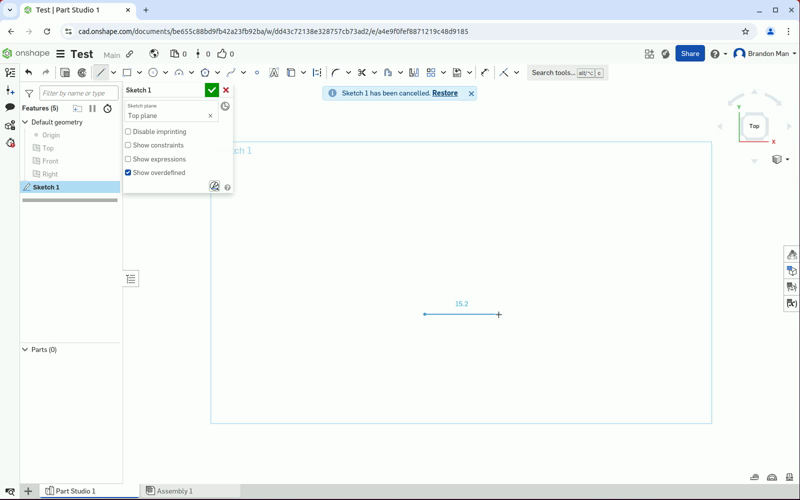
key_up(shift)
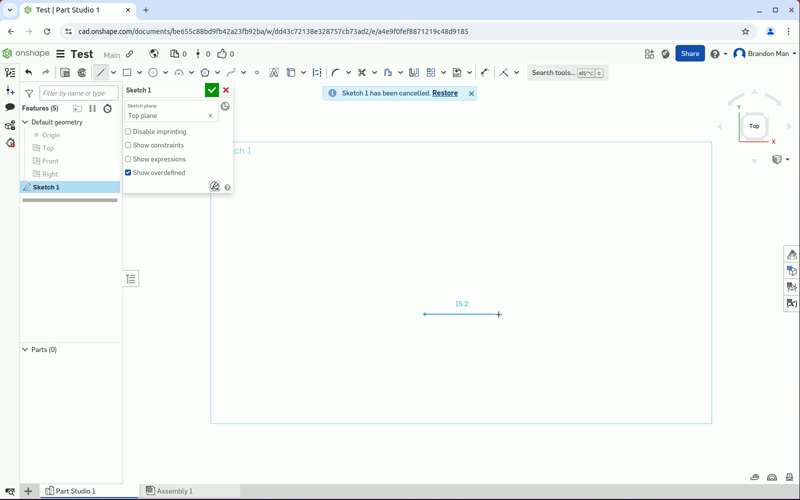
key_down(shift)
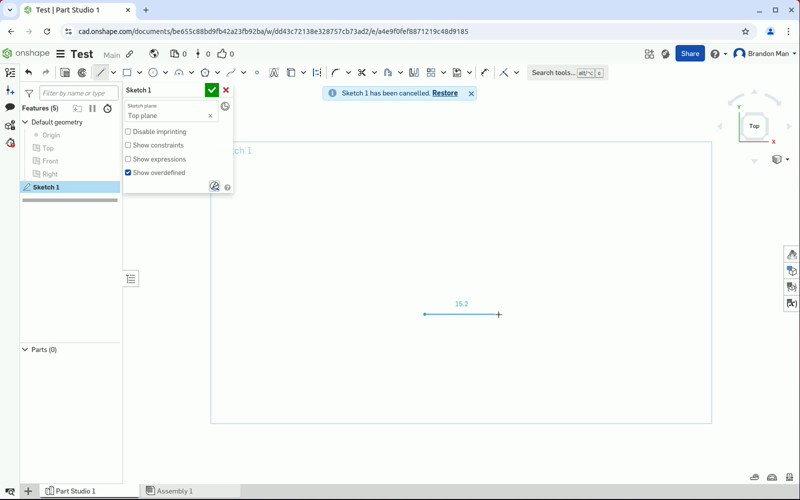
mouse_move(498, 249)
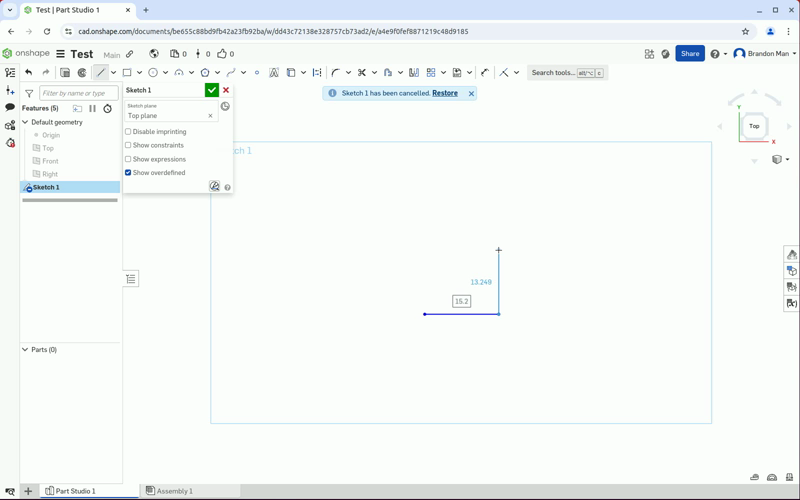
click(498, 249)
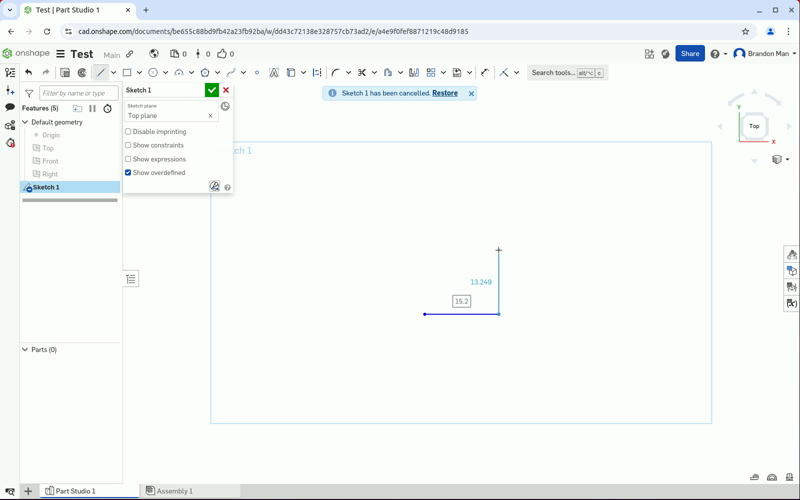
key_up(shift)
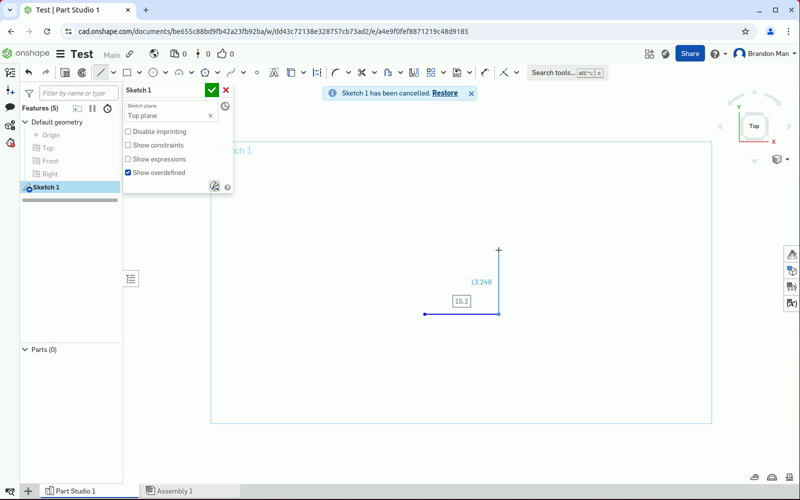
key_down(shift)
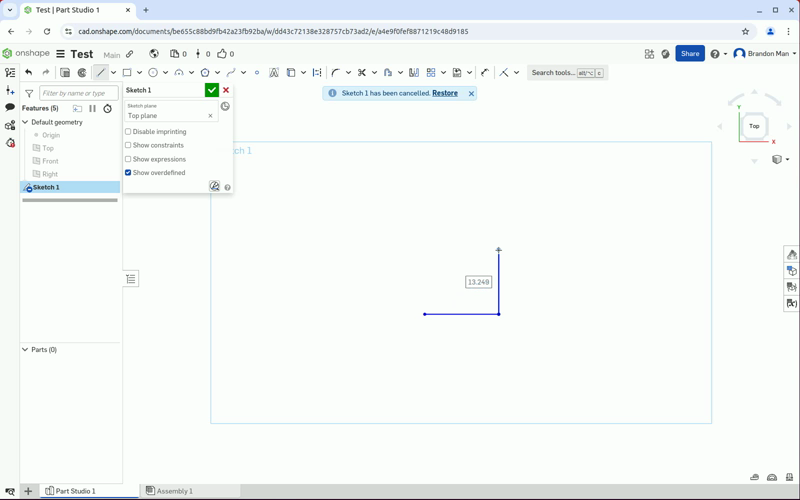
mouse_move(424, 249)
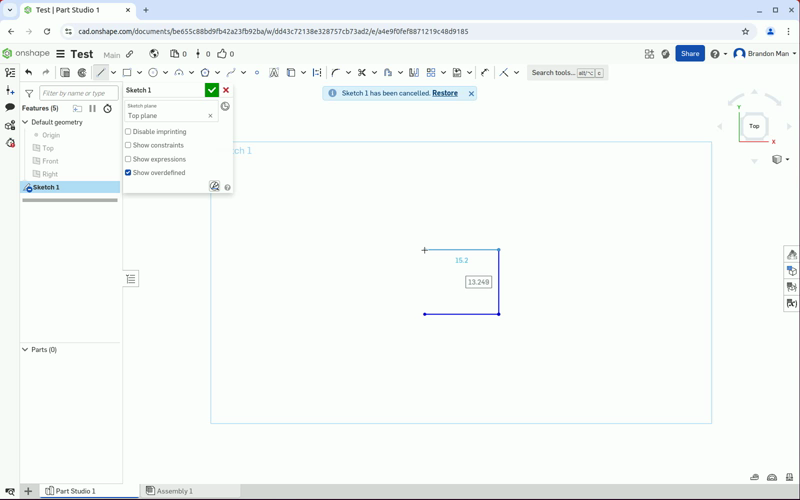
click(424, 249)
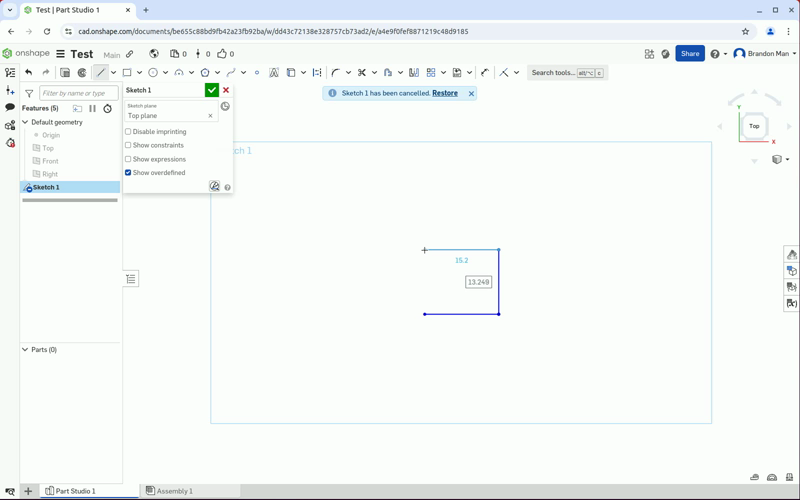
key_up(shift)
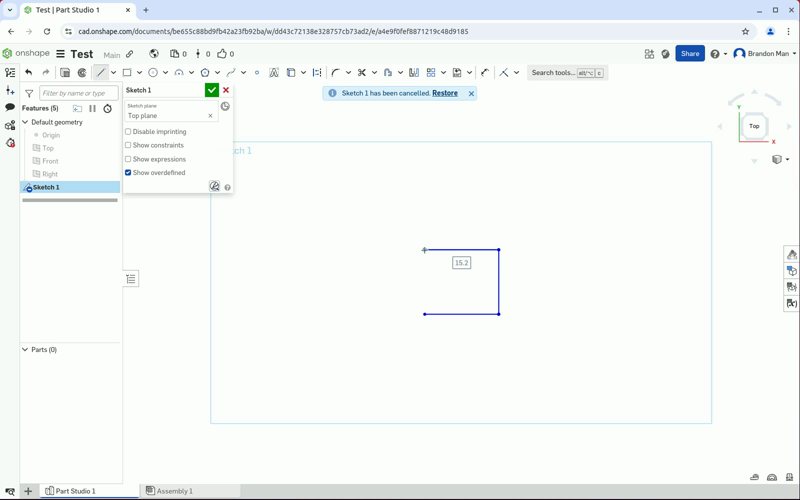
key_down(shift)
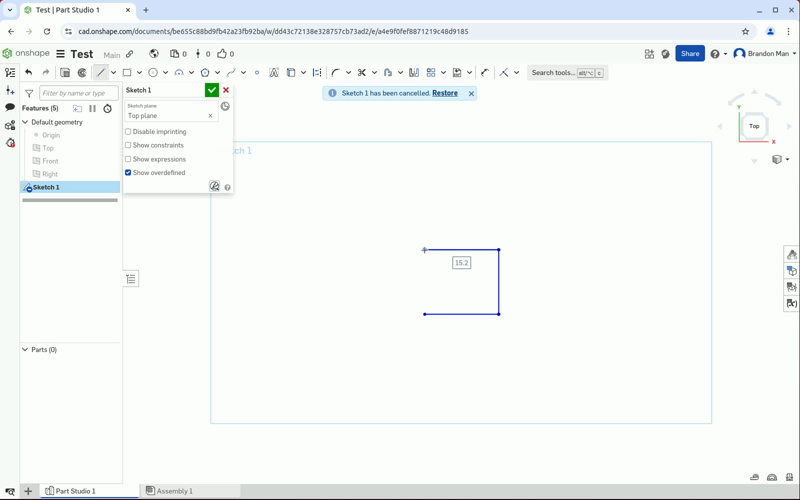
mouse_move(424, 314)
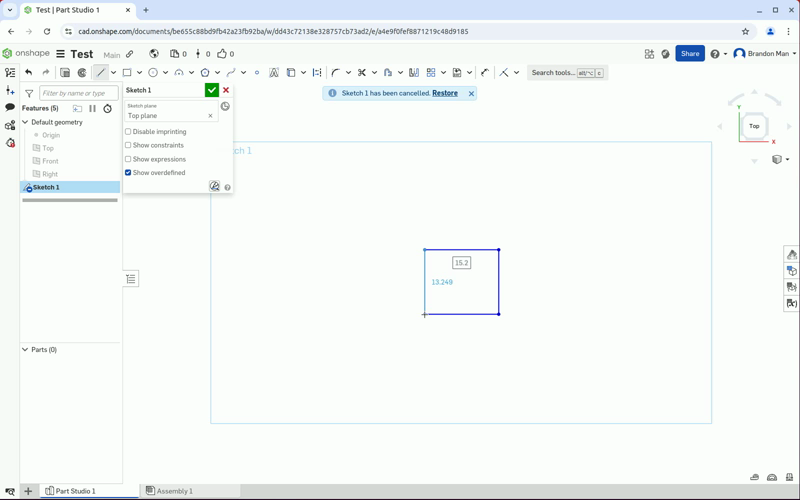
key_up(shift)
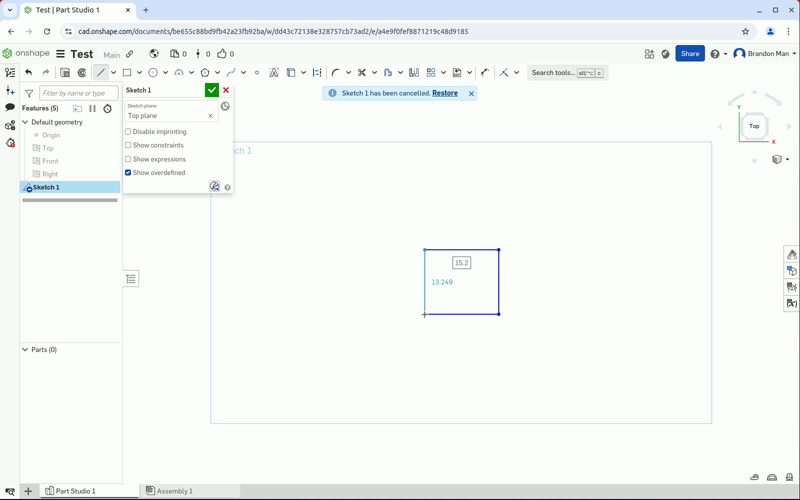
click(424, 314)
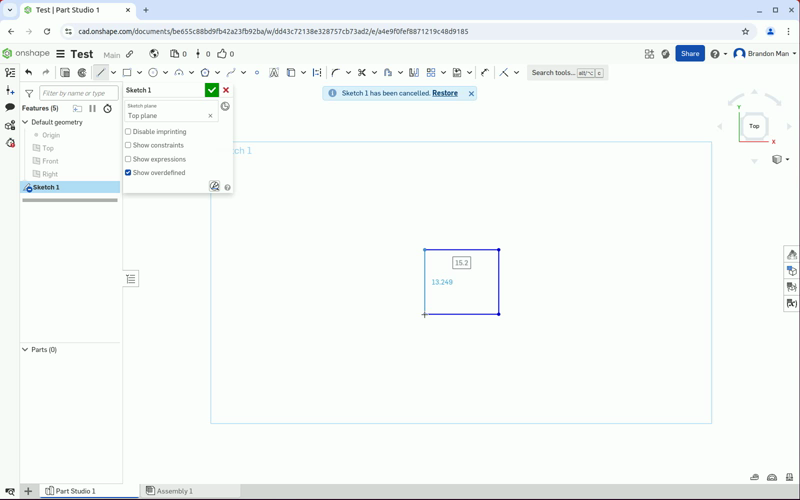
key(esc)
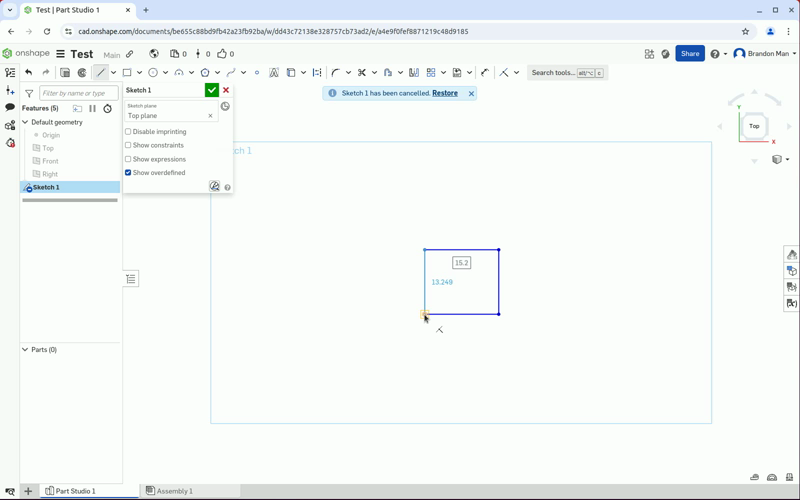
mouse_move(461, 259)
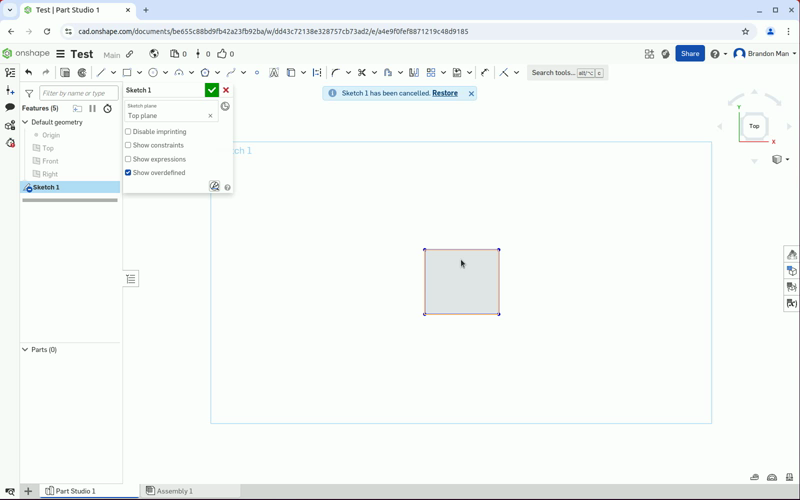
click(461, 259)
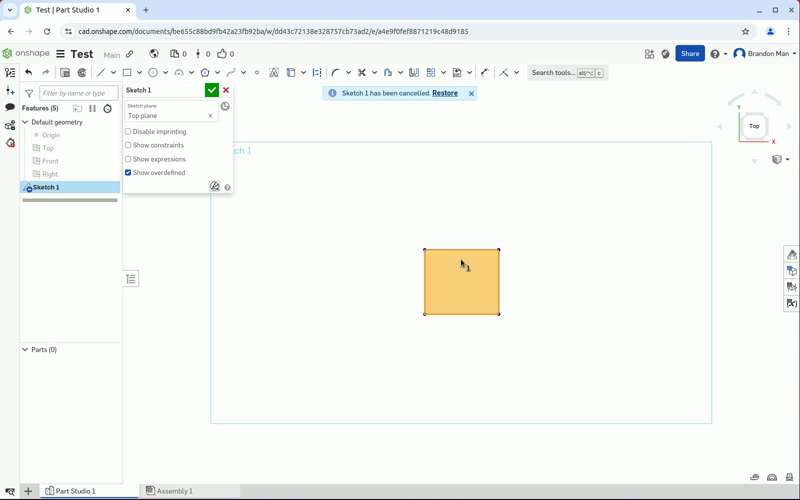
mouse_move(73, 352)
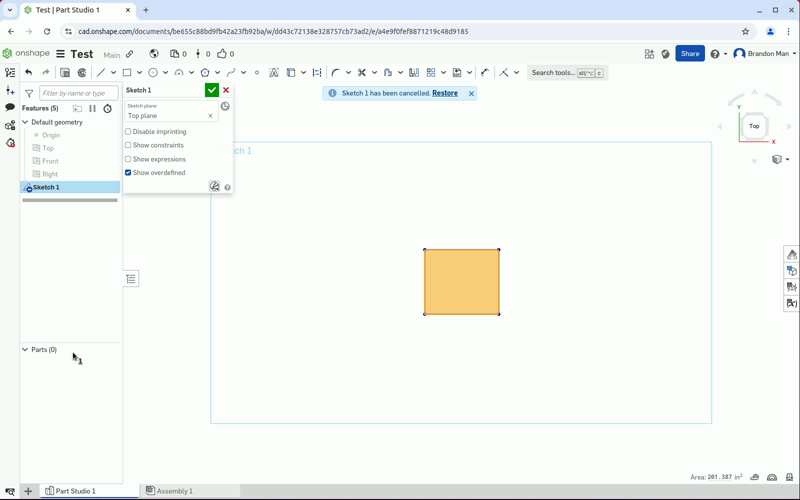
key(shift+y)
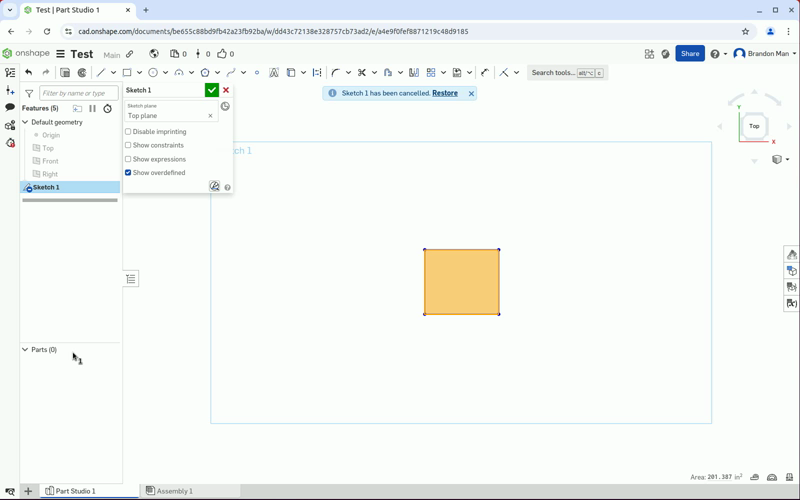
key(shift+e)
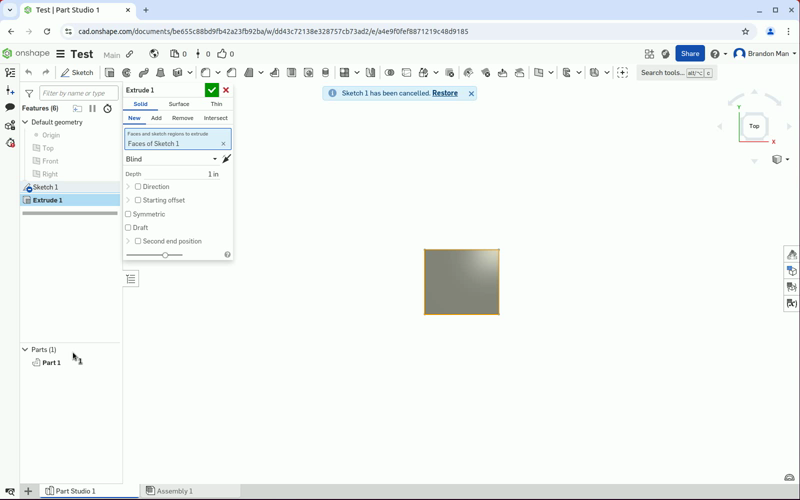
mouse_move(143, 106)
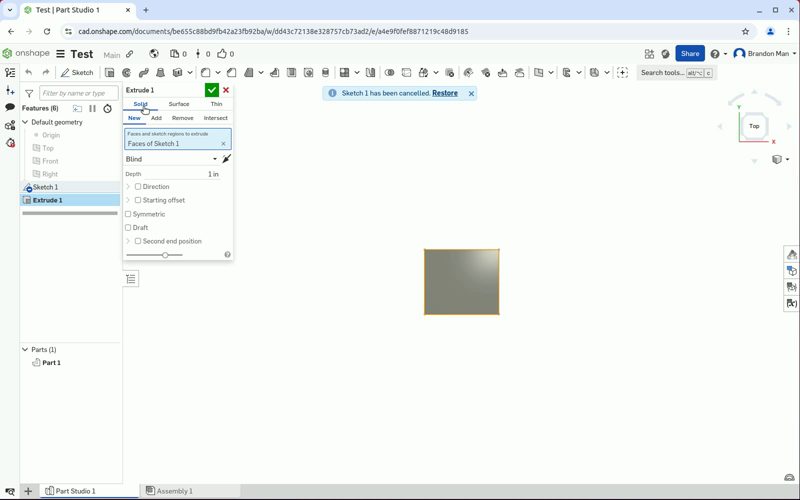
click(143, 106)
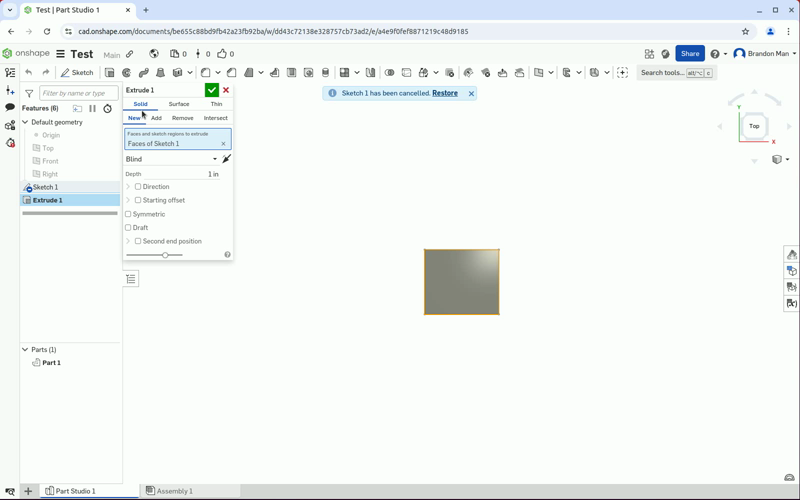
mouse_move(137, 120)
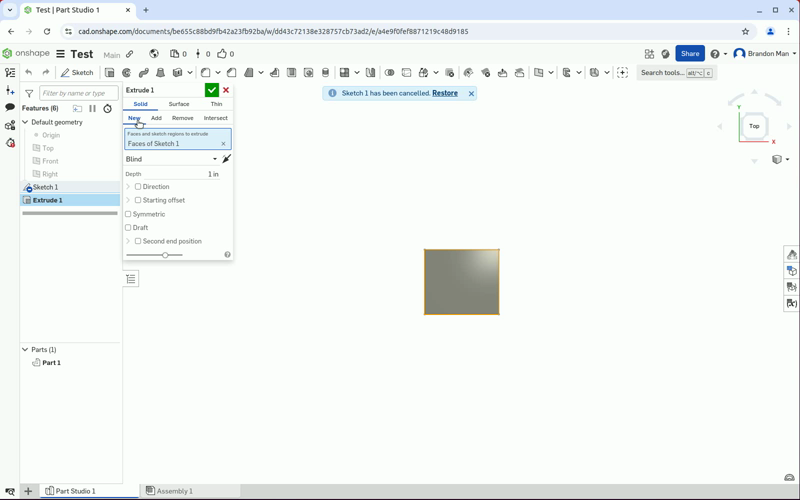
click(137, 120)
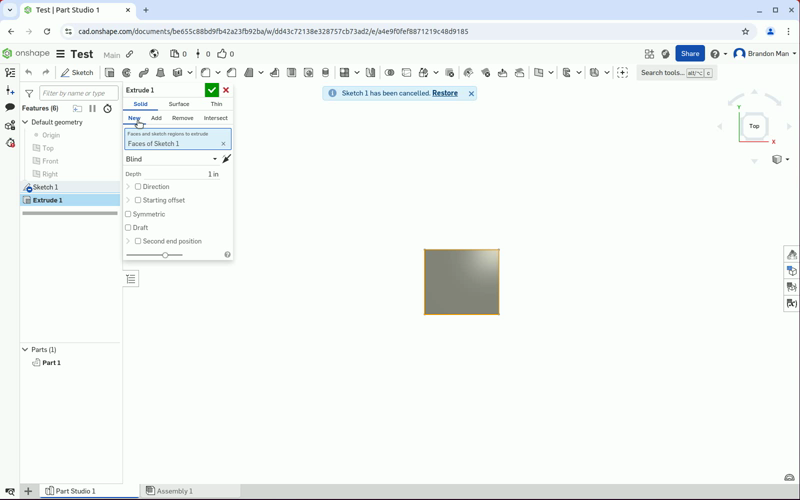
key(tab, 4)
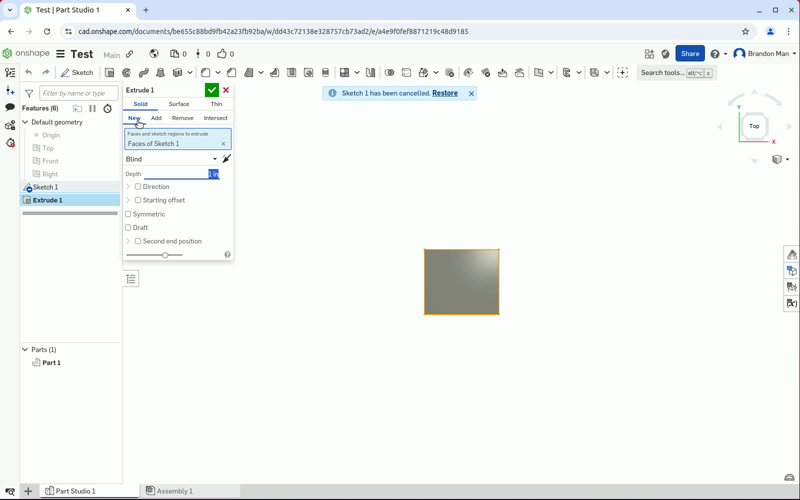
text(9.388)
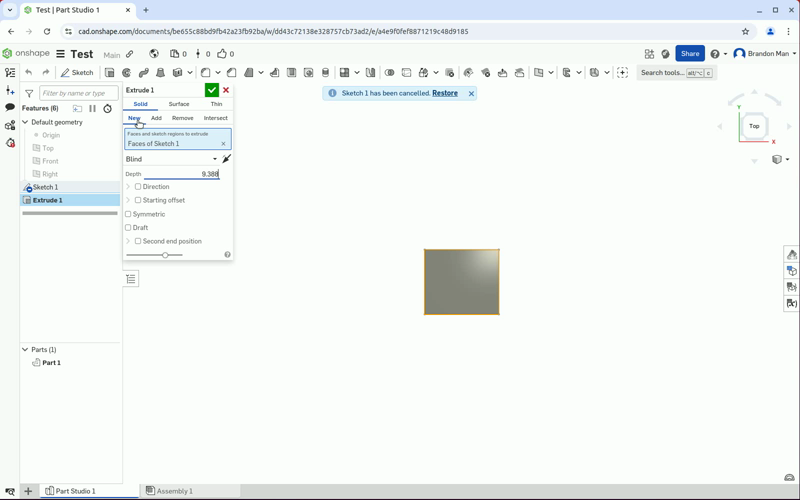
key(enter)
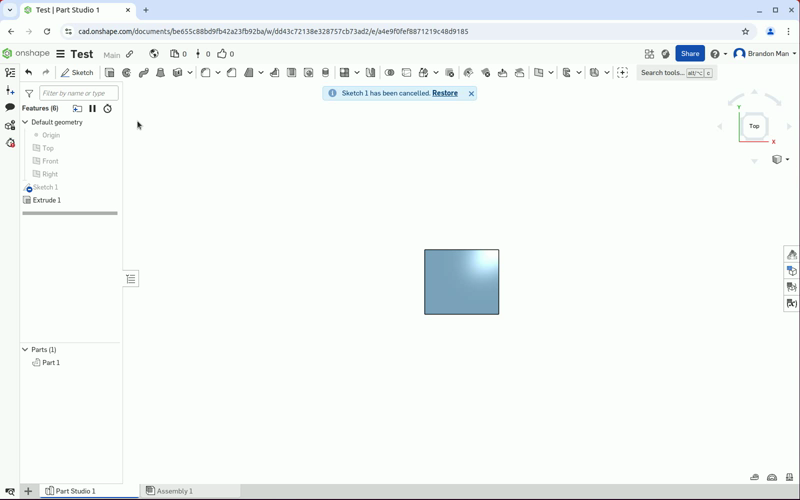
key(shift+h)
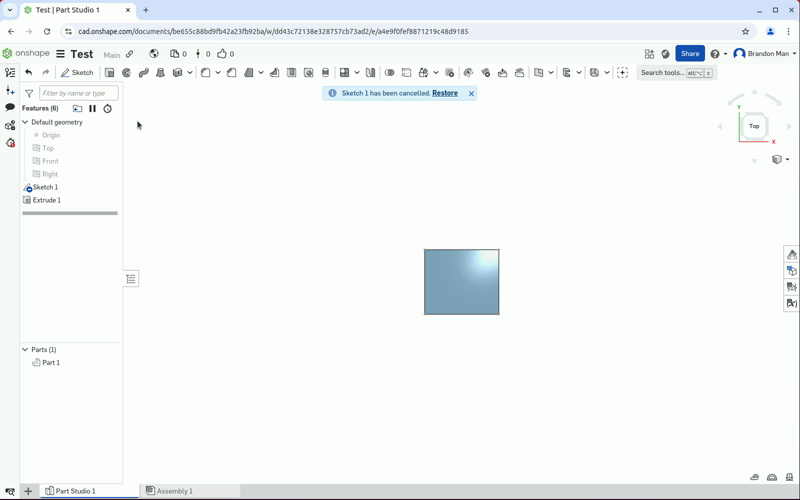
key(shift+h)
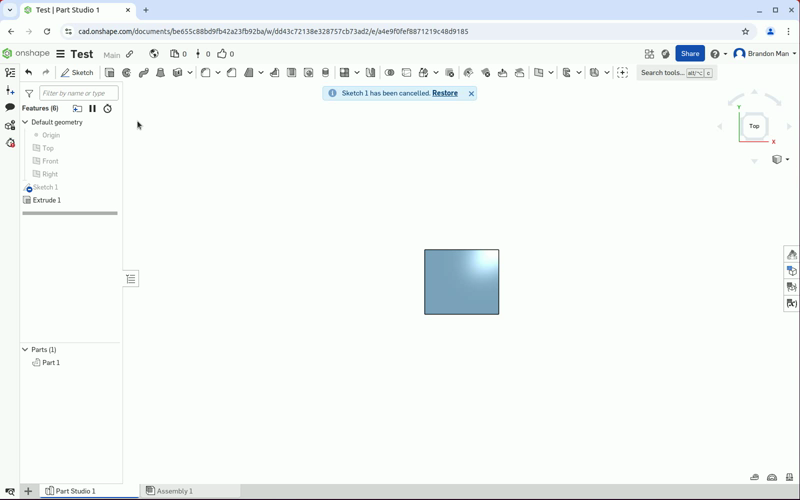
mouse_move(73, 189)
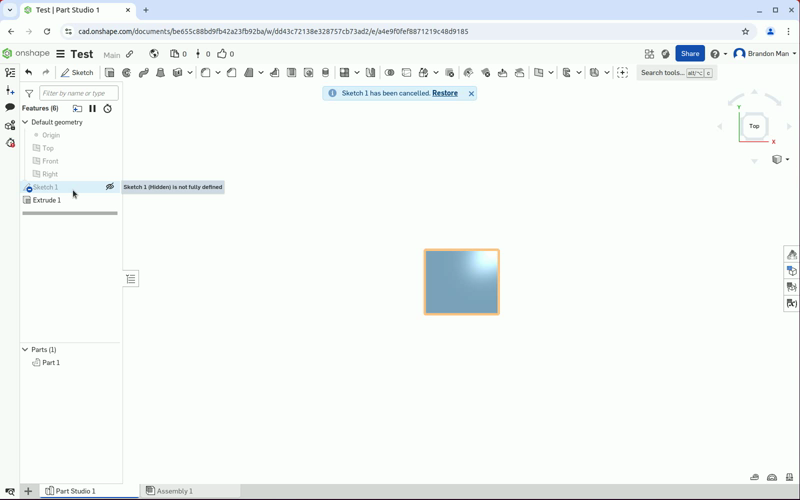
click(73, 189)
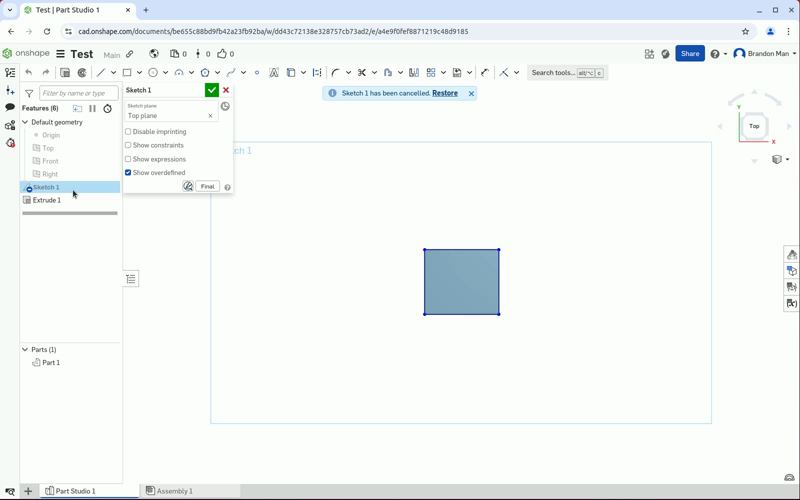
mouse_move(229, 92)
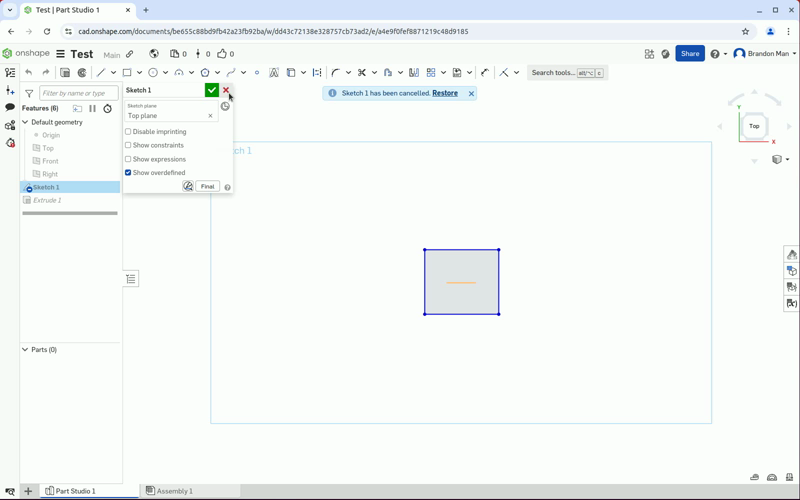
click(229, 92)
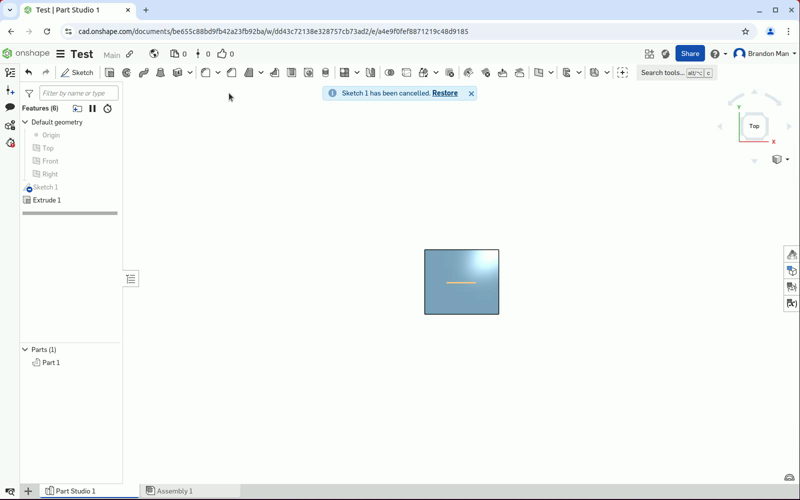
mouse_move(541, 75)
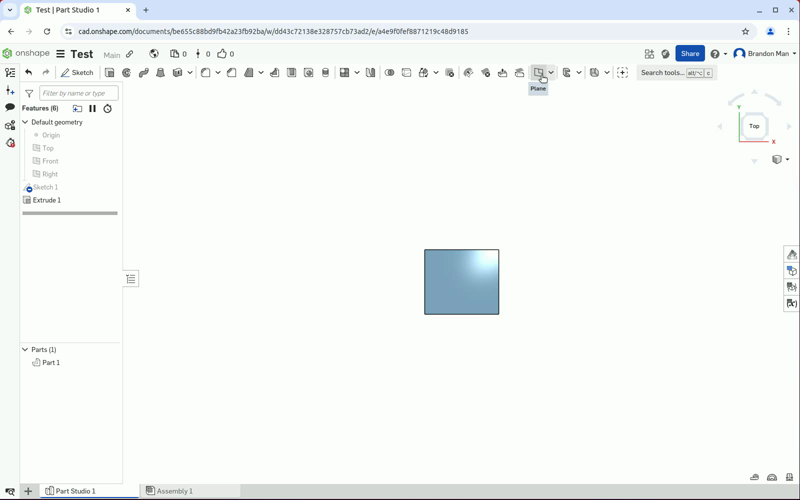
click(541, 75)
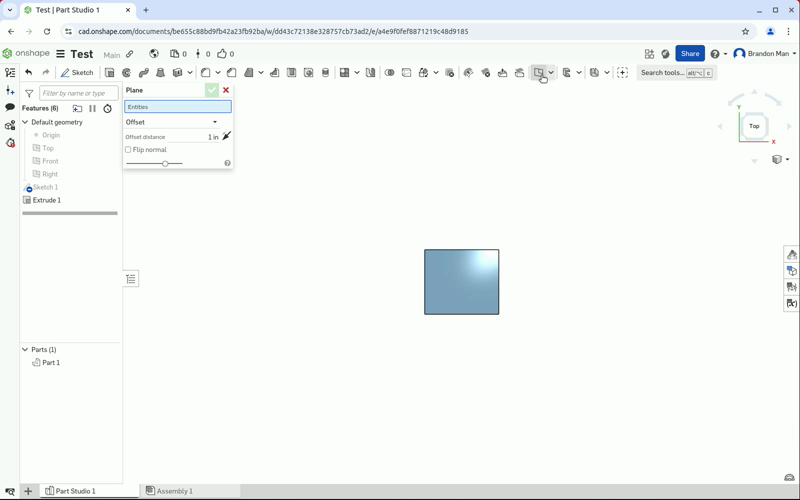
mouse_move(73, 150)
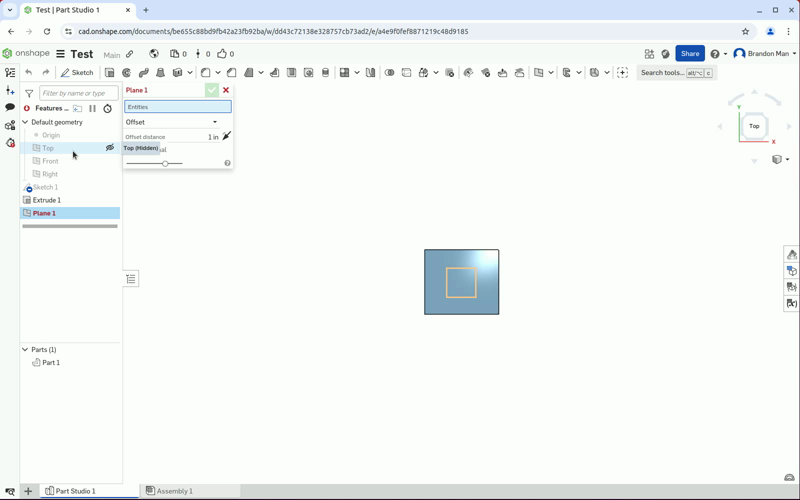
click(73, 150)
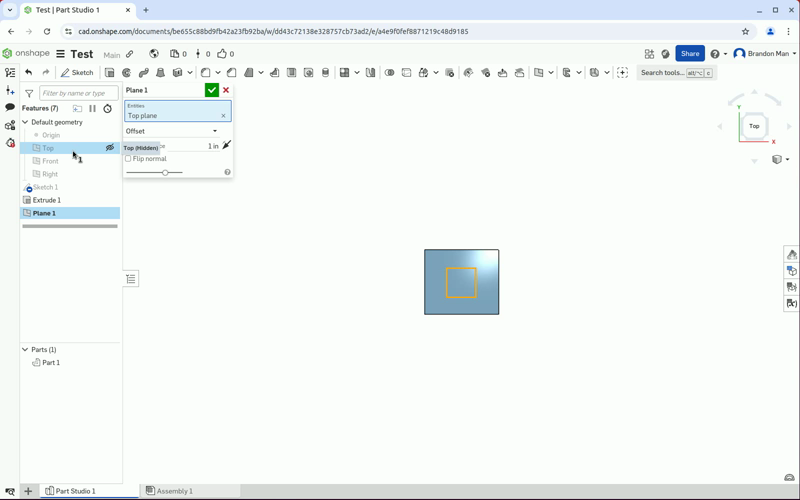
key(tab, 2)
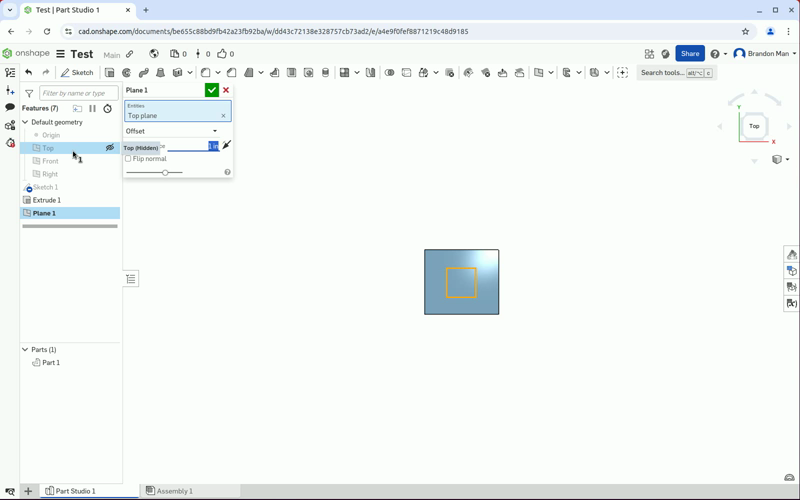
text(9.397)
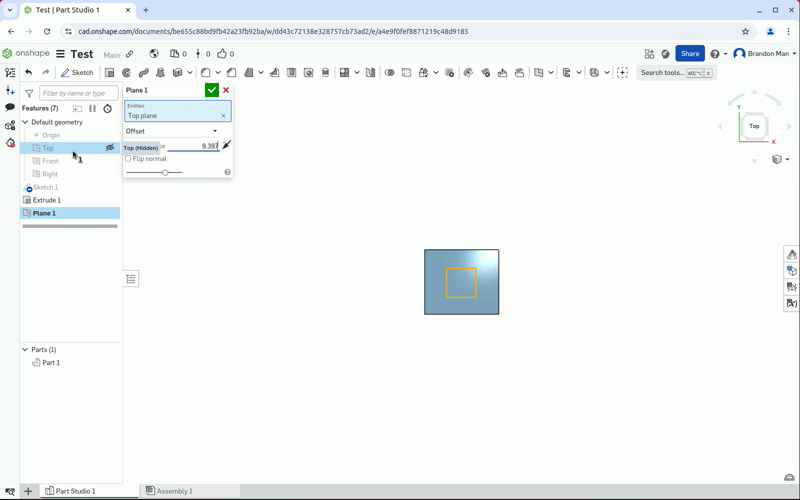
key(enter, 2)
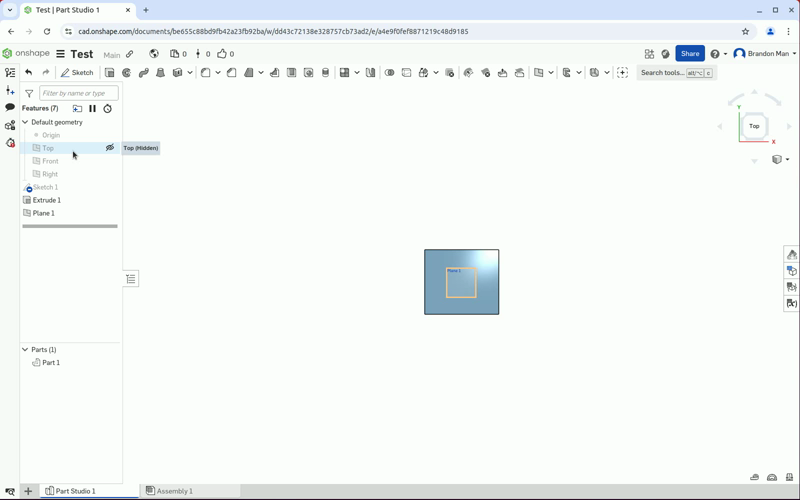
key(shift+s)
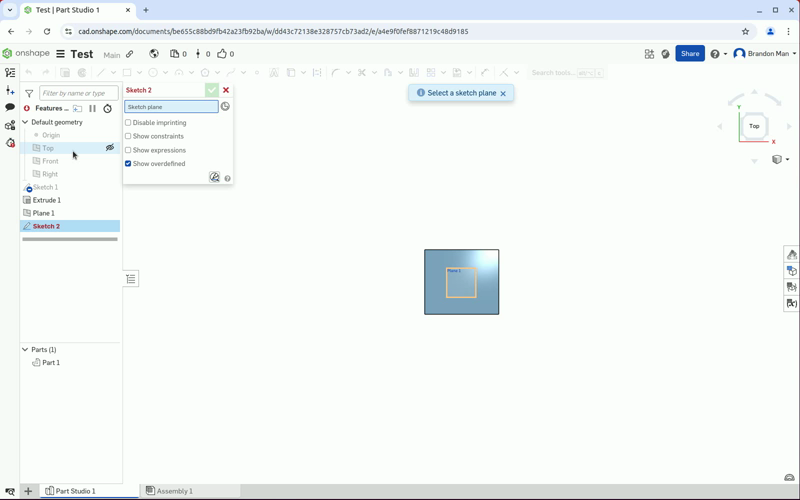
mouse_move(73, 215)
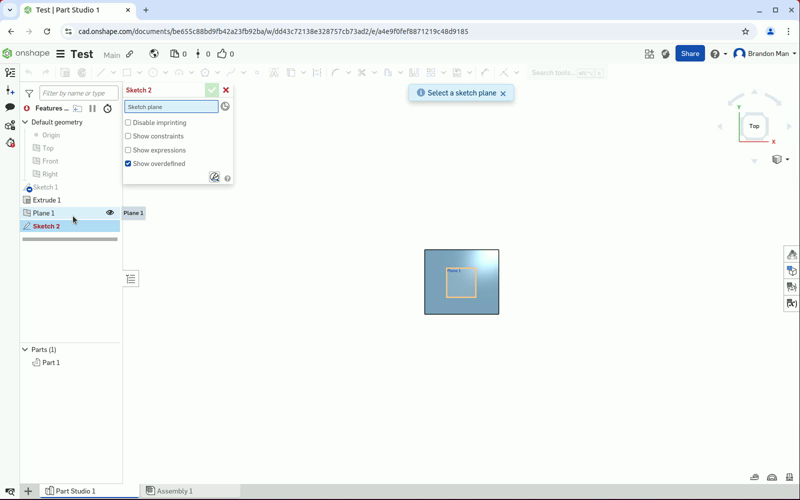
click(73, 215)
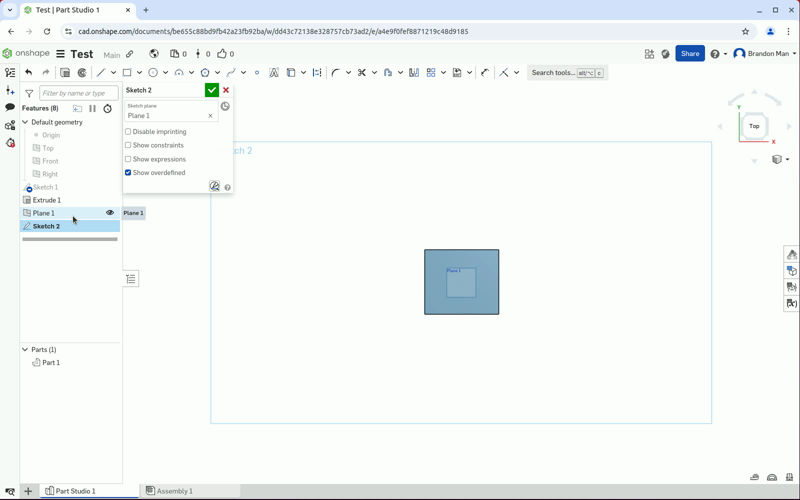
mouse_move(73, 352)
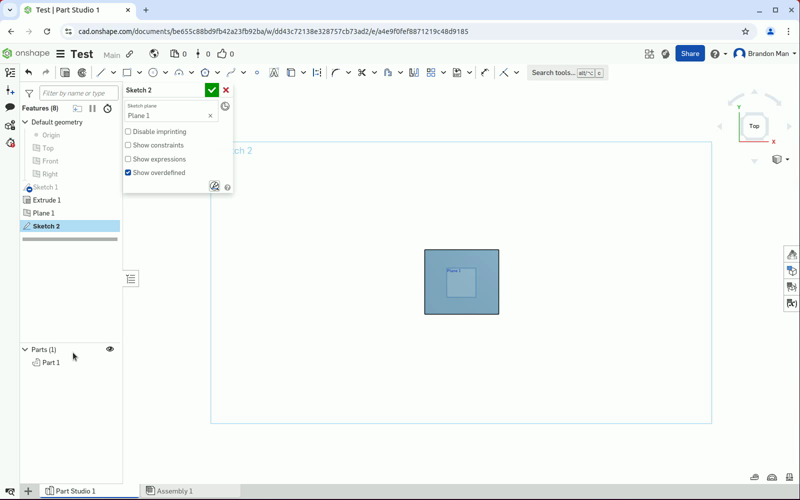
key(y)
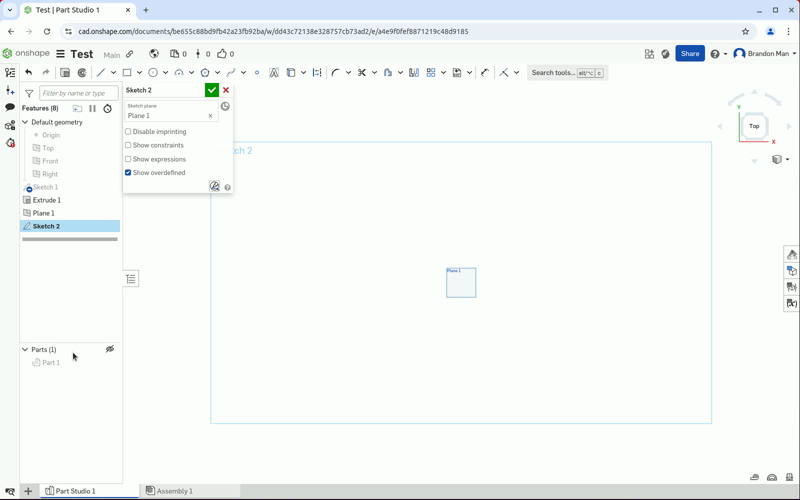
key(l)
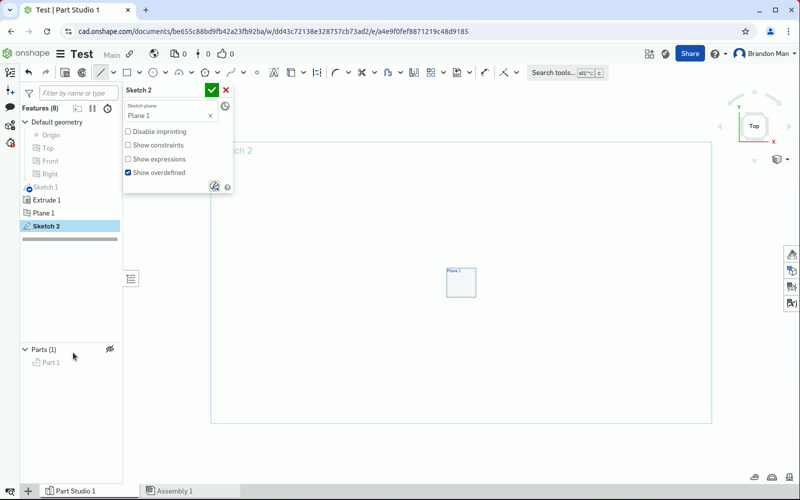
key_down(shift)
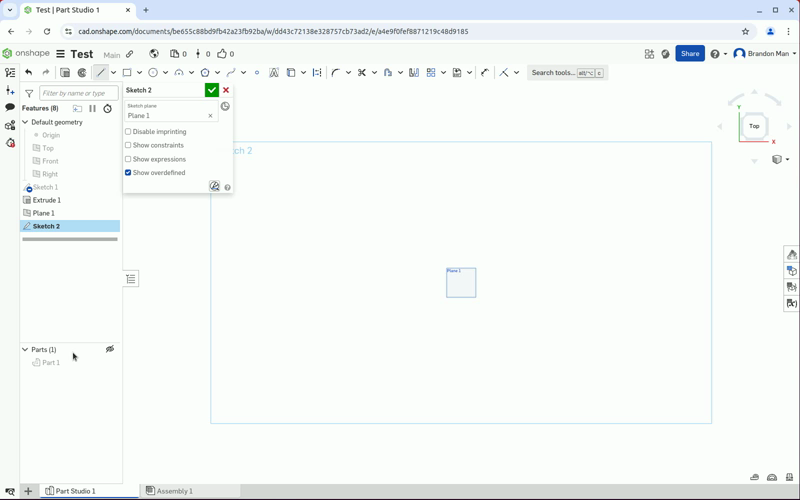
mouse_move(432, 306)
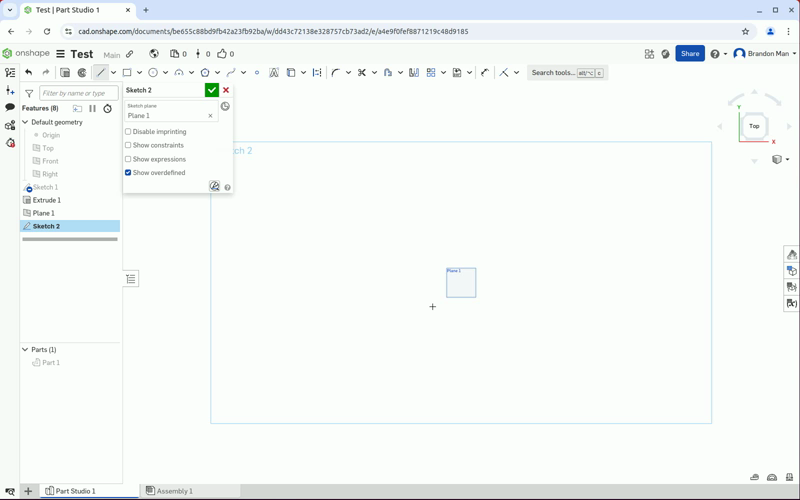
click(432, 306)
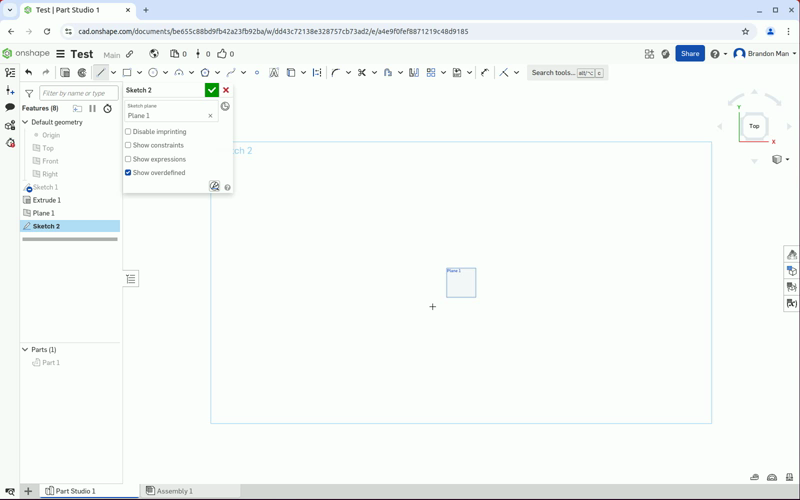
key_up(shift)
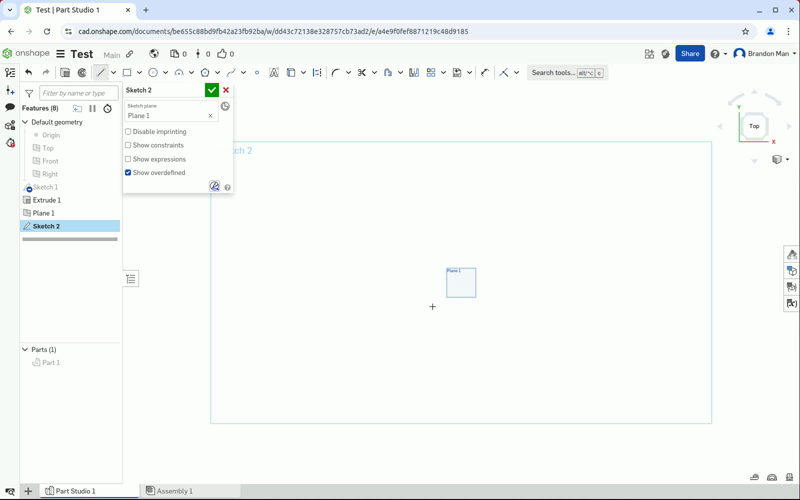
key_down(shift)
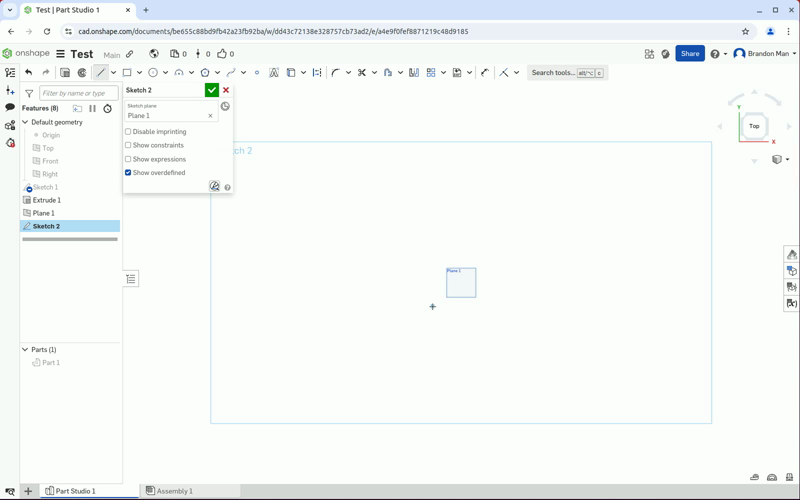
mouse_move(462, 306)
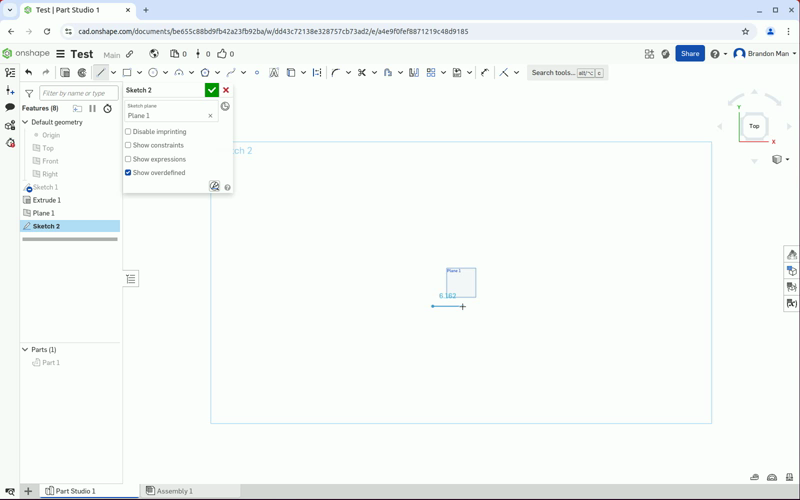
mouse_move(488, 306)
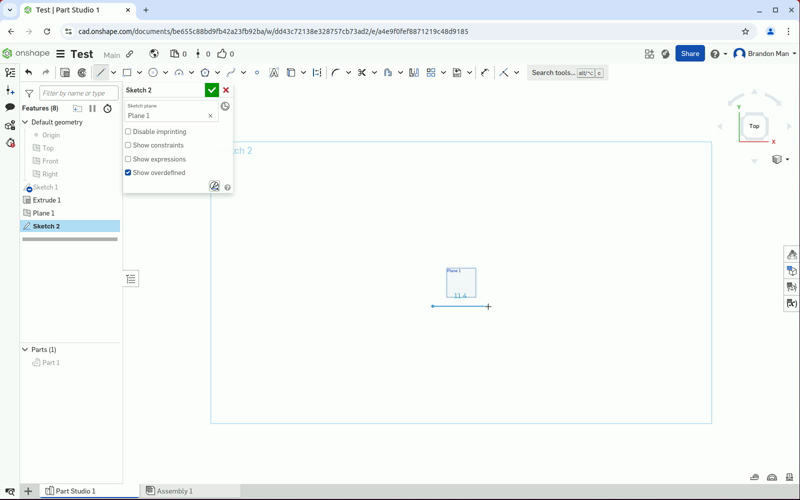
click(488, 306)
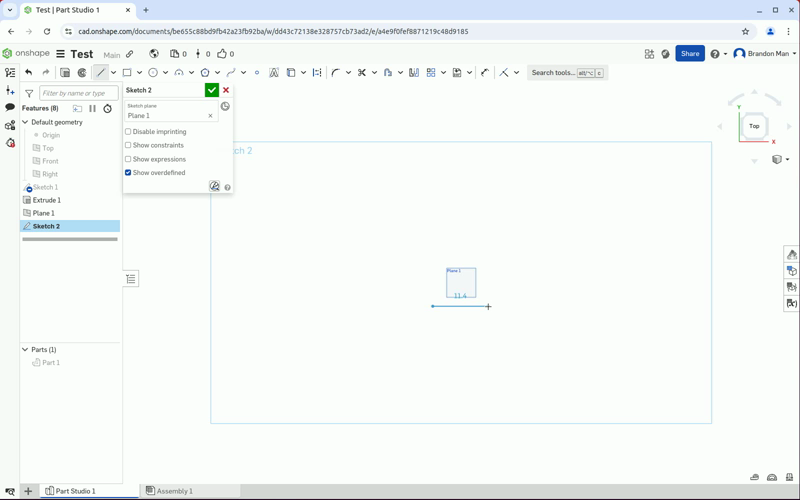
key_up(shift)
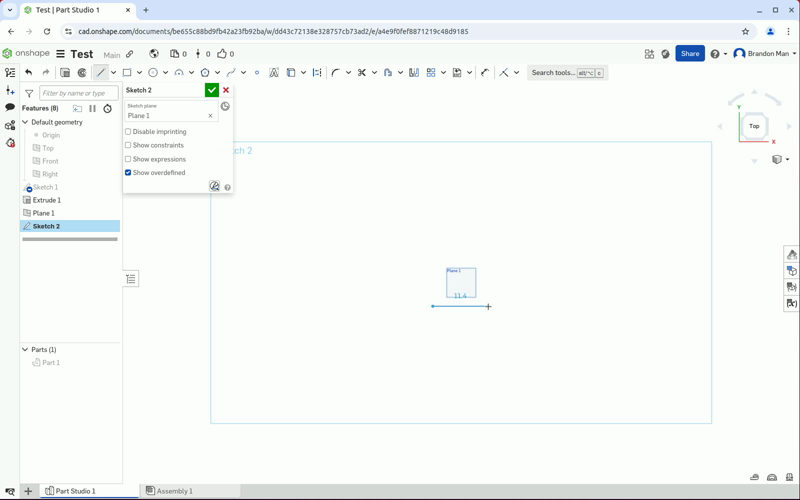
key_down(shift)
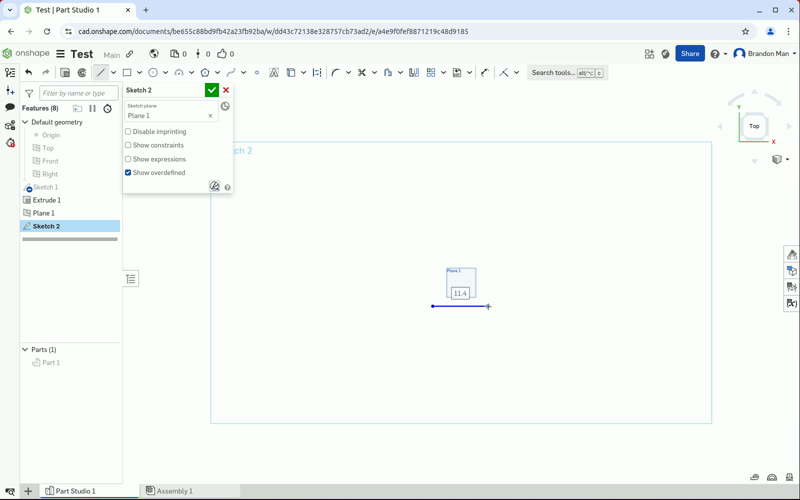
mouse_move(518, 306)
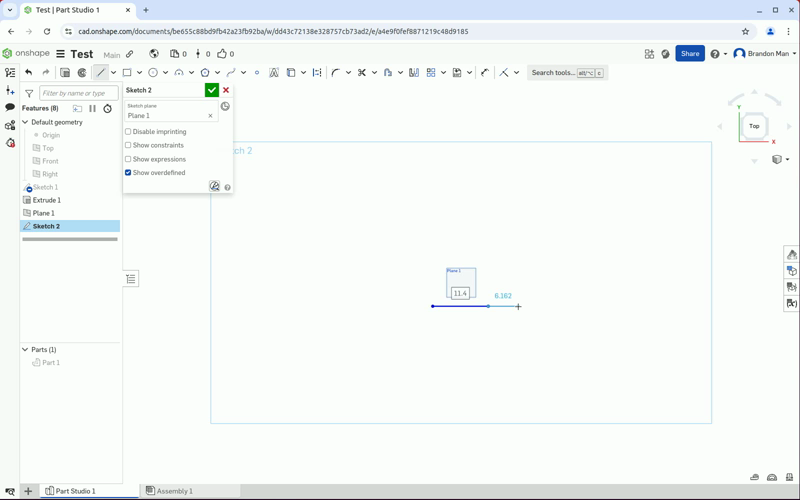
mouse_move(488, 260)
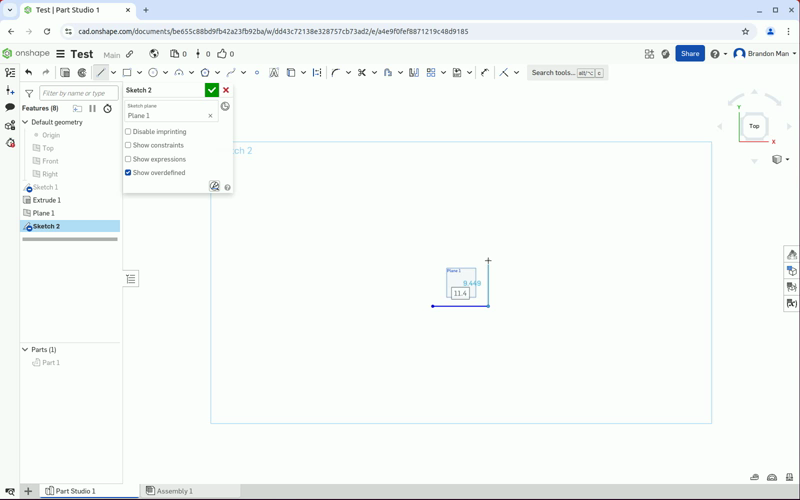
click(488, 260)
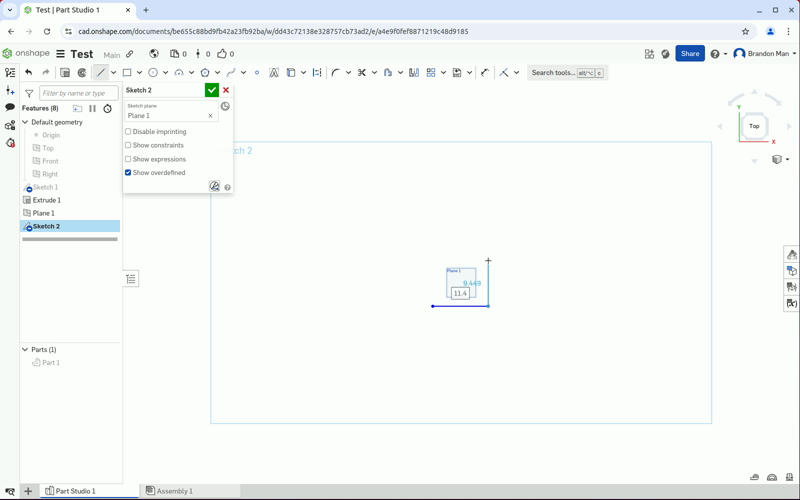
key_up(shift)
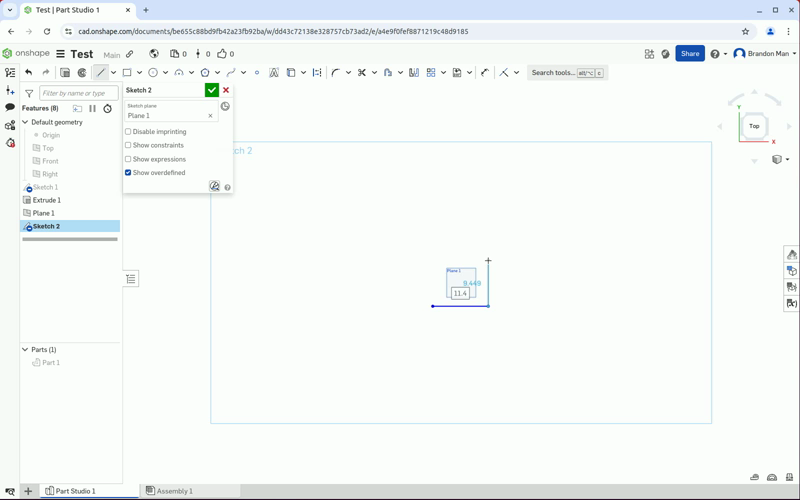
key_down(shift)
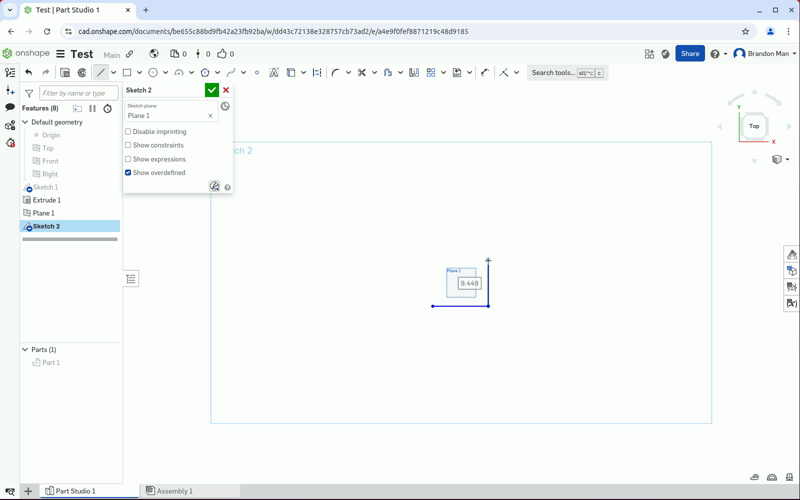
mouse_move(518, 260)
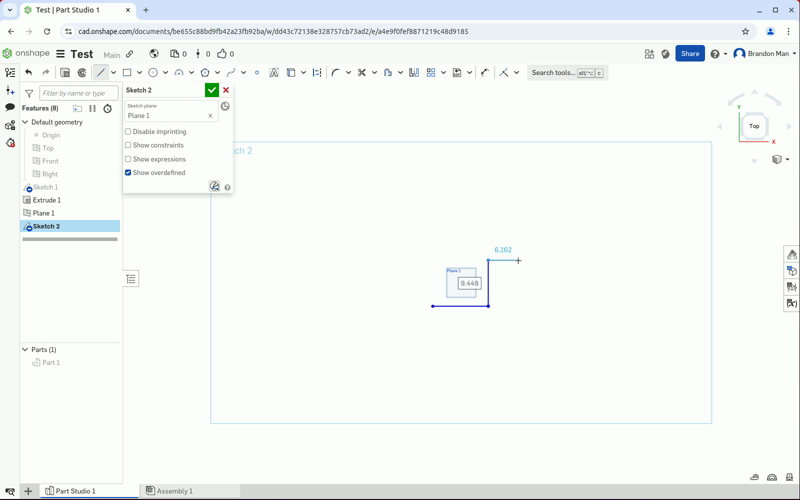
mouse_move(432, 260)
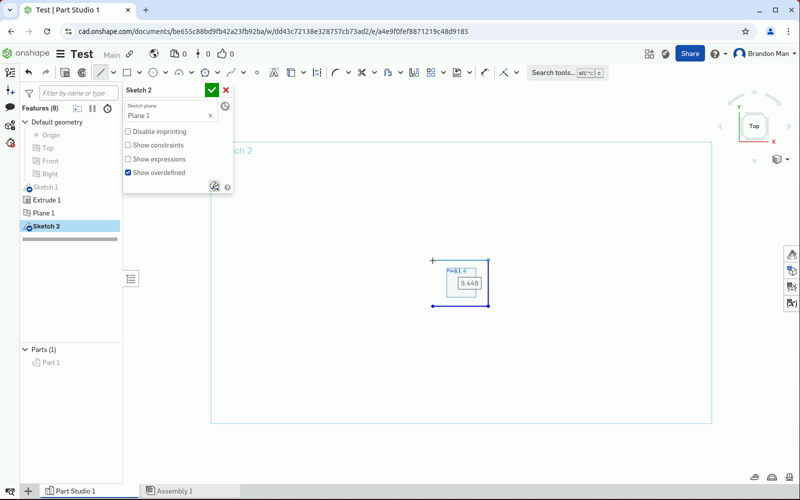
click(432, 260)
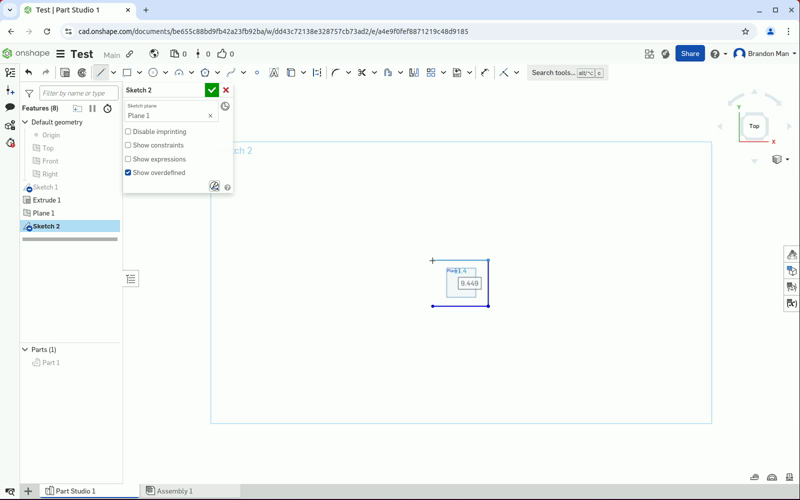
key_up(shift)
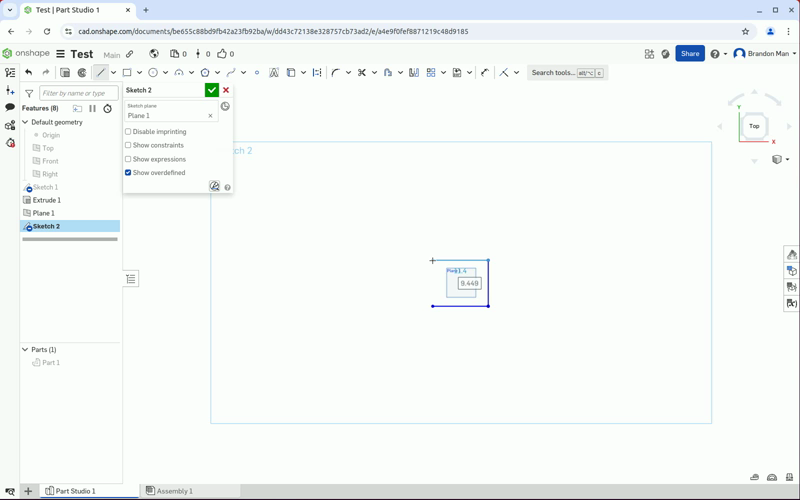
mouse_move(462, 260)
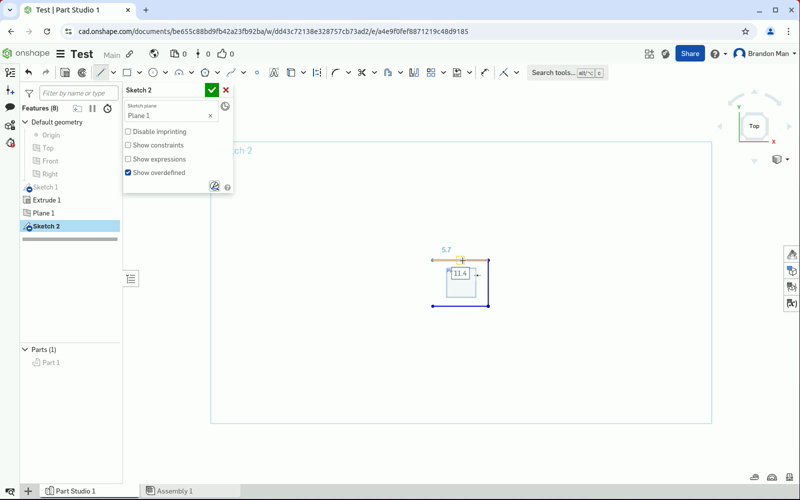
key_down(shift)
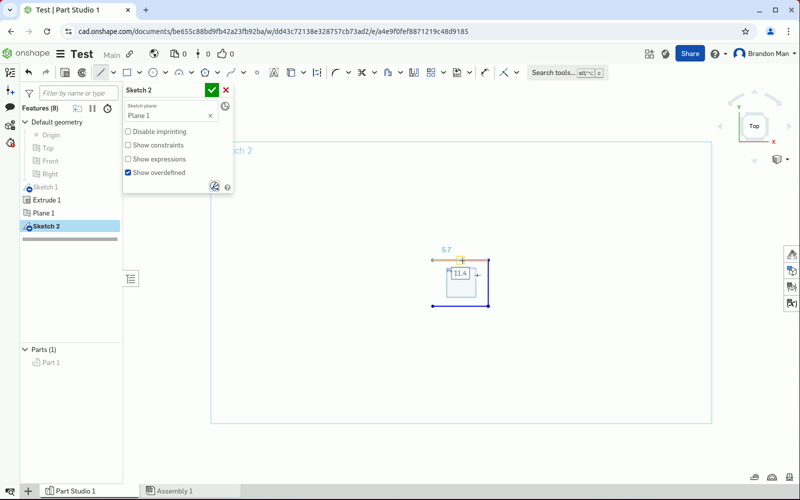
mouse_move(432, 306)
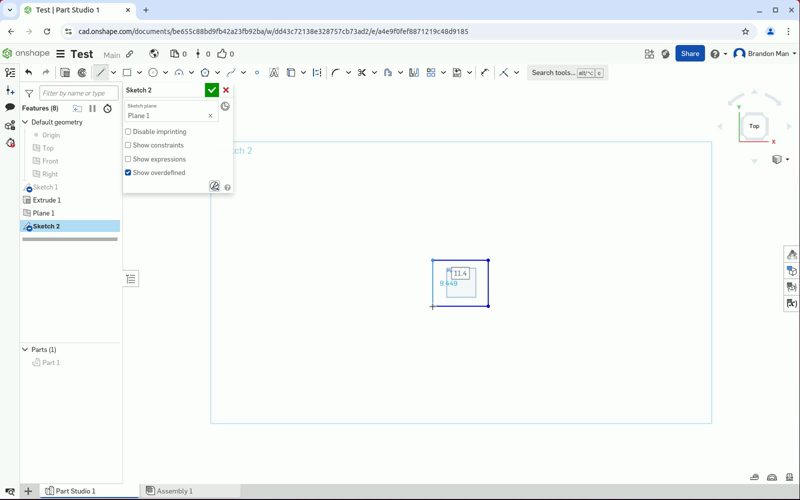
key_up(shift)
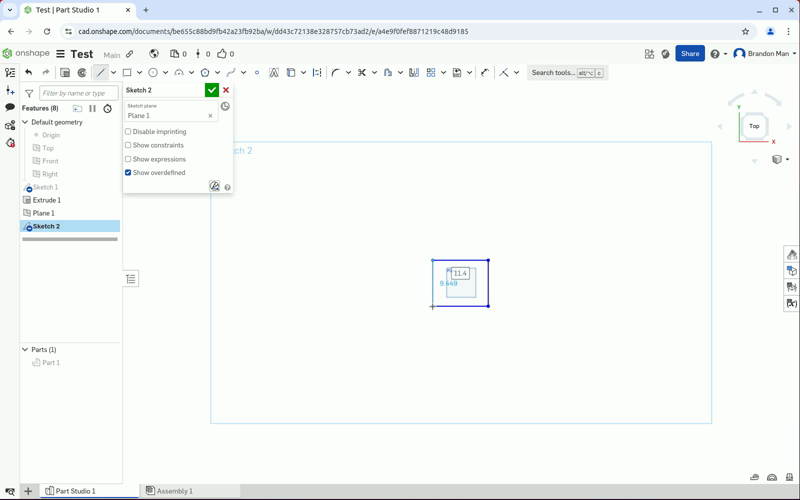
click(432, 306)
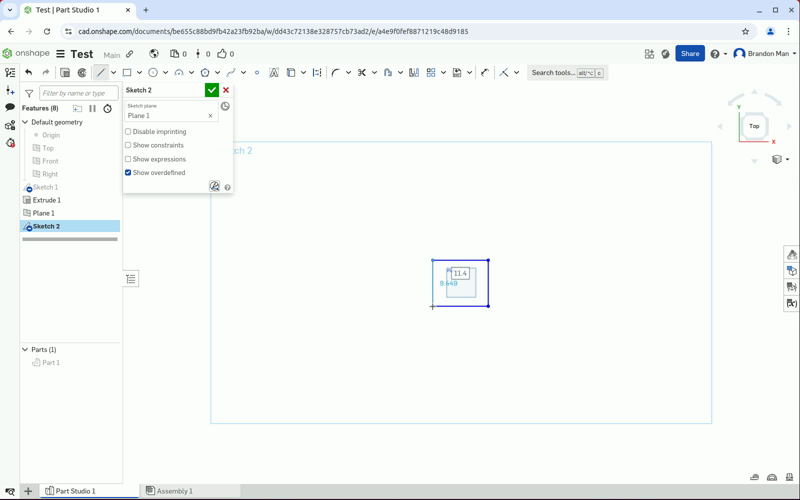
key(esc)
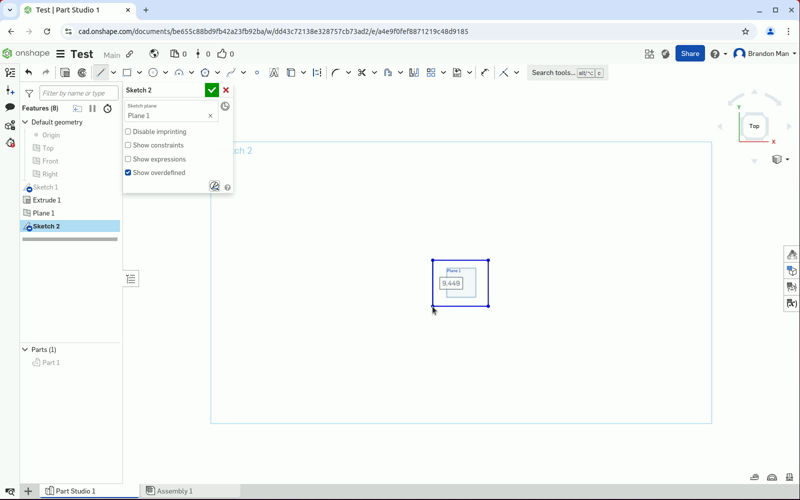
mouse_move(484, 302)
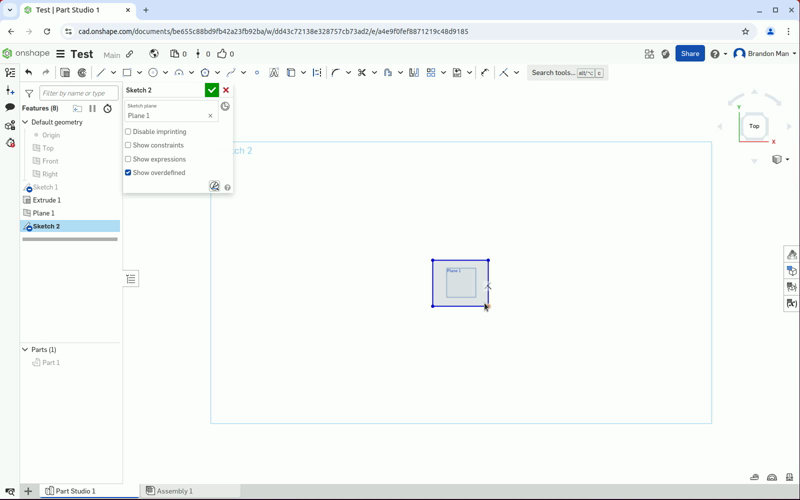
click(484, 302)
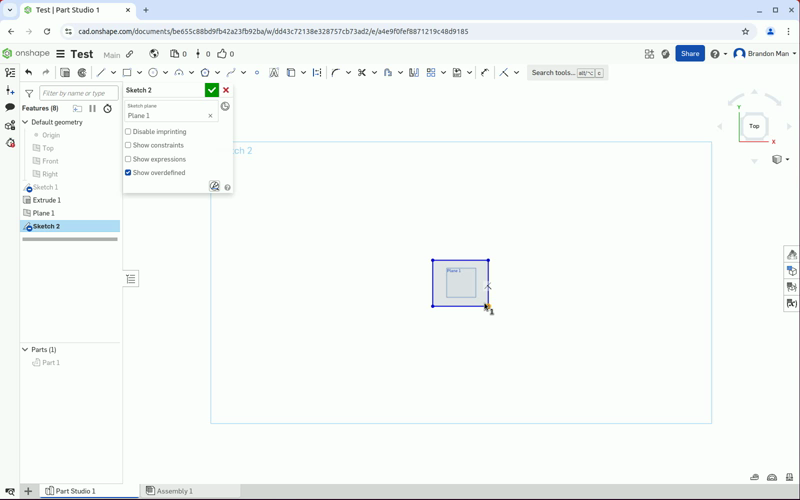
mouse_move(73, 352)
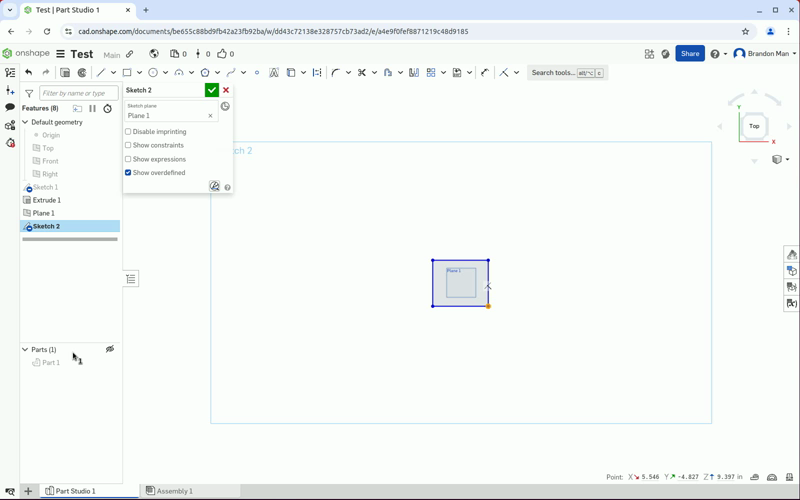
key(shift+y)
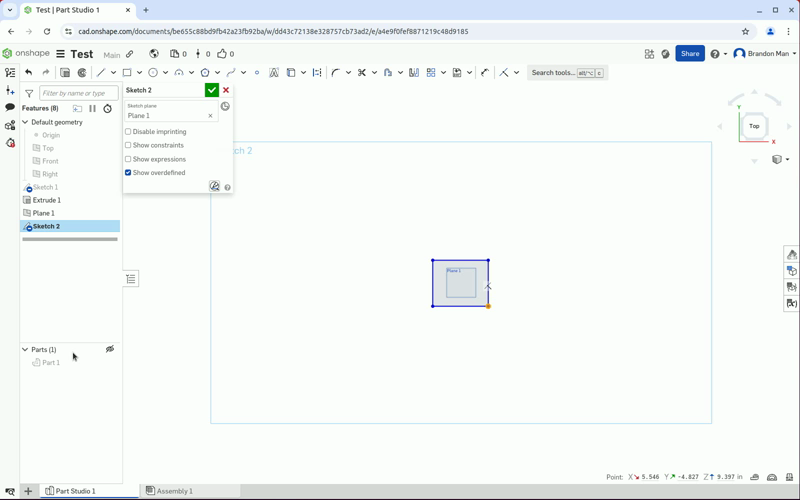
key(shift+e)
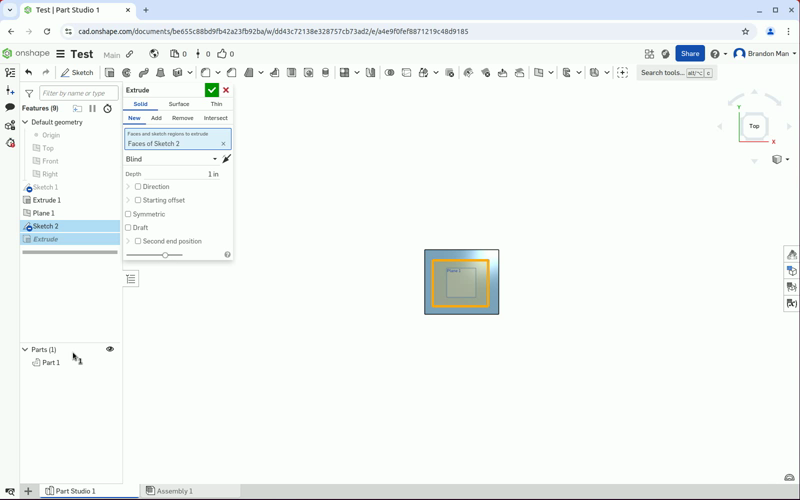
mouse_move(143, 106)
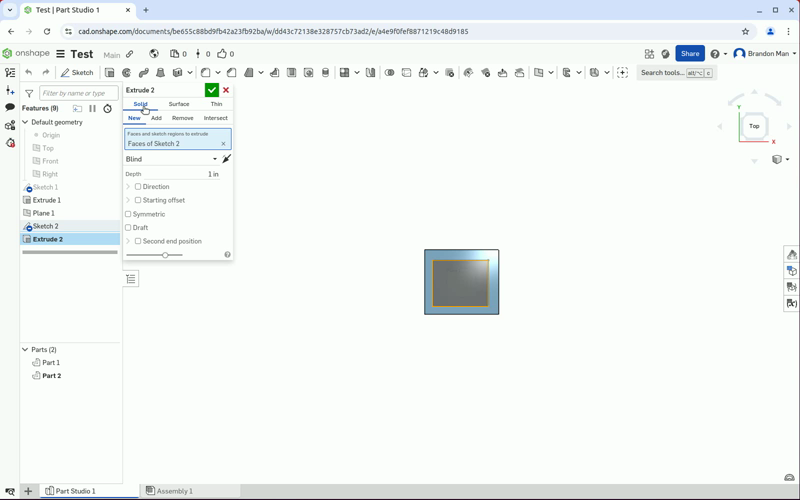
click(143, 106)
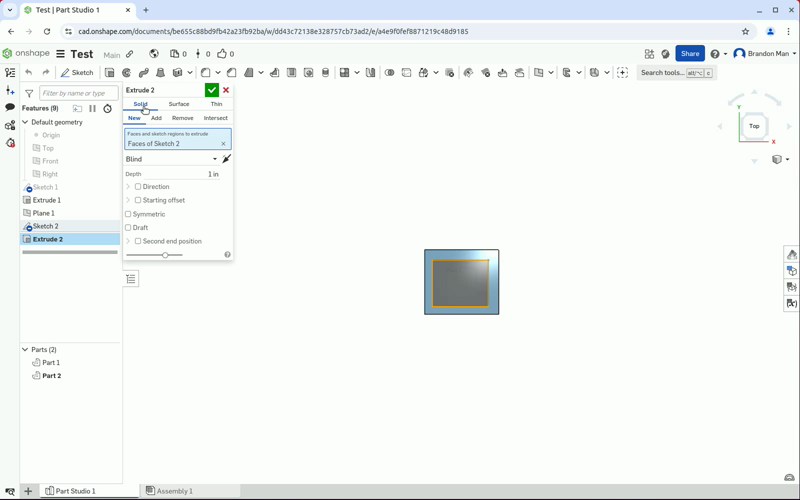
mouse_move(186, 120)
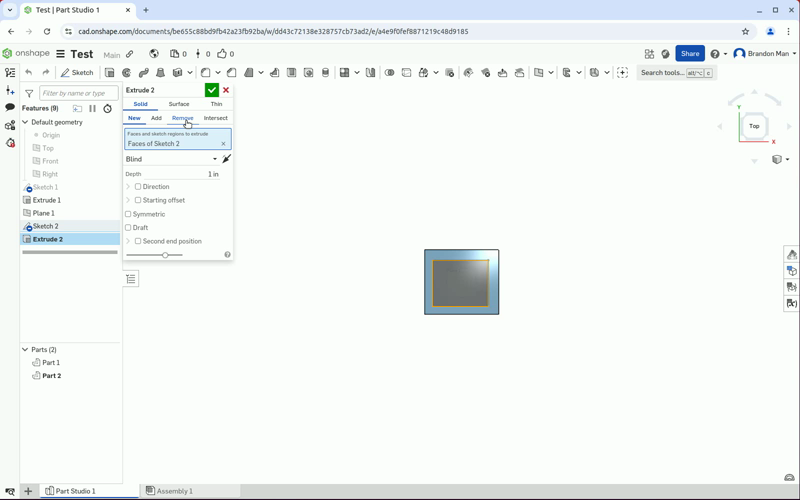
click(186, 120)
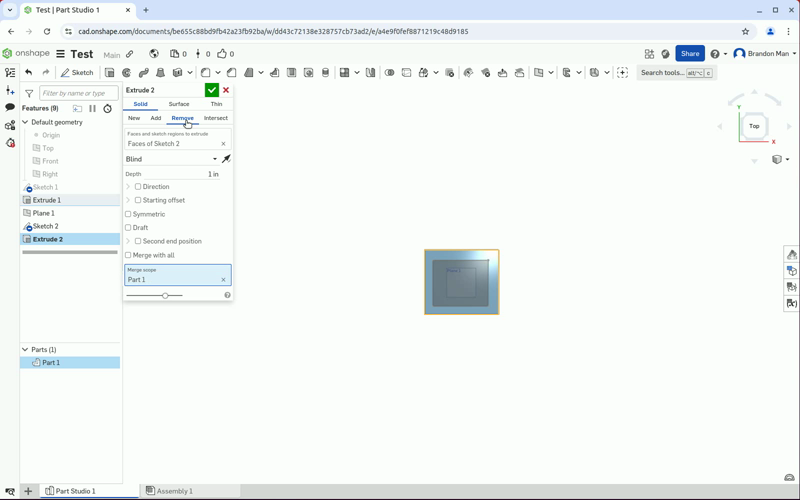
key(tab, 4)
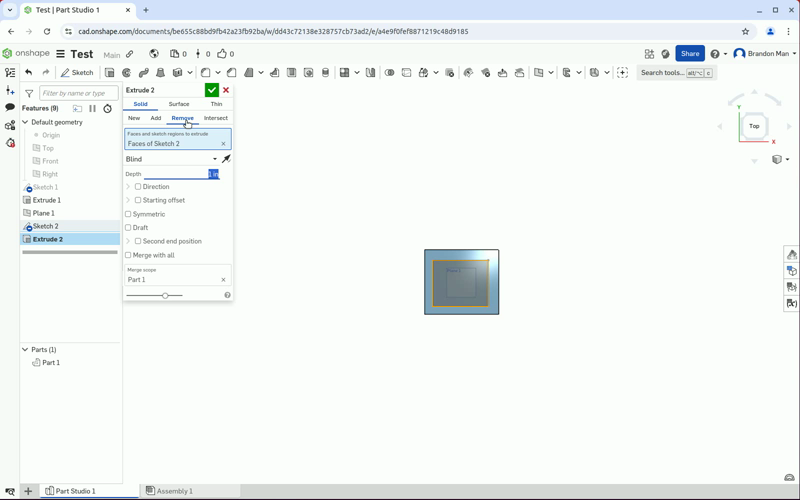
text(1.926)
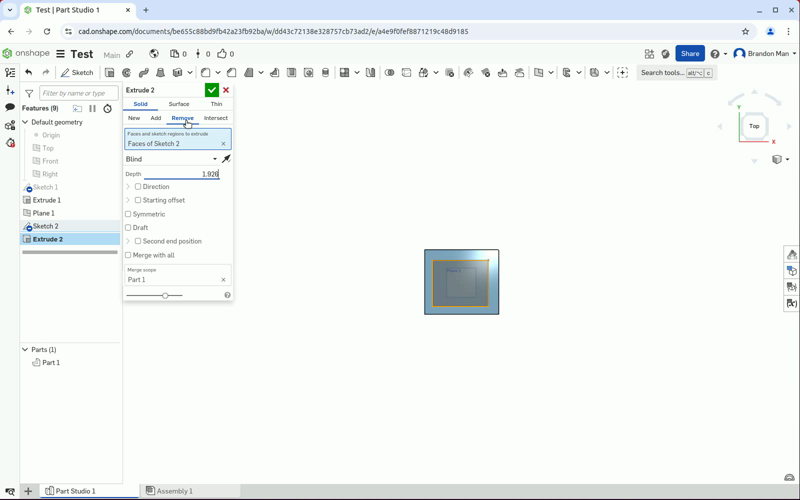
key(tab, 6)
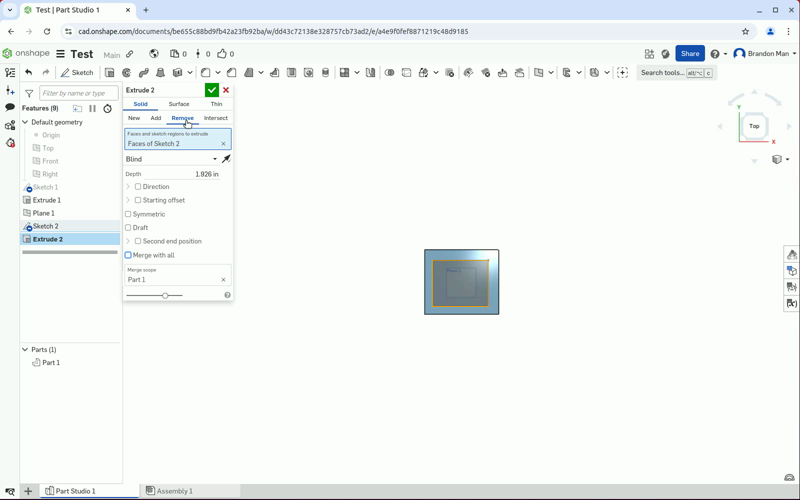
key(space)
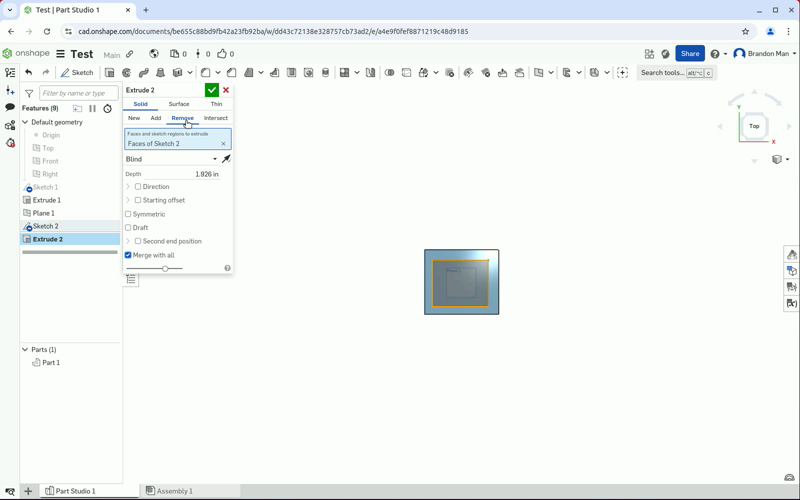
key(enter)
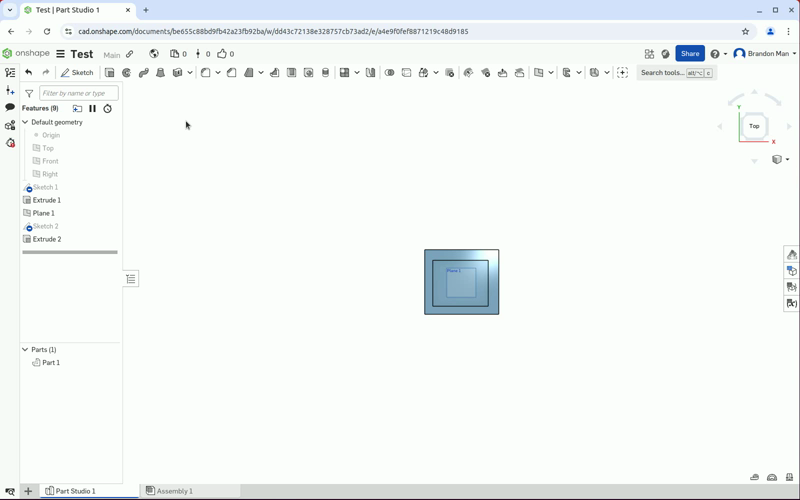
key(shift+h)
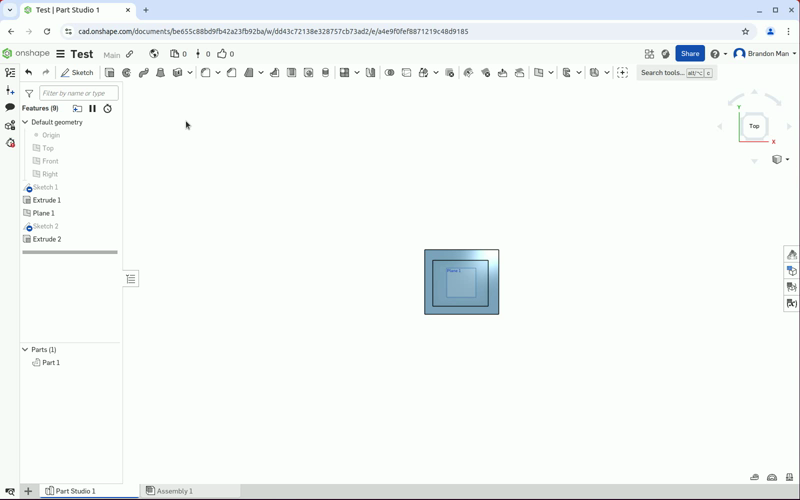
key(shift+h)
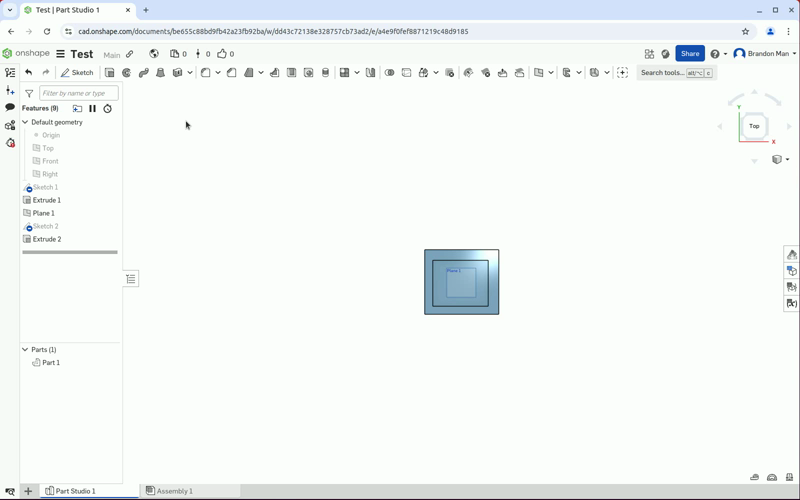
mouse_move(73, 189)
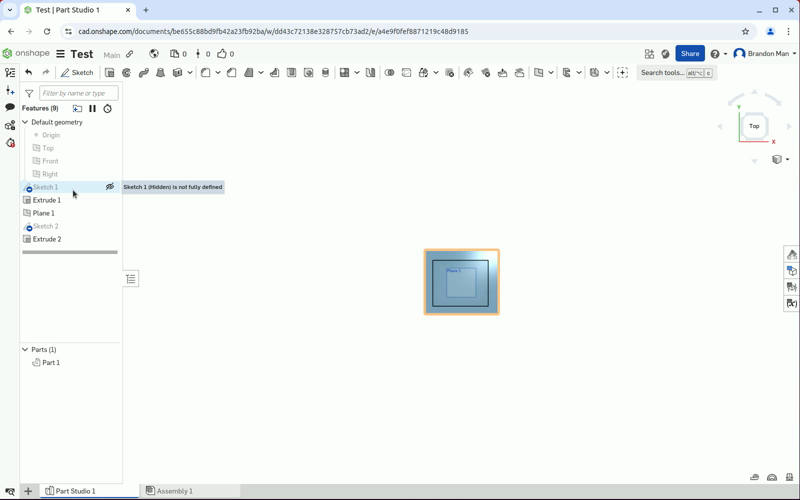
click(73, 189)
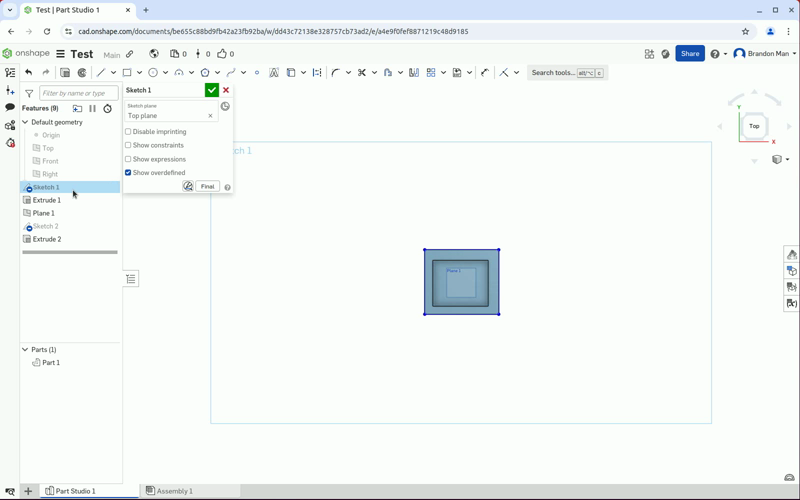
mouse_move(229, 92)
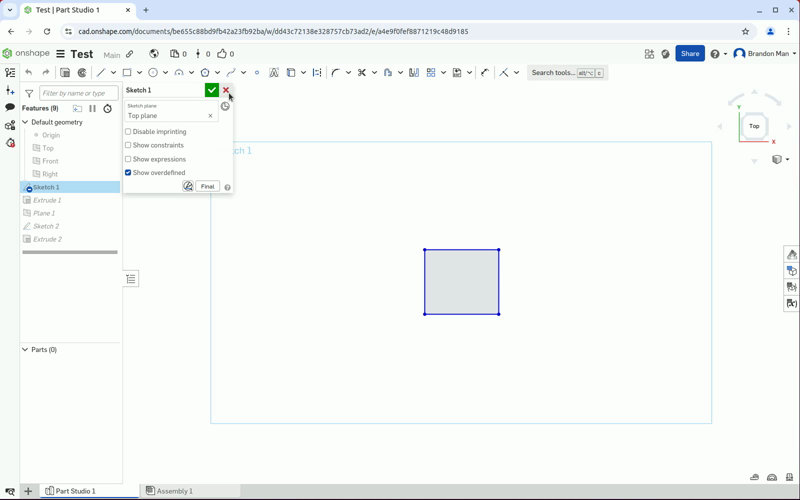
click(229, 92)
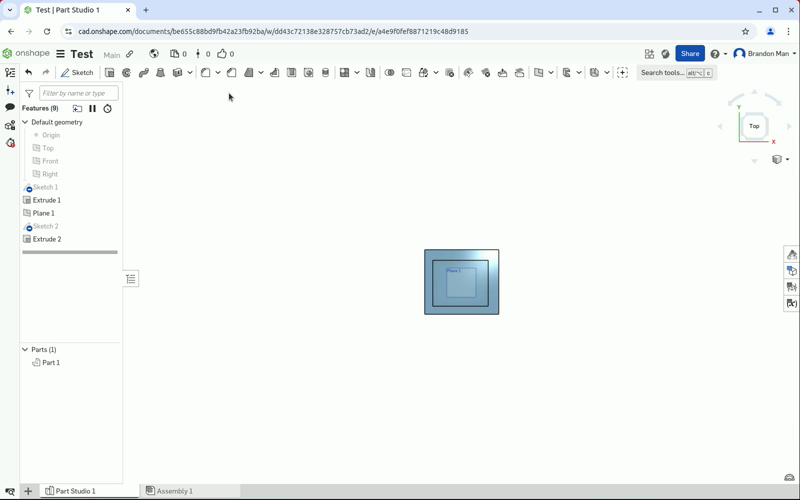
mouse_move(541, 75)
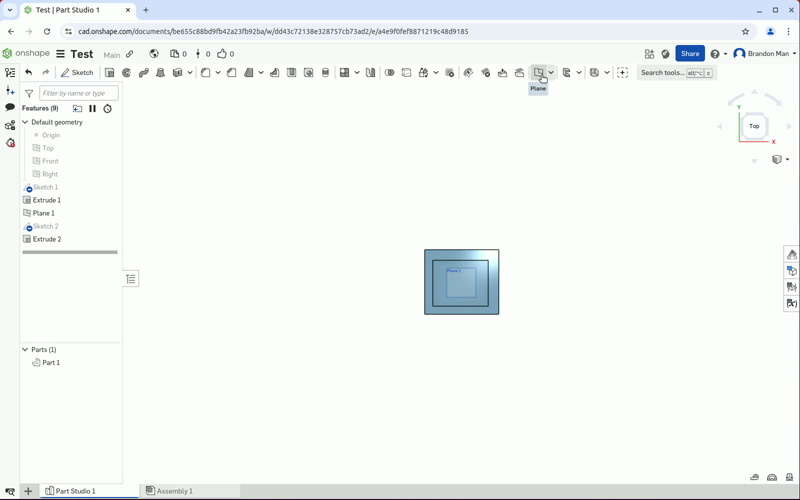
click(541, 75)
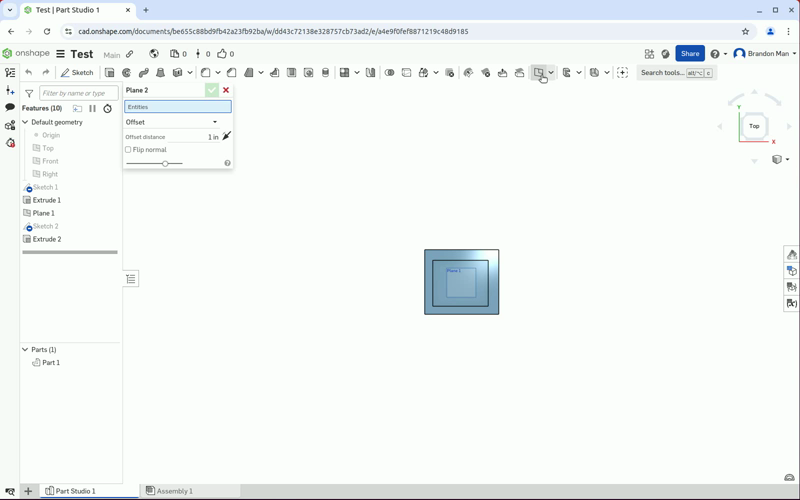
mouse_move(73, 150)
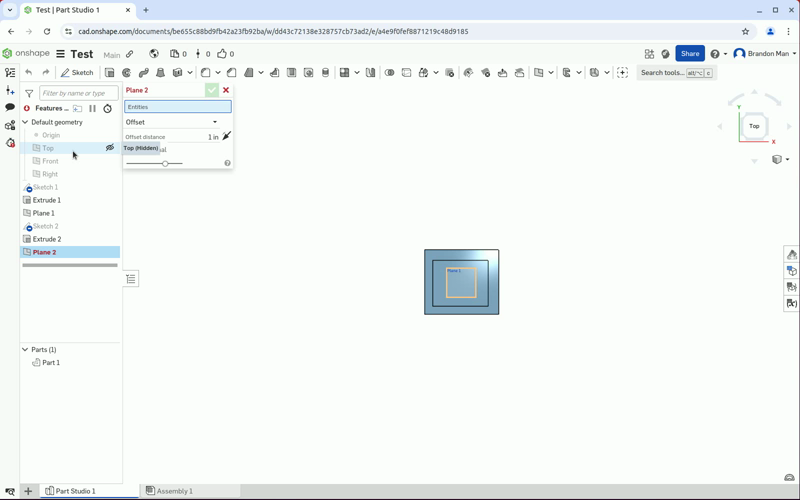
click(73, 150)
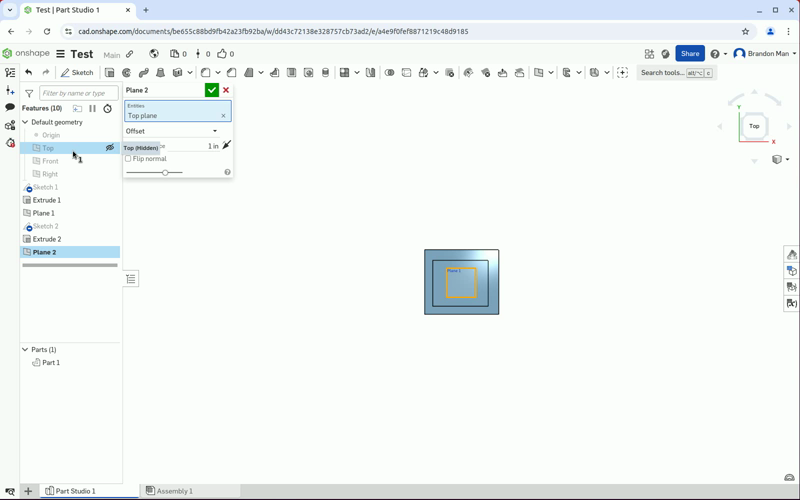
key(tab, 2)
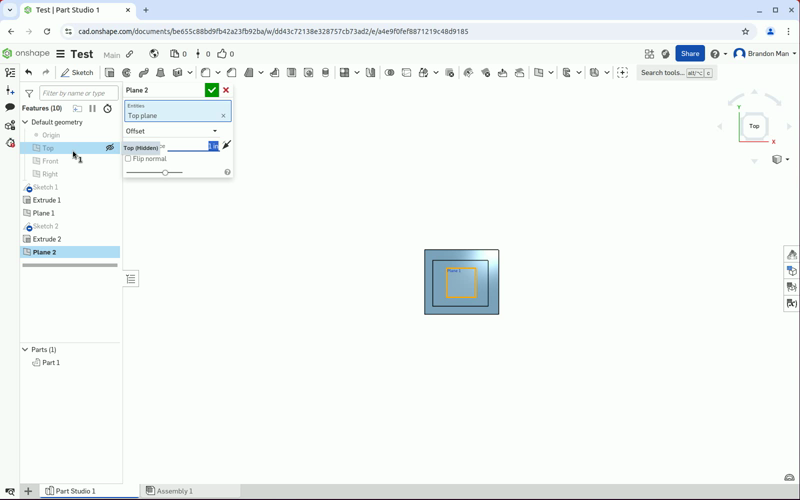
text(7.456)
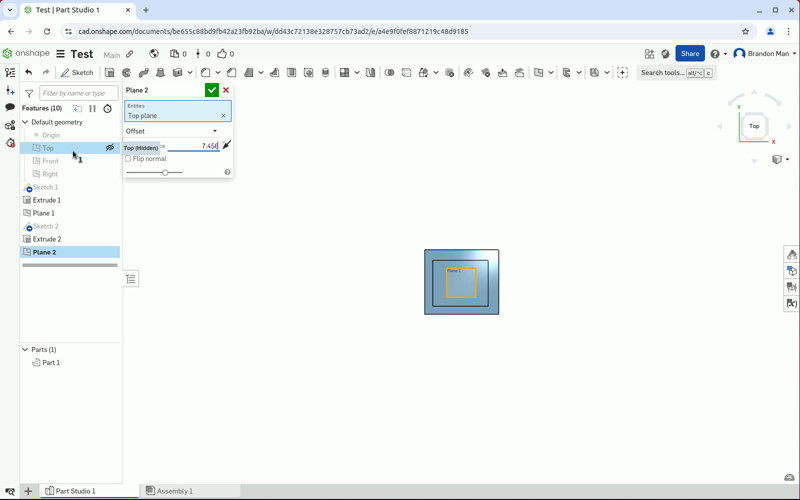
key(enter, 2)
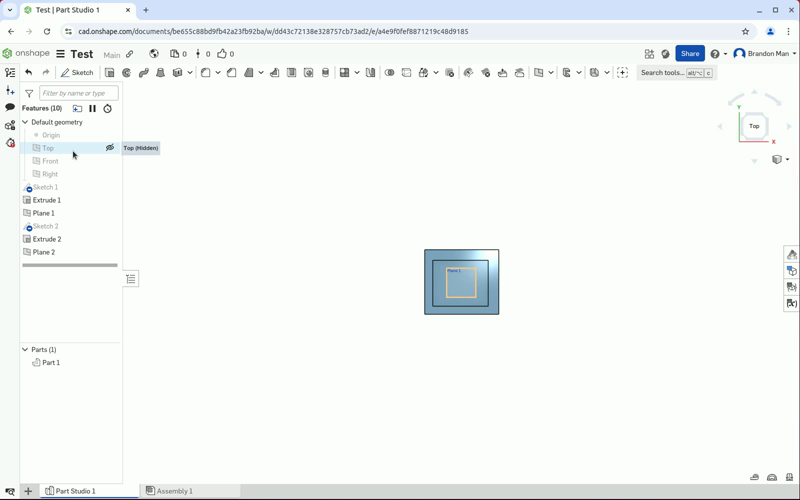
key(shift+s)
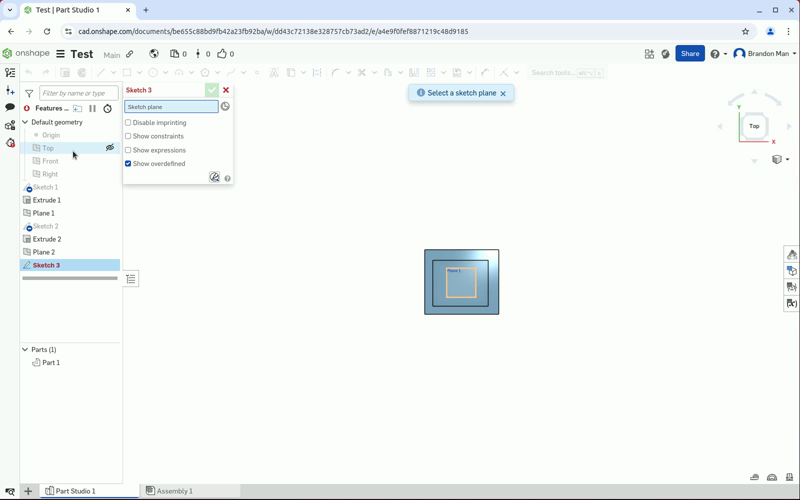
mouse_move(73, 254)
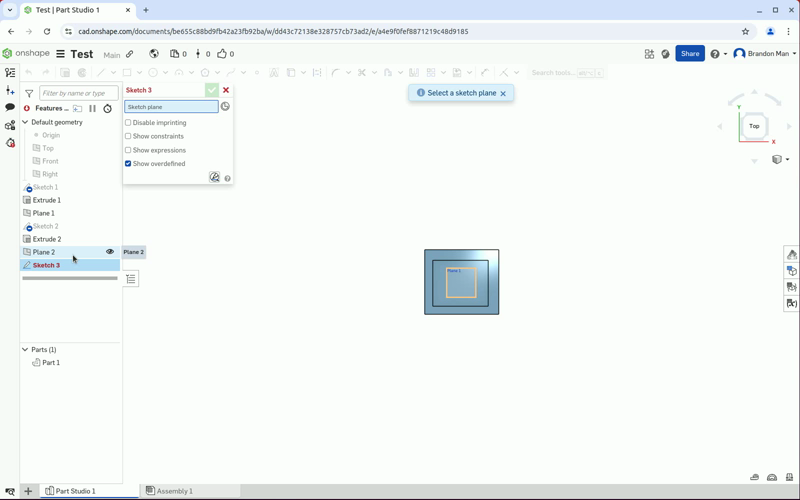
click(73, 254)
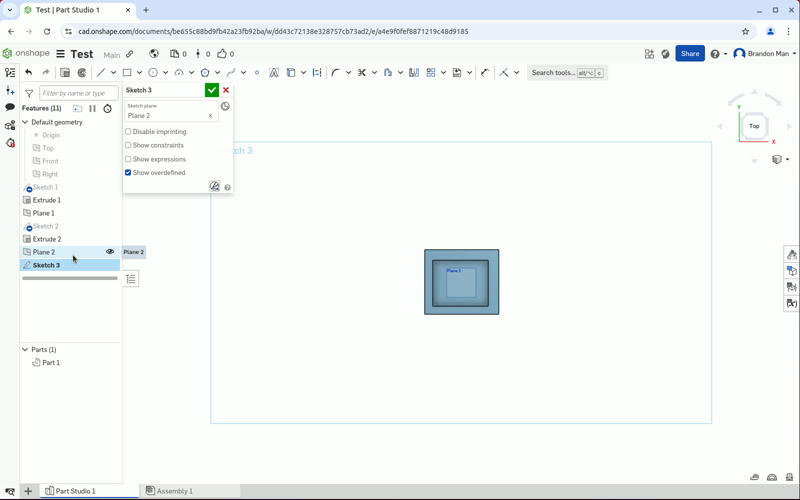
mouse_move(73, 352)
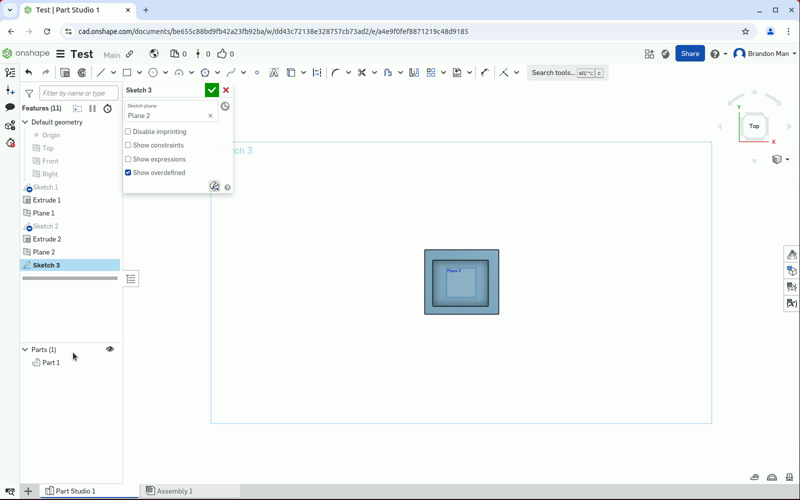
key(y)
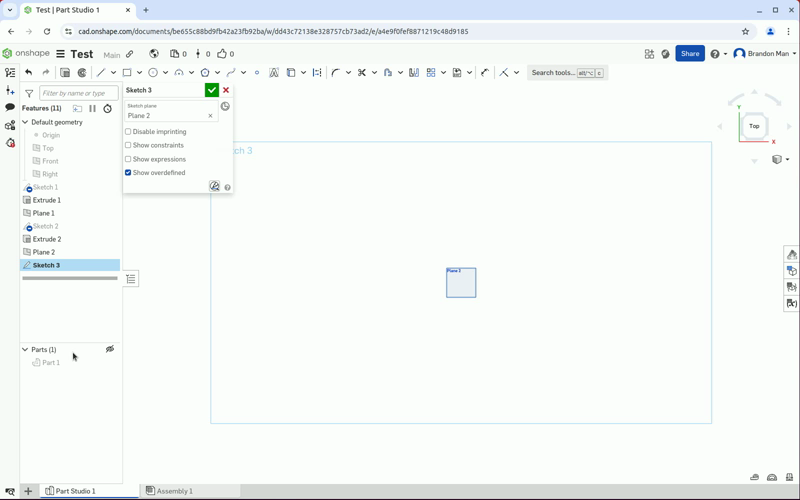
key(l)
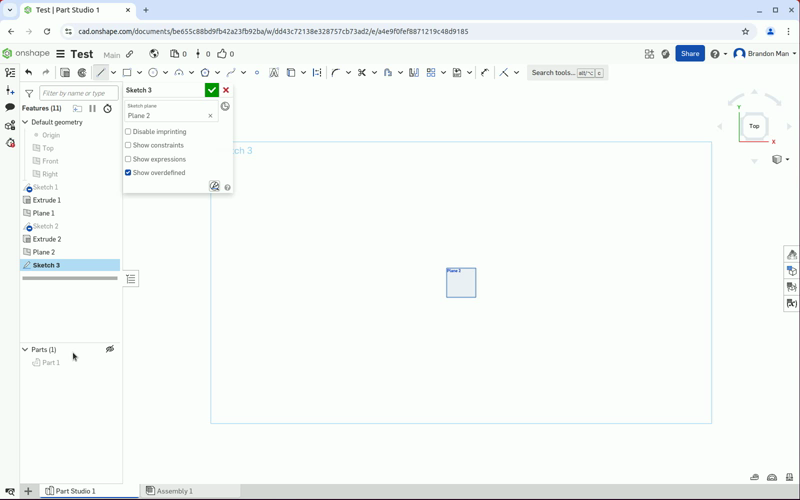
key_down(shift)
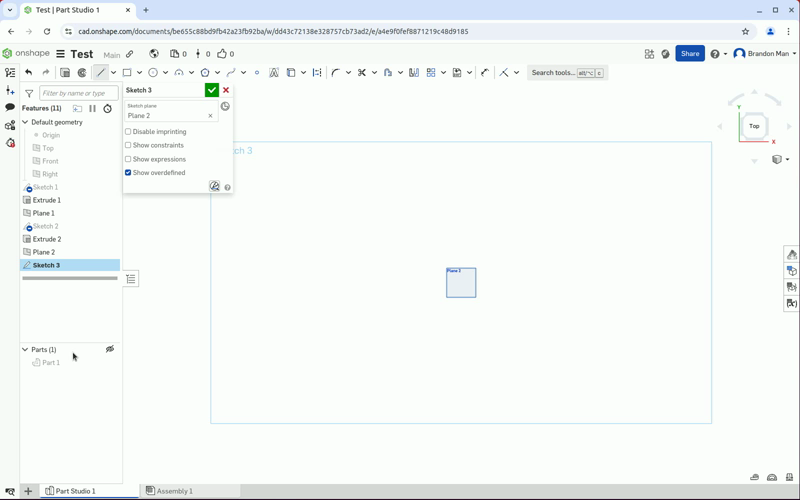
mouse_move(437, 301)
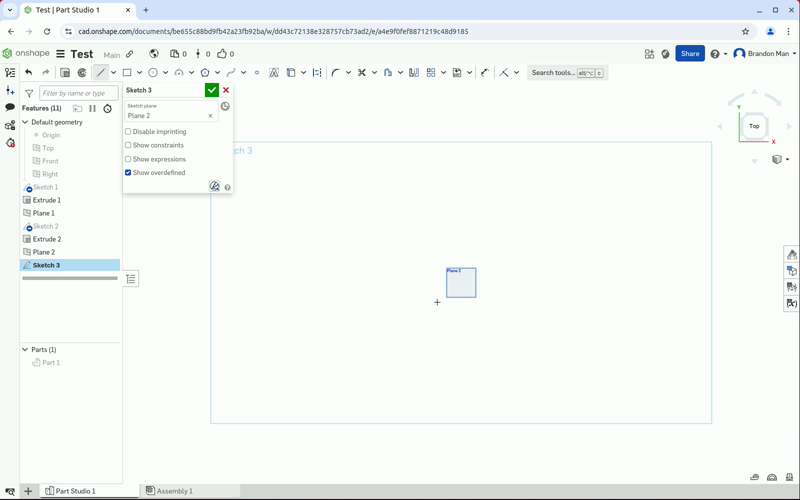
click(437, 301)
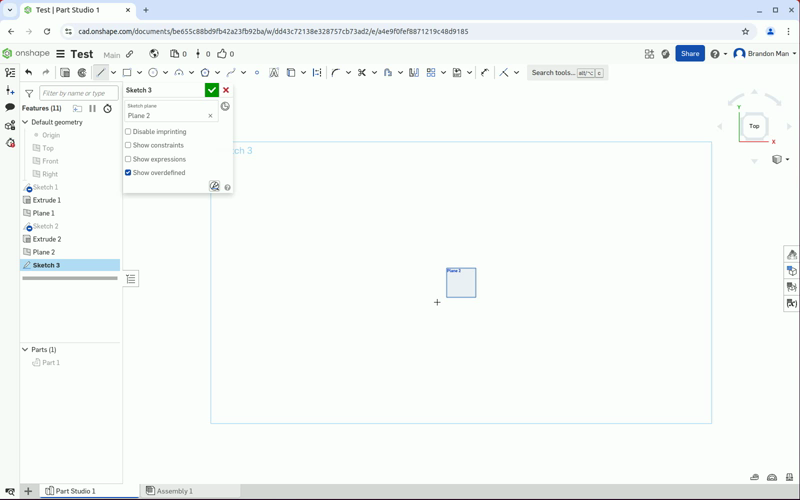
key_up(shift)
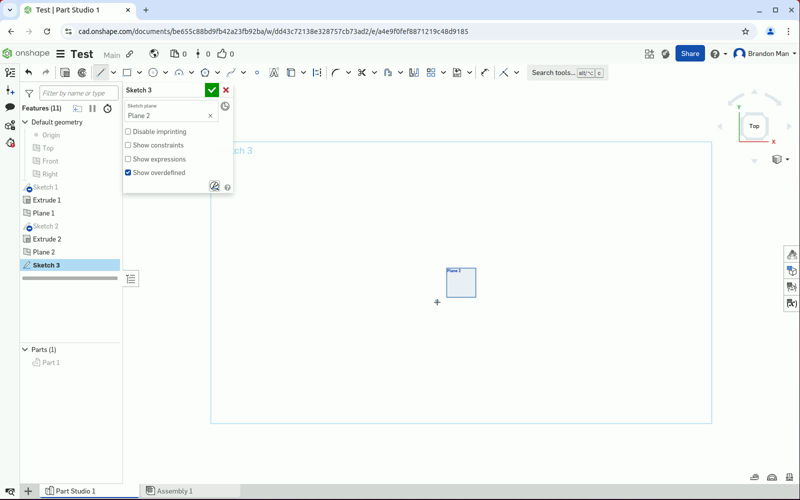
key_down(shift)
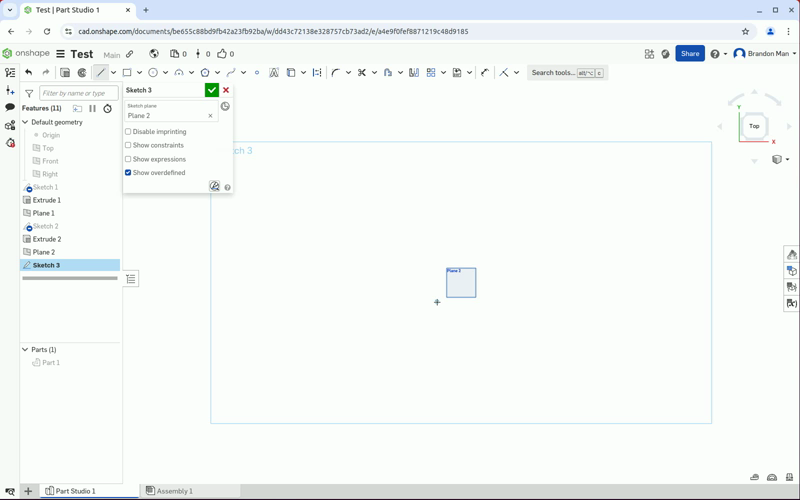
mouse_move(467, 301)
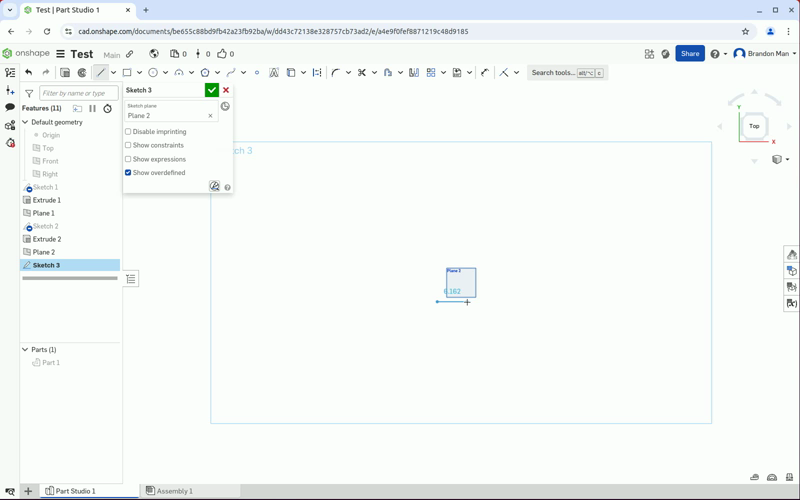
mouse_move(483, 301)
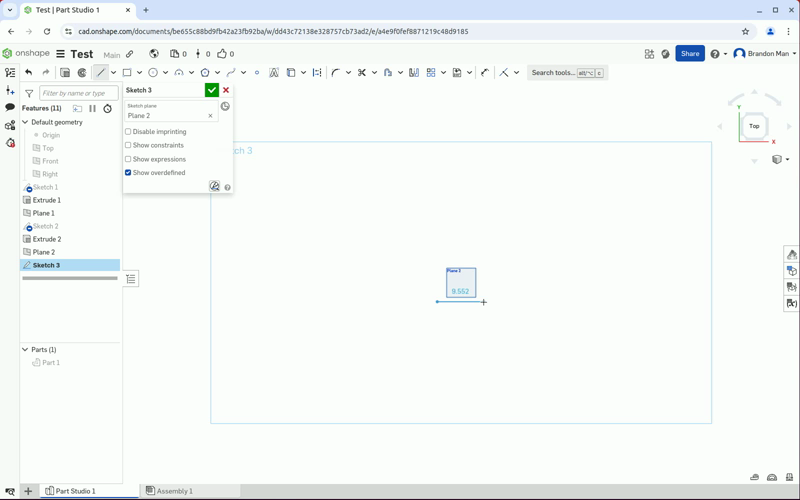
click(483, 301)
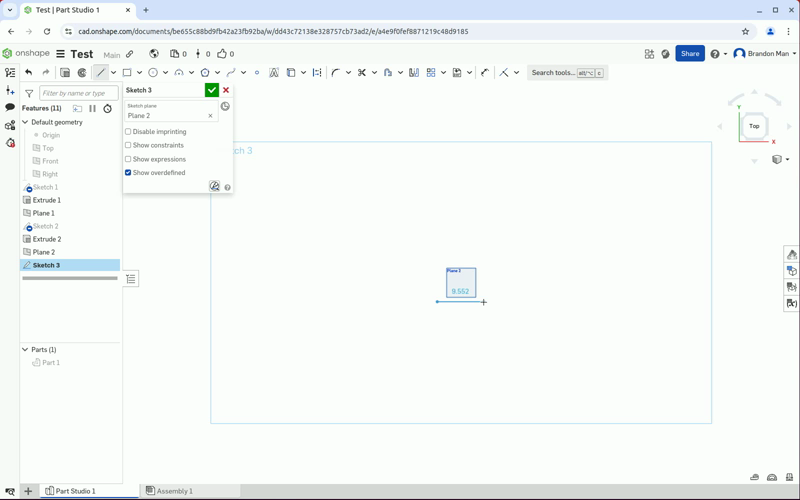
key_up(shift)
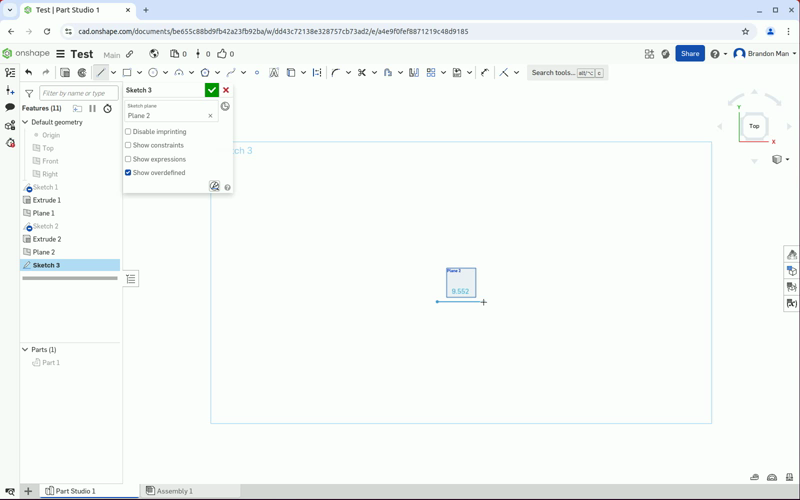
key_down(shift)
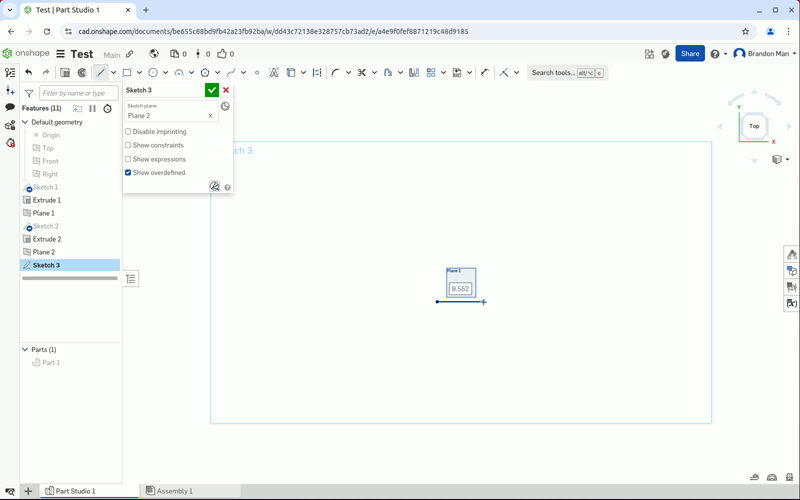
mouse_move(513, 301)
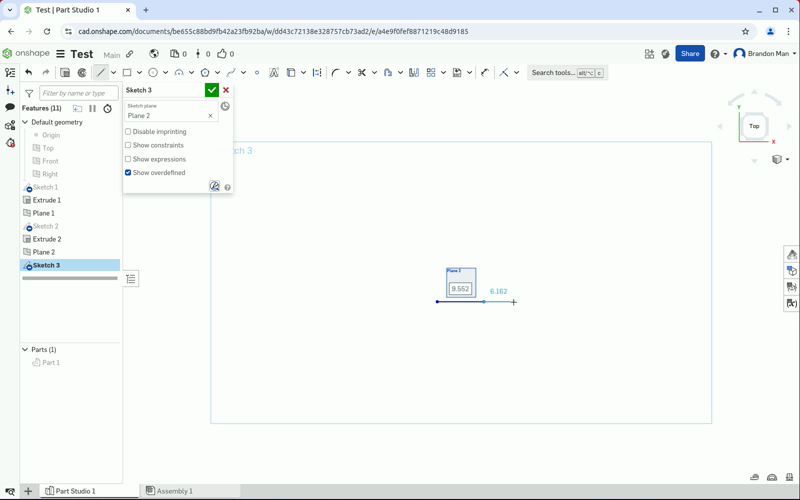
mouse_move(483, 264)
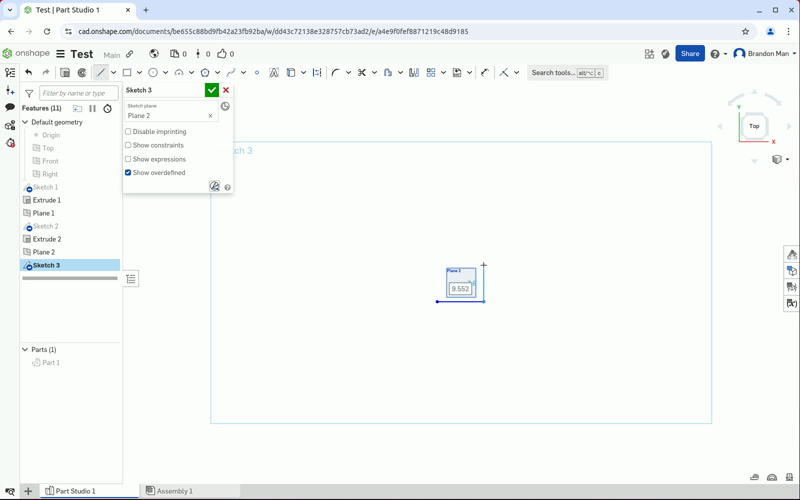
click(483, 264)
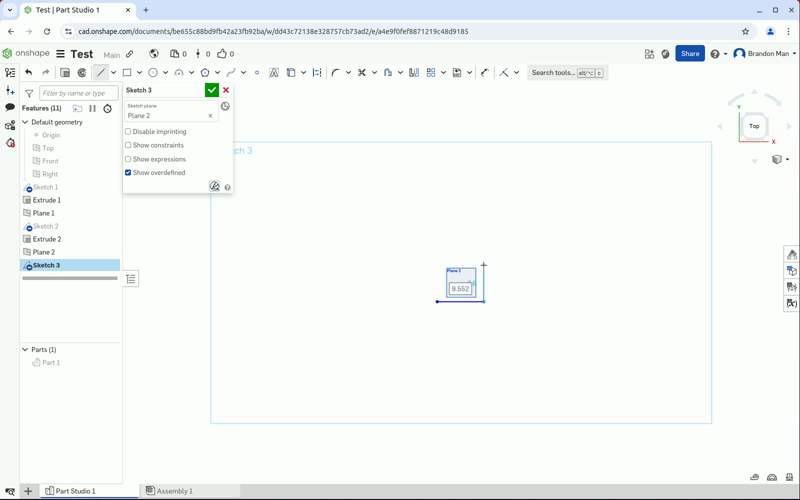
key_up(shift)
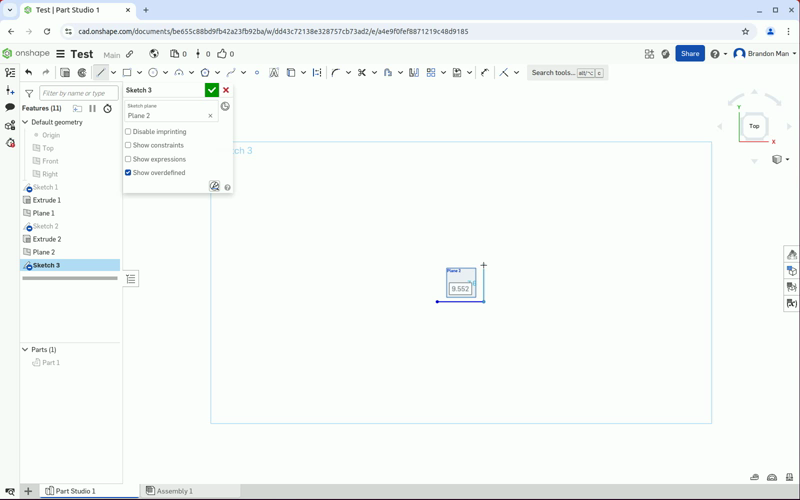
key_down(shift)
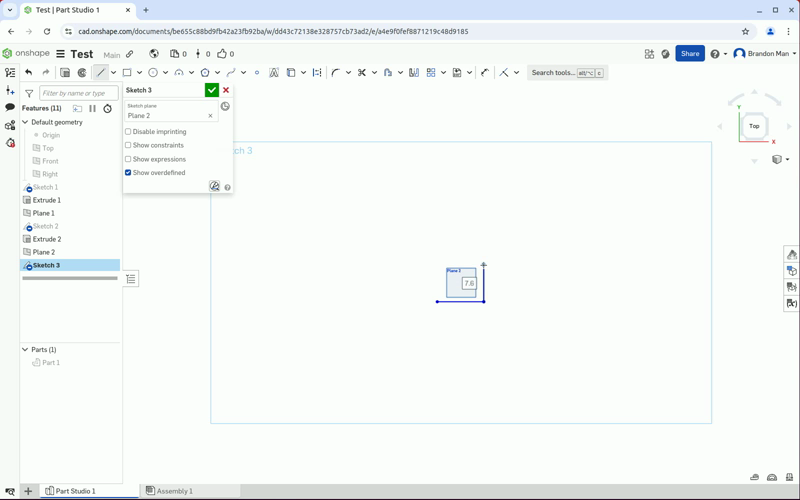
mouse_move(513, 264)
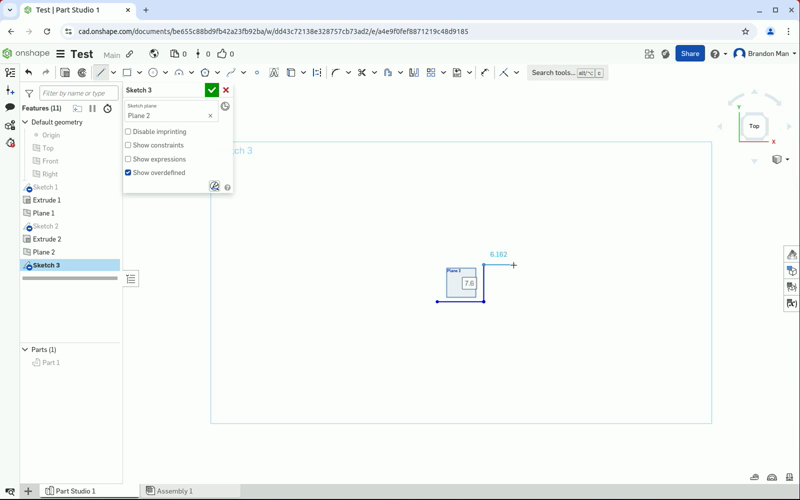
mouse_move(437, 264)
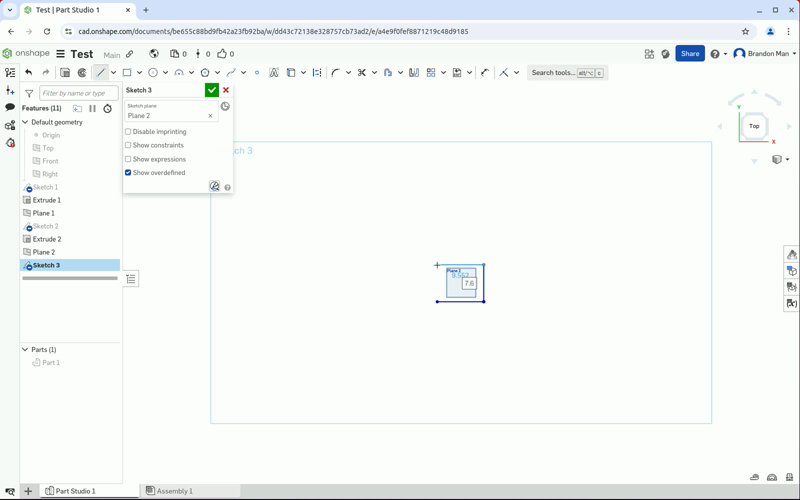
click(437, 264)
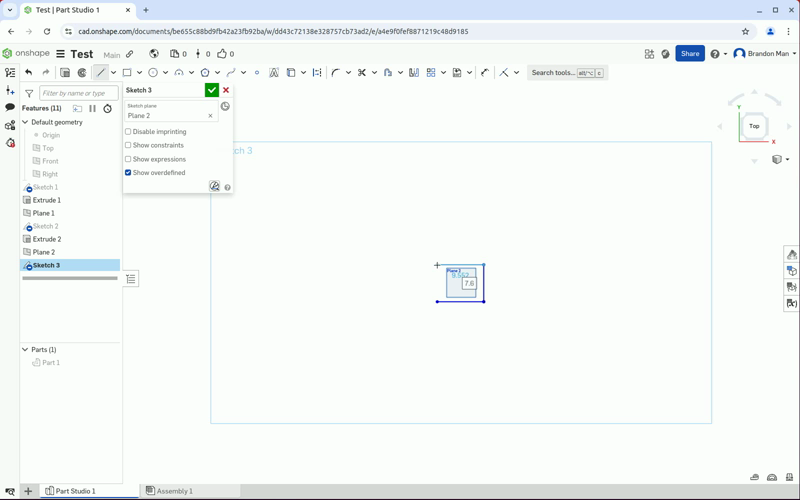
key_up(shift)
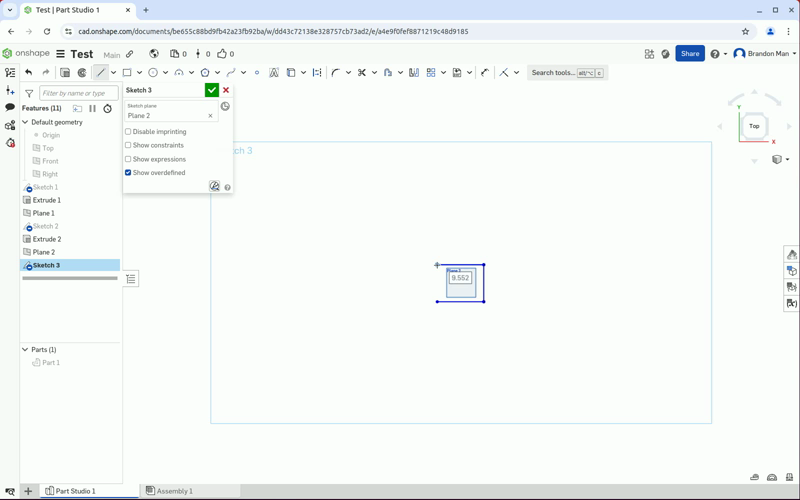
mouse_move(467, 264)
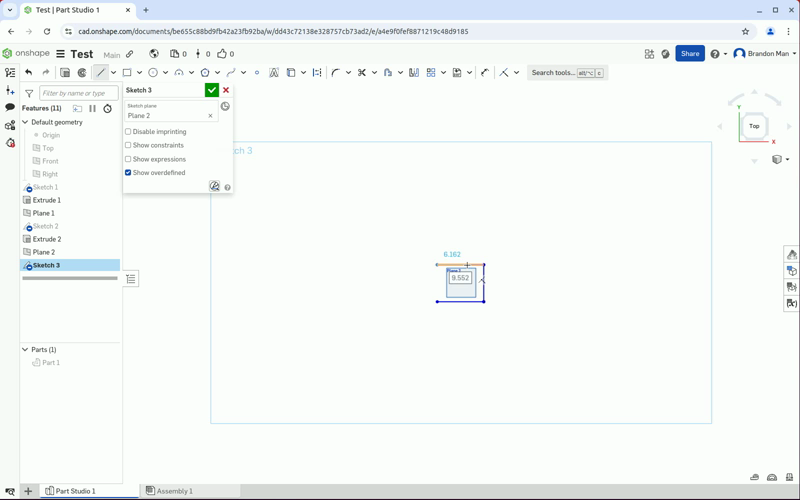
key_down(shift)
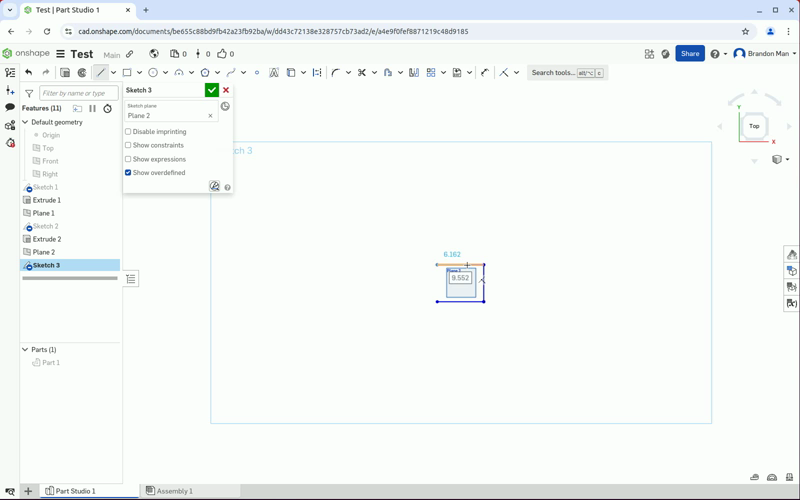
mouse_move(437, 301)
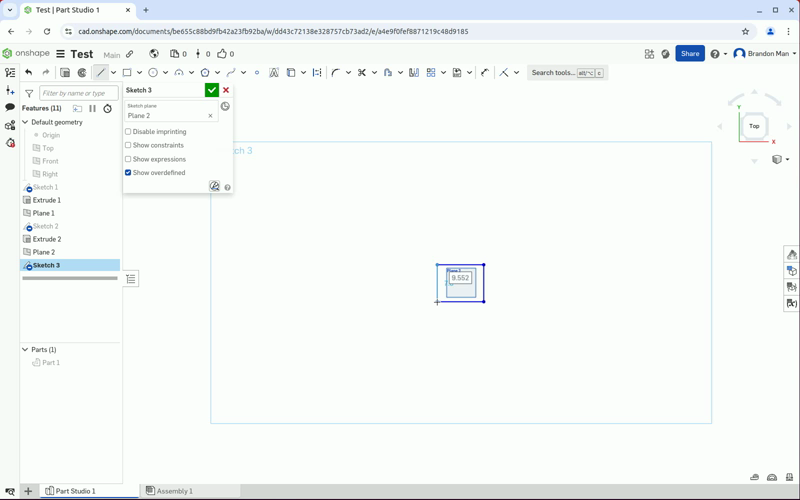
key_up(shift)
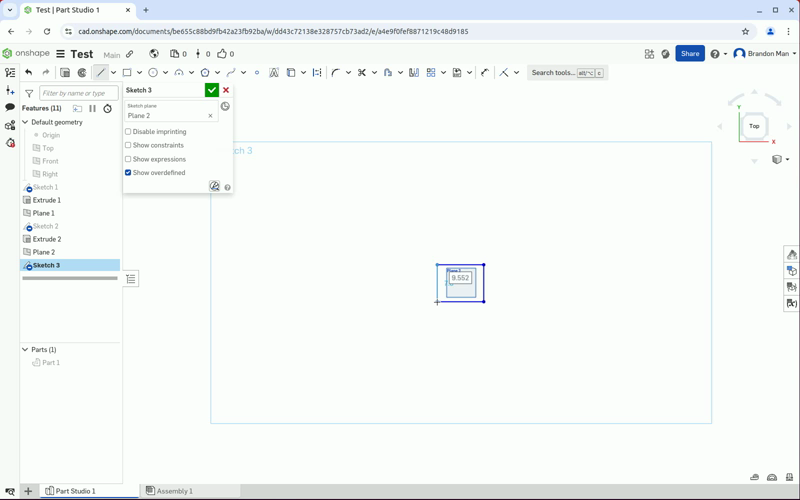
click(437, 301)
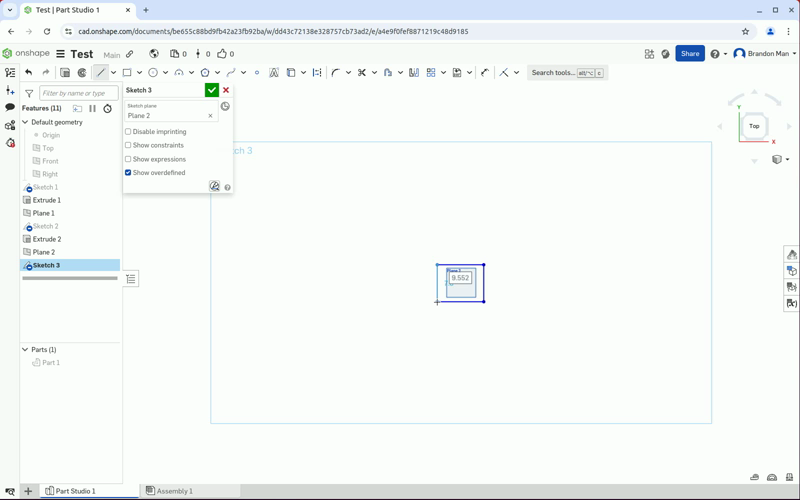
key(esc)
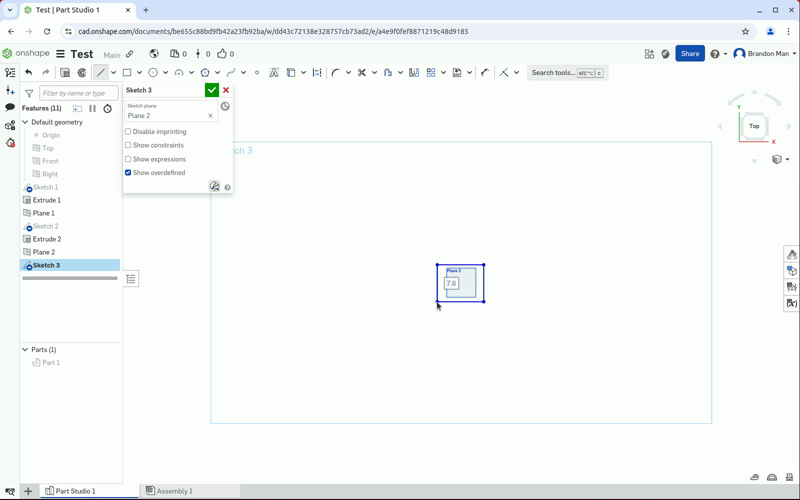
mouse_move(448, 288)
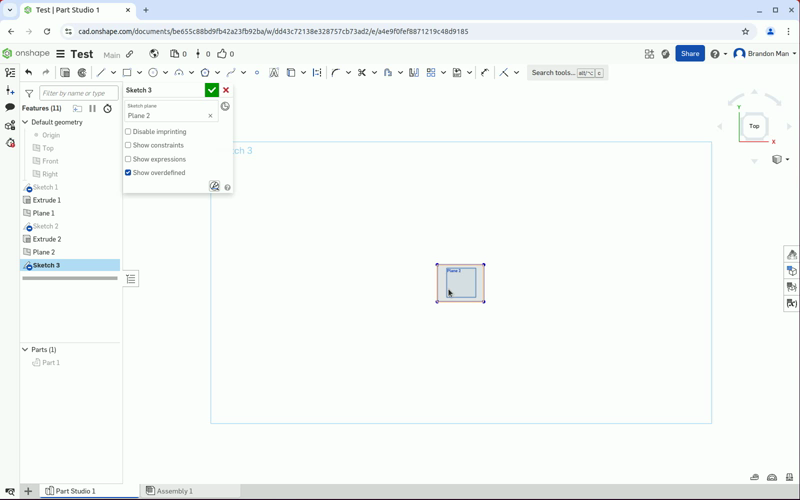
scroll(6)
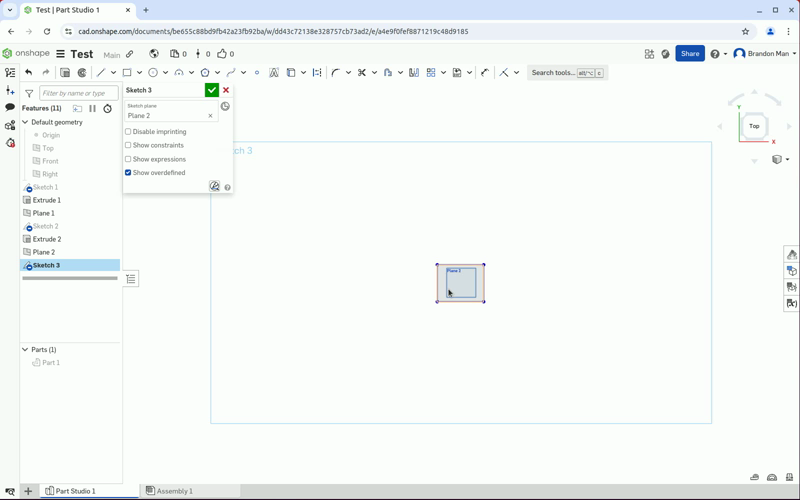
scroll(6)
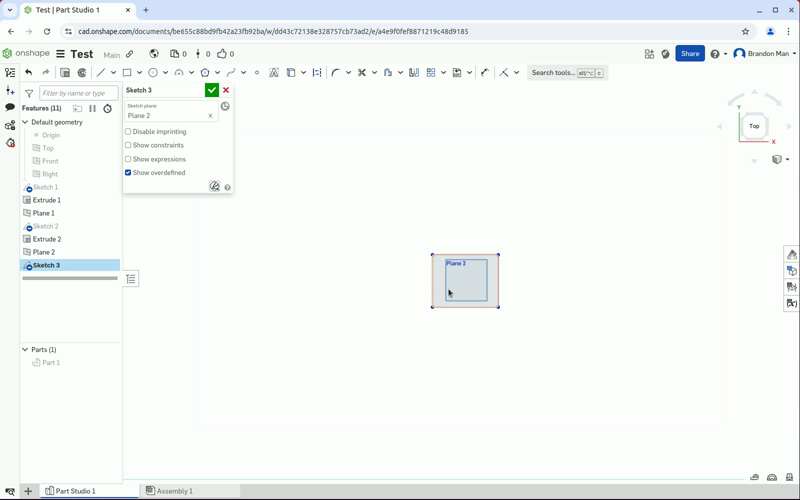
scroll(6)
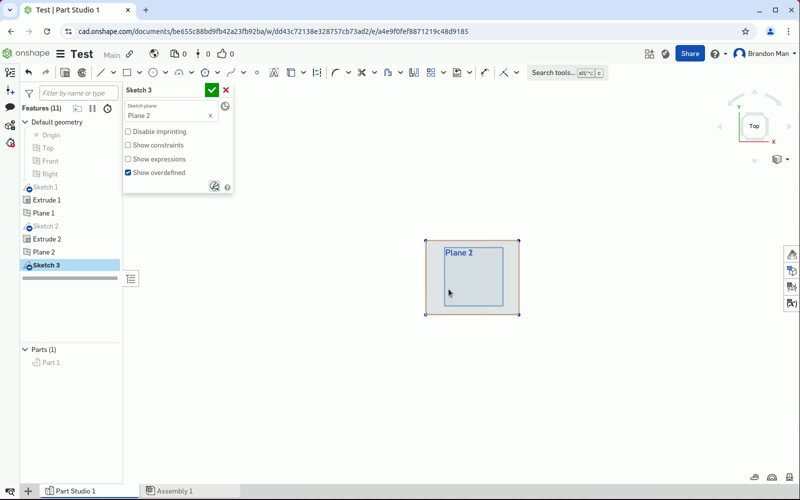
scroll(6)
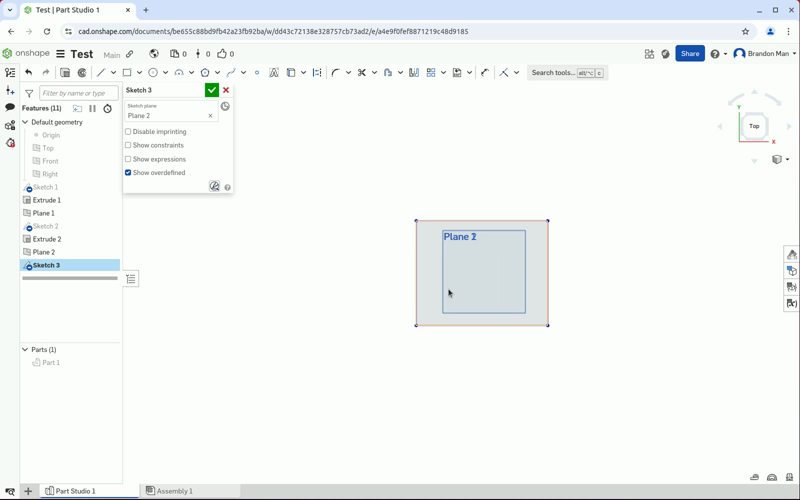
scroll(6)
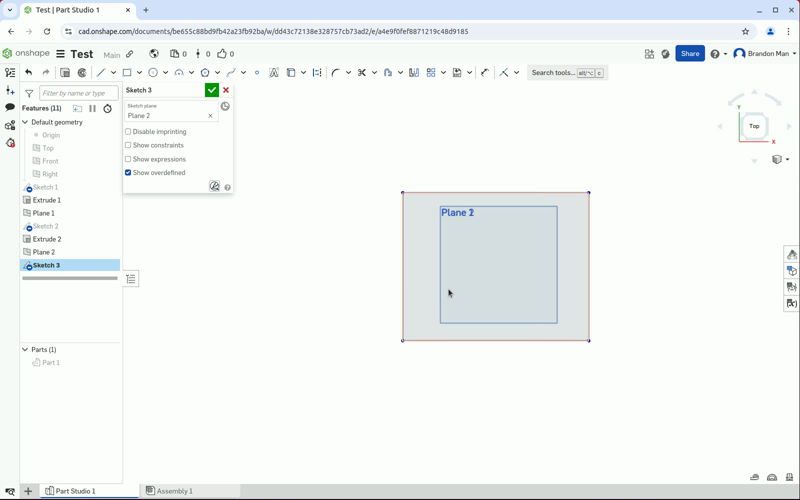
scroll(6)
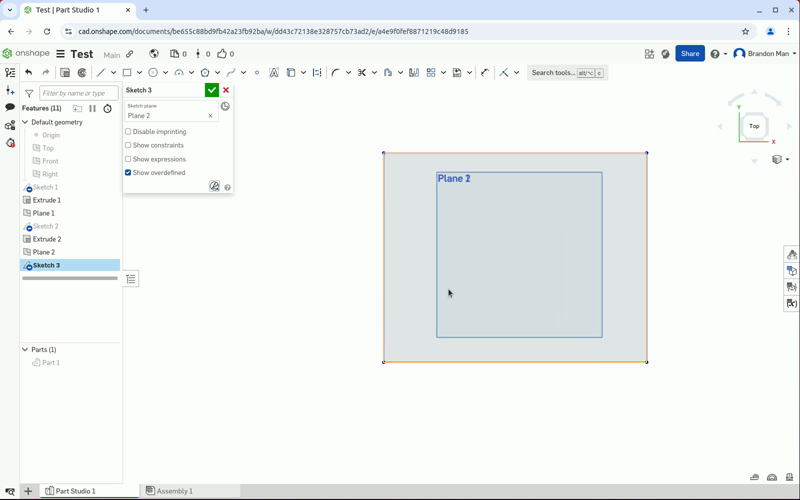
scroll(6)
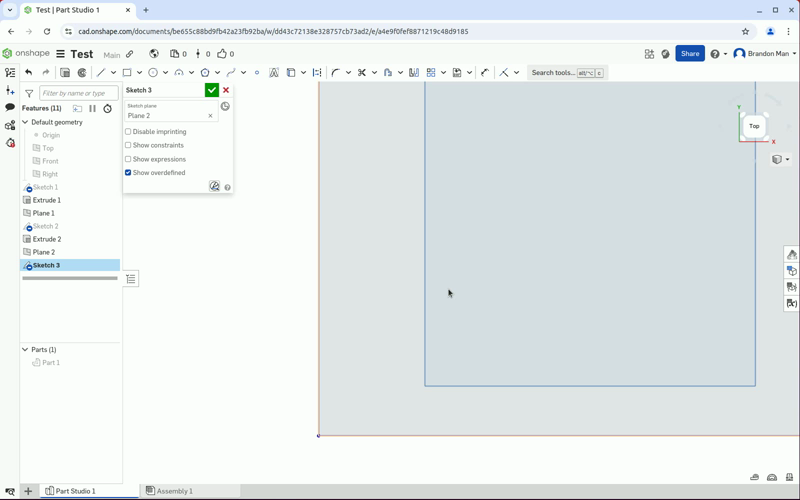
click(448, 288)
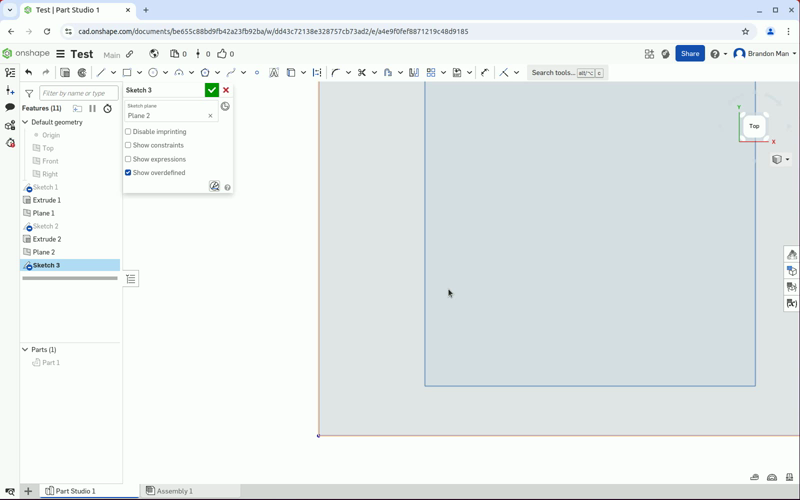
scroll(-6)
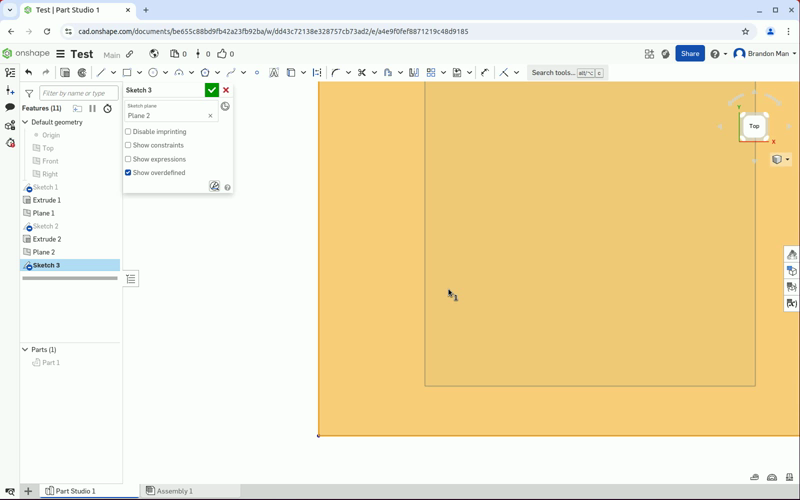
scroll(-6)
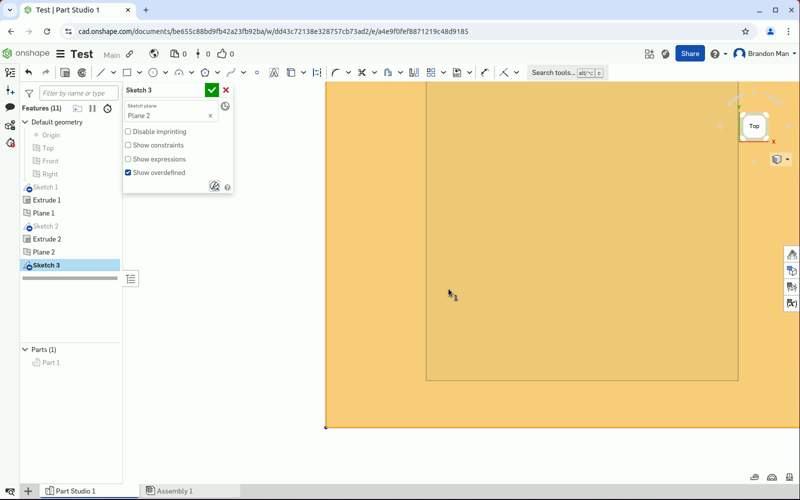
scroll(-6)
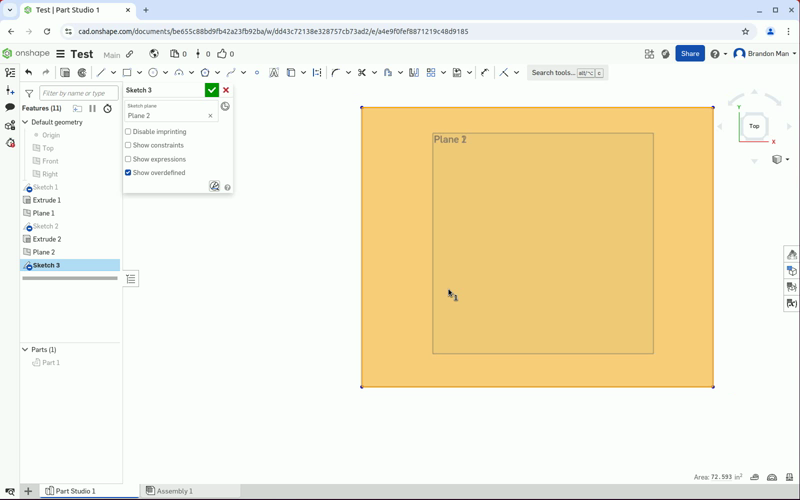
scroll(-6)
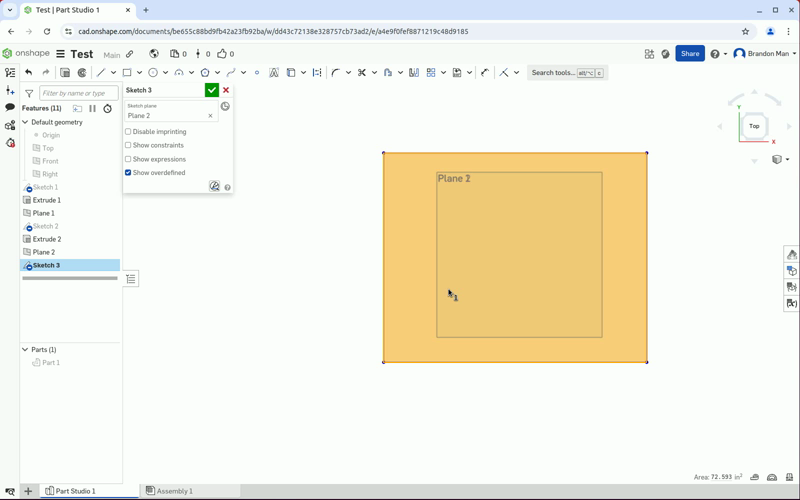
scroll(-6)
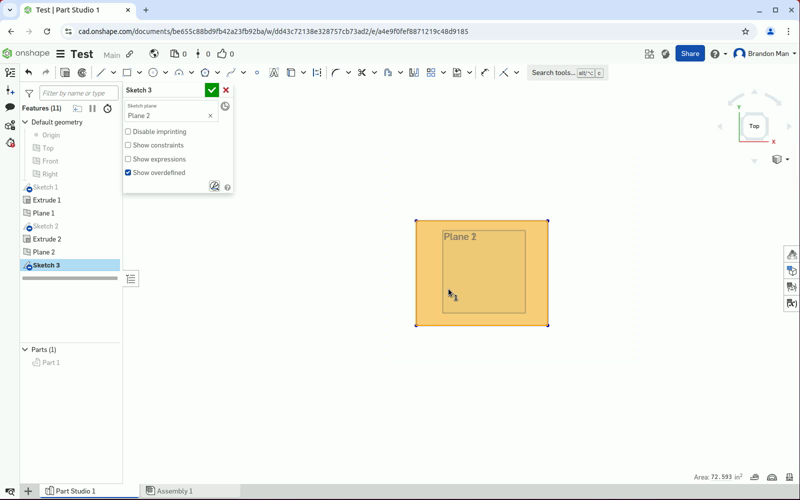
scroll(-6)
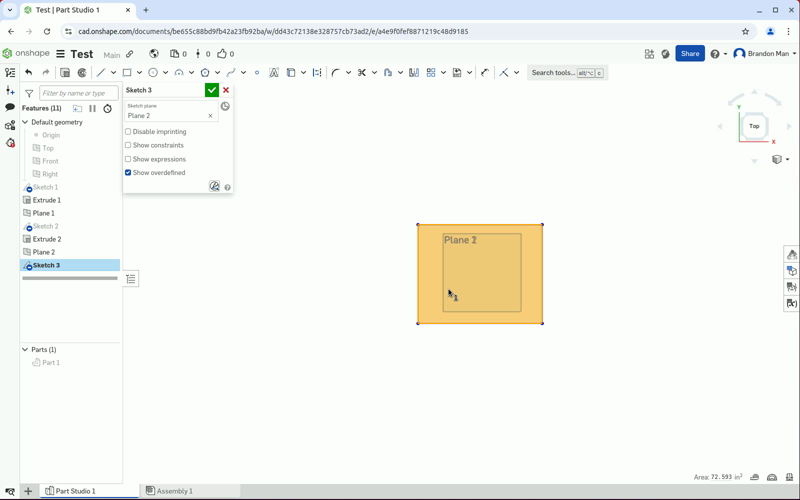
scroll(-6)
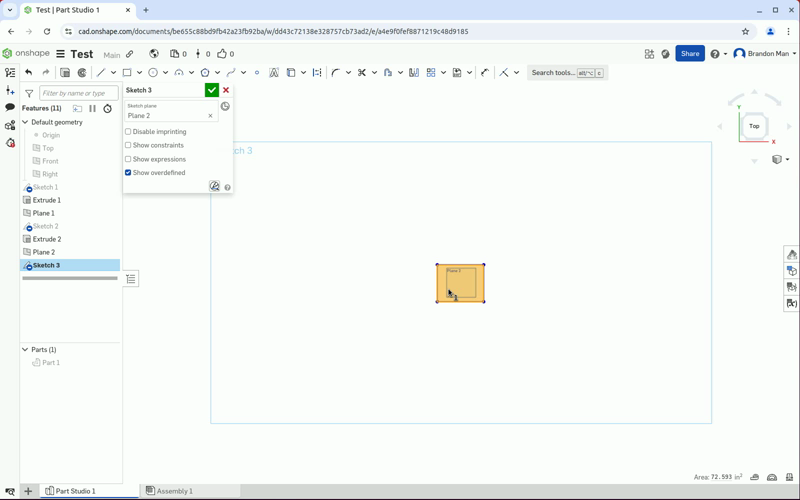
mouse_move(73, 352)
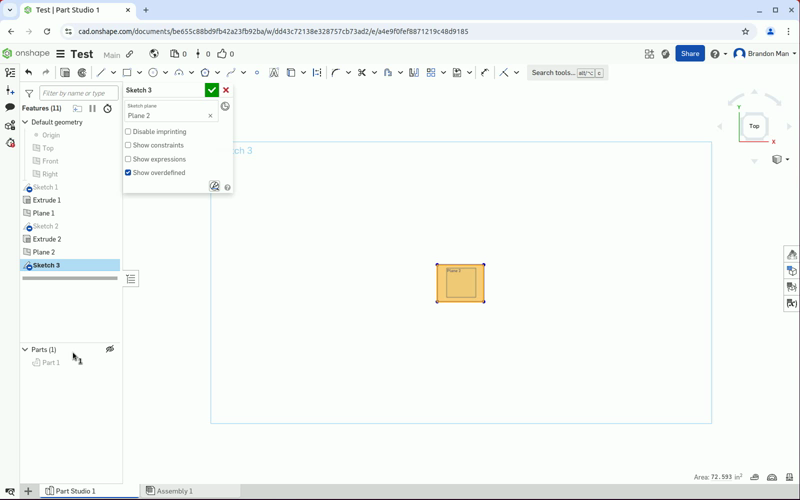
key(shift+y)
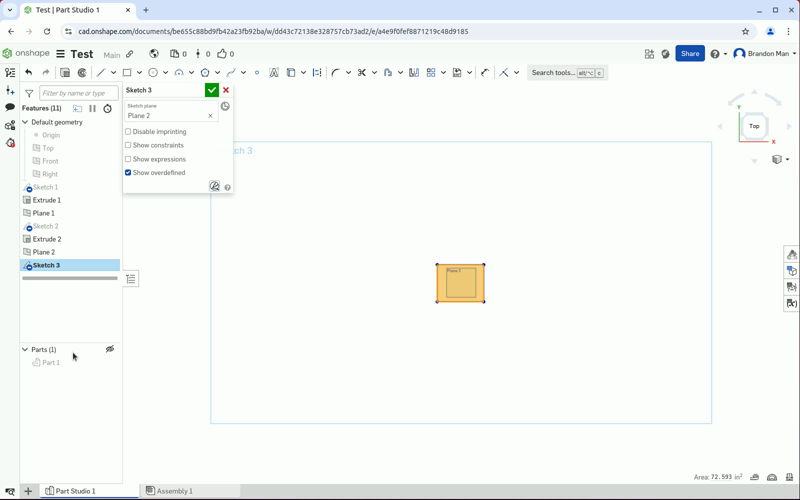
key(shift+e)
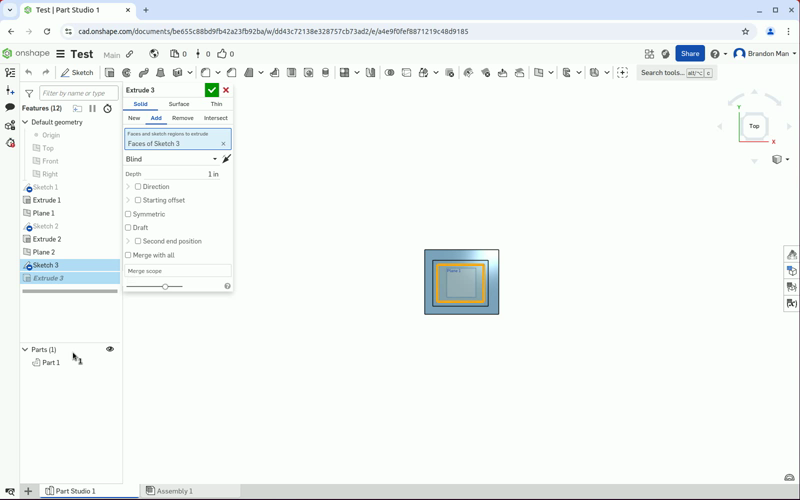
mouse_move(143, 106)
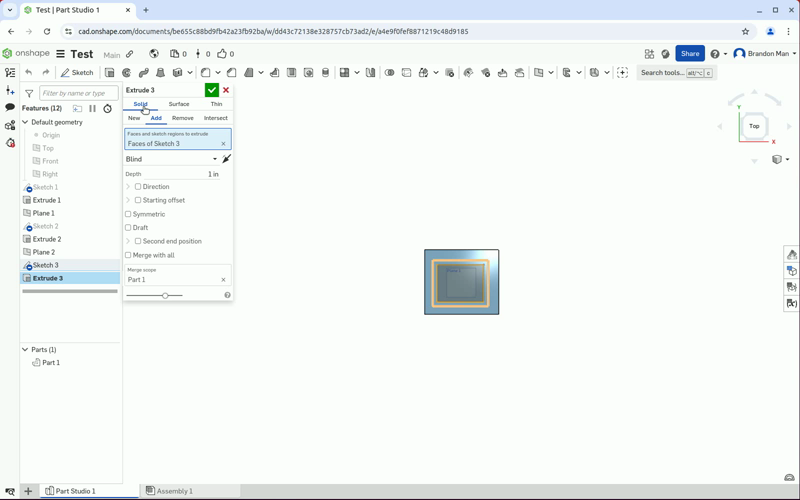
click(143, 106)
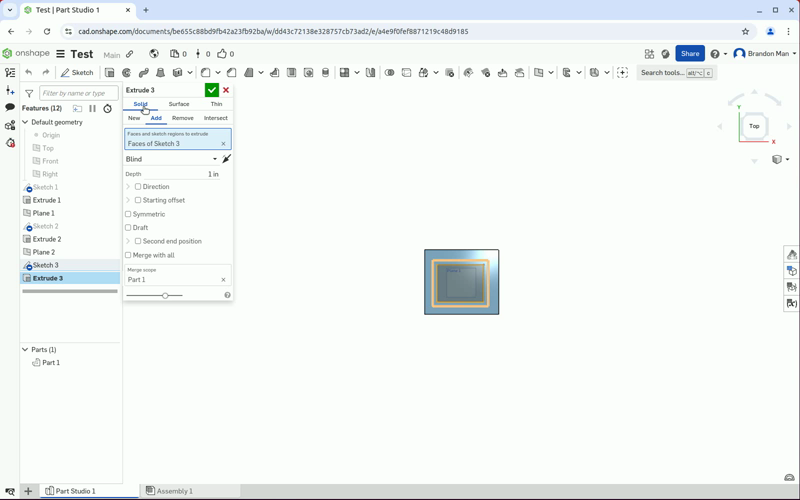
mouse_move(186, 120)
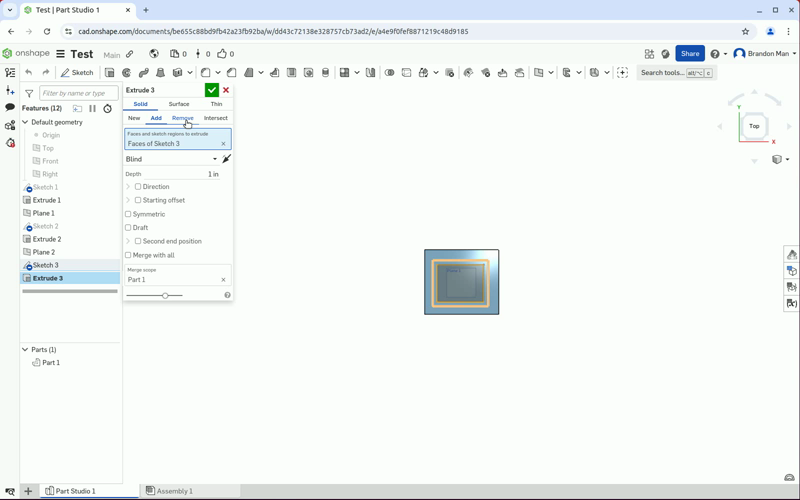
click(186, 120)
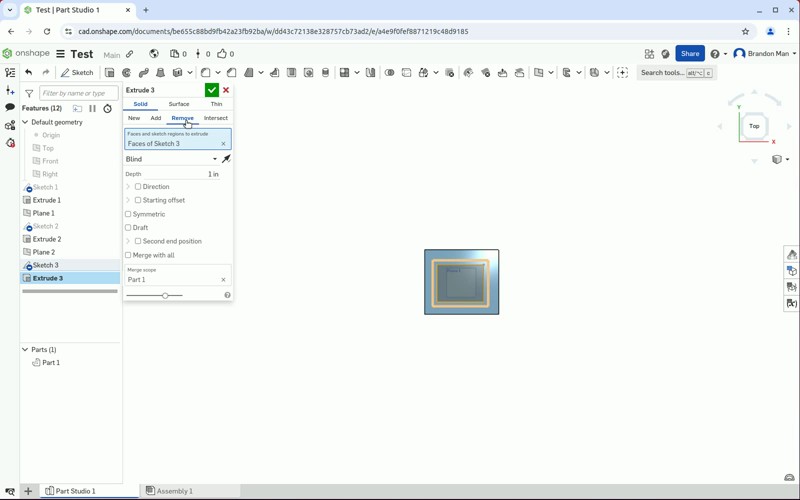
key(tab, 4)
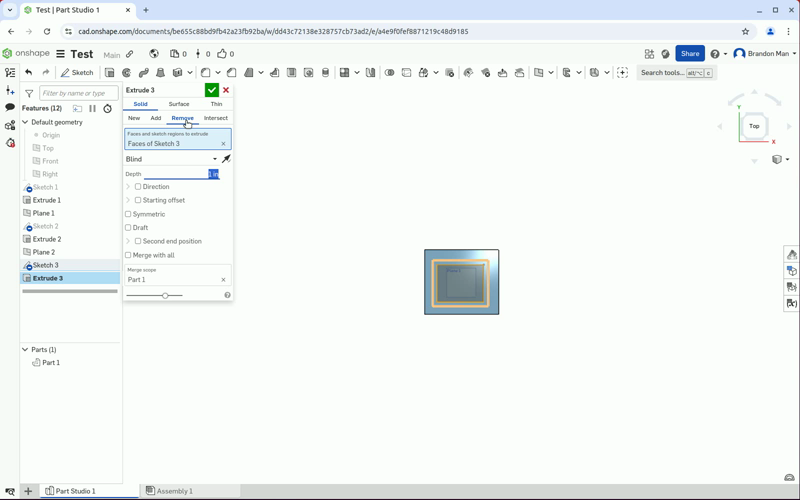
text(5.777)
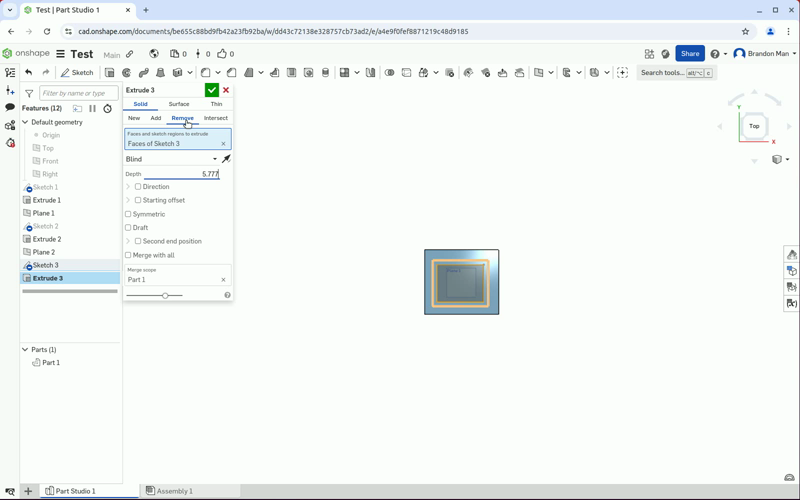
key(tab, 6)
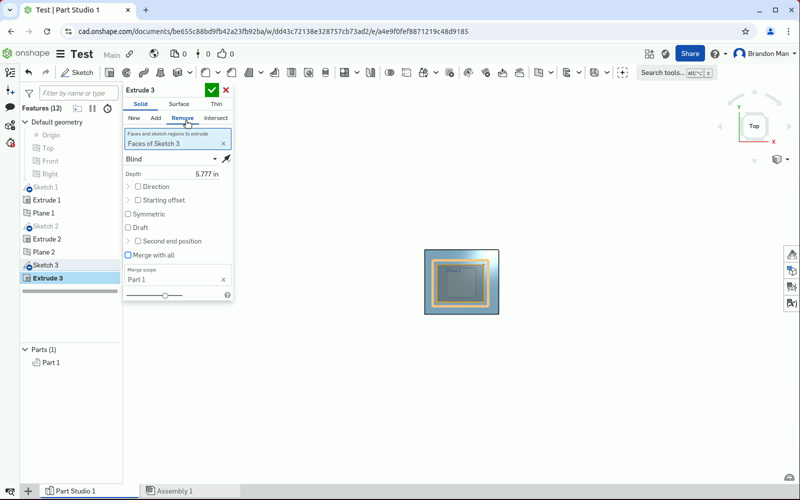
key(space)
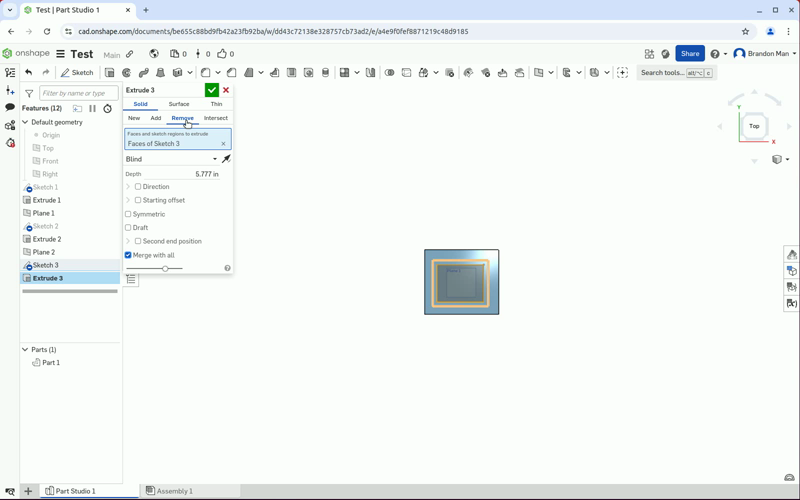
key(enter)
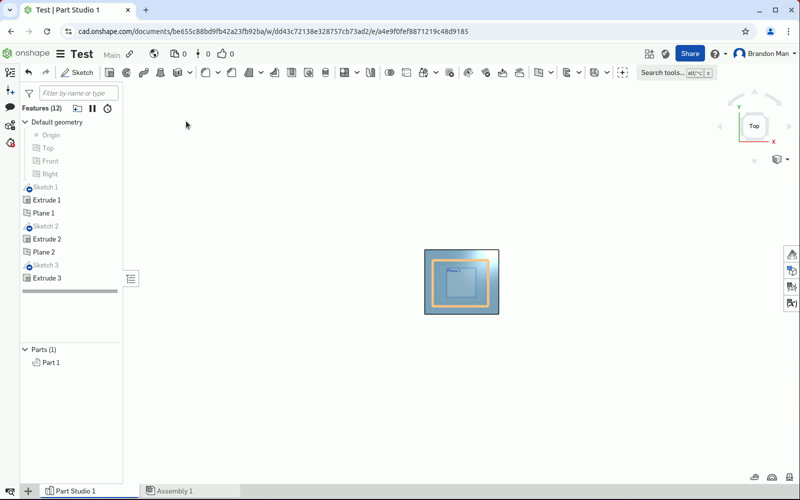
key(shift+h)
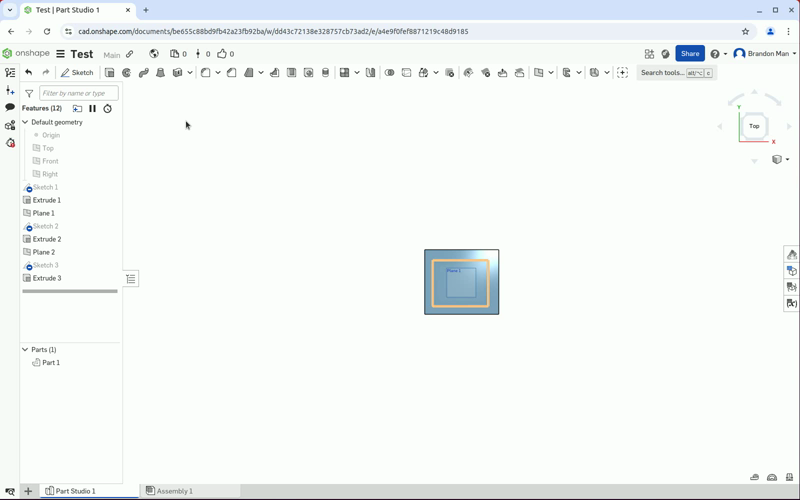
key(shift+h)
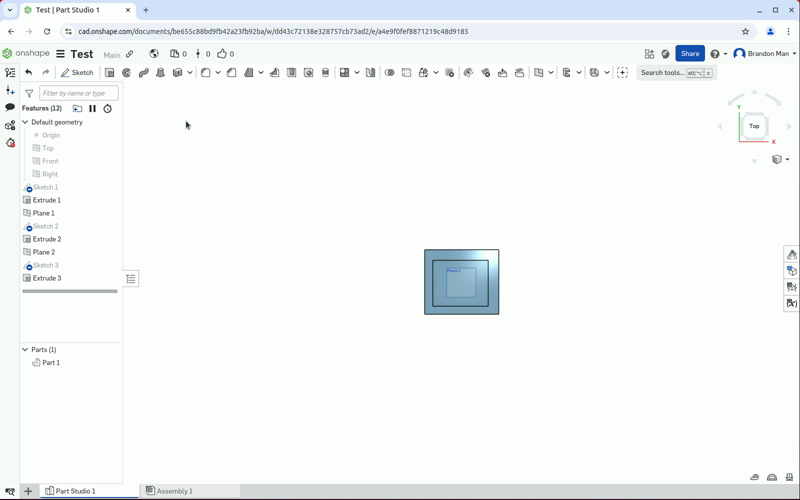
mouse_move(73, 189)
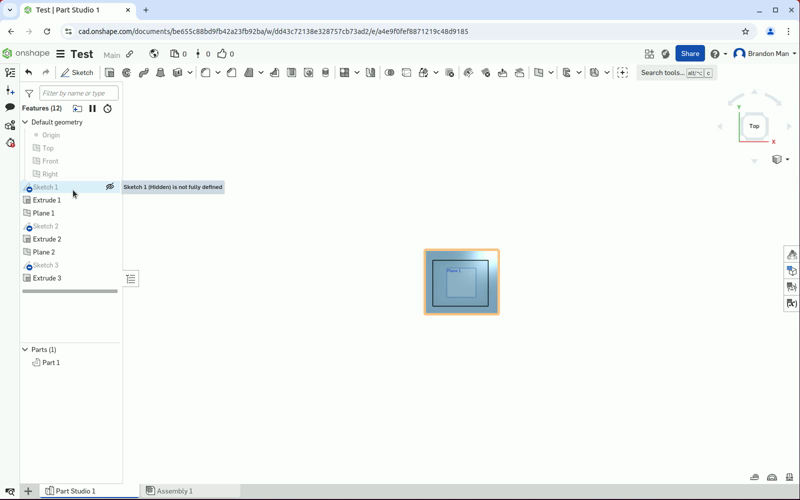
click(73, 189)
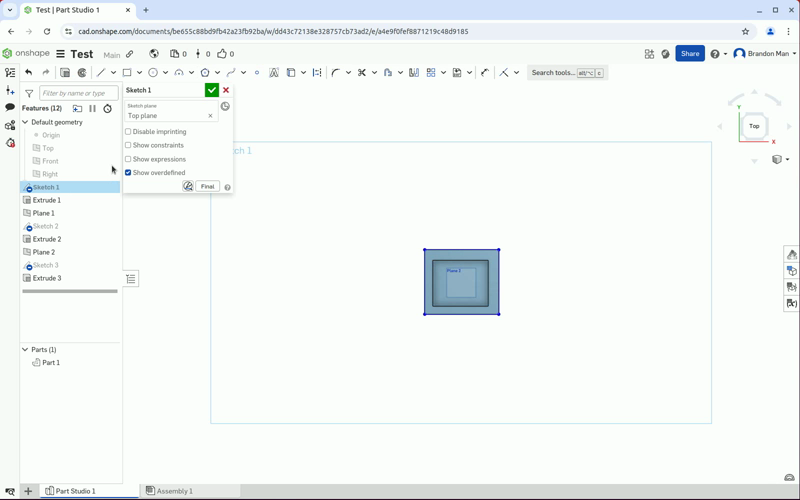
mouse_move(229, 92)
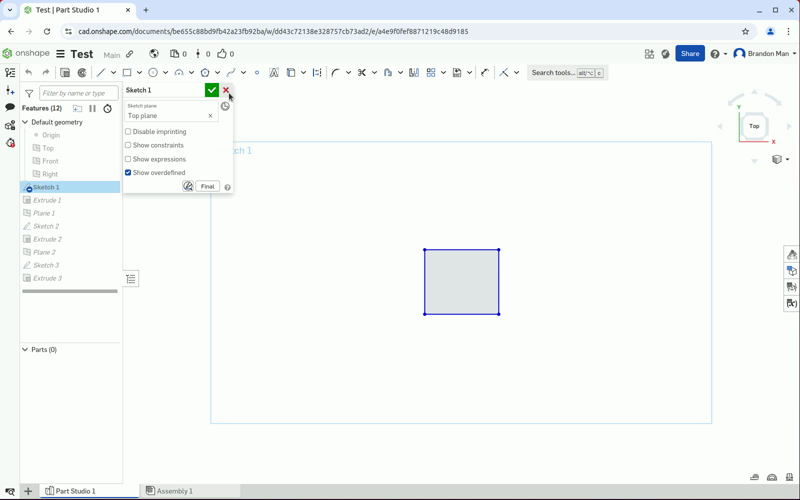
click(229, 92)
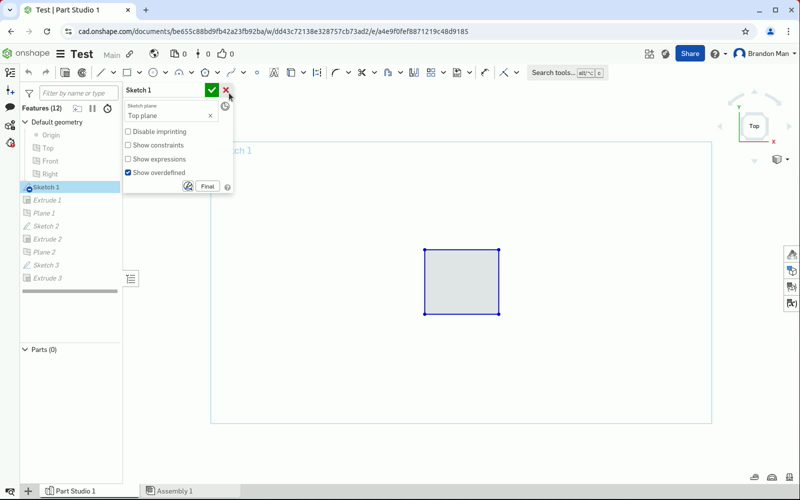
key(shift+s)
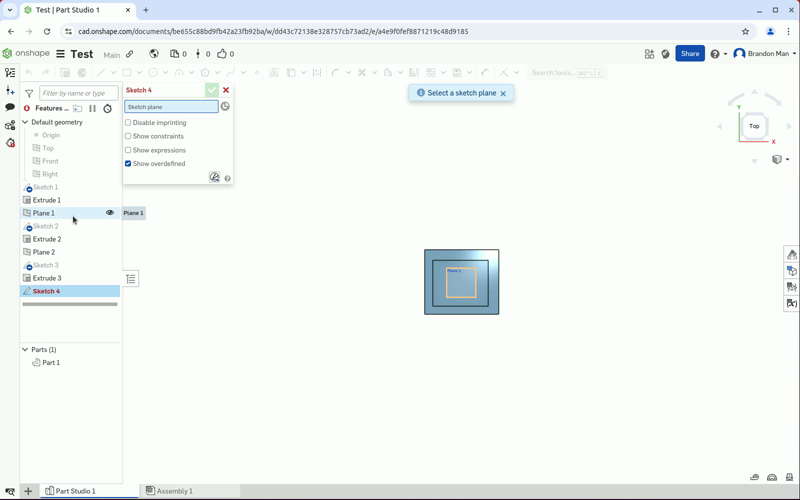
scroll(3)
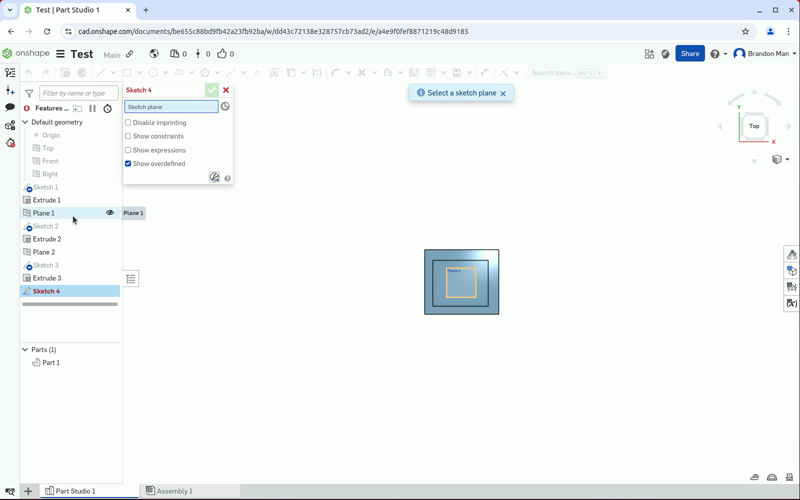
mouse_move(73, 150)
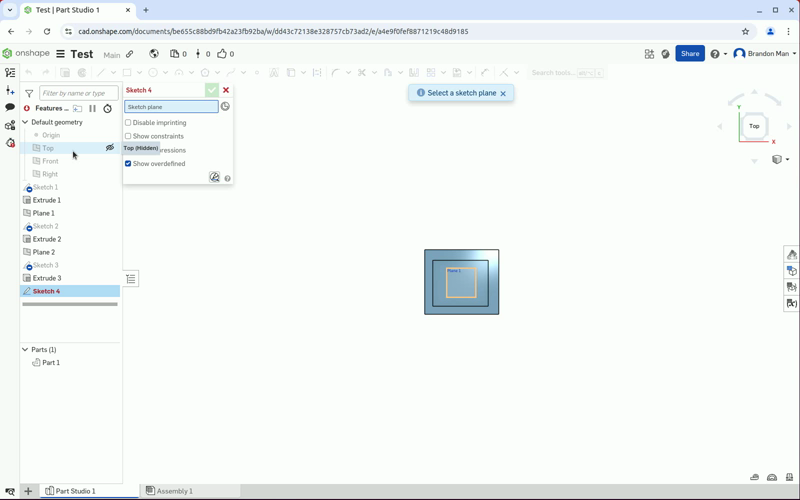
click(73, 150)
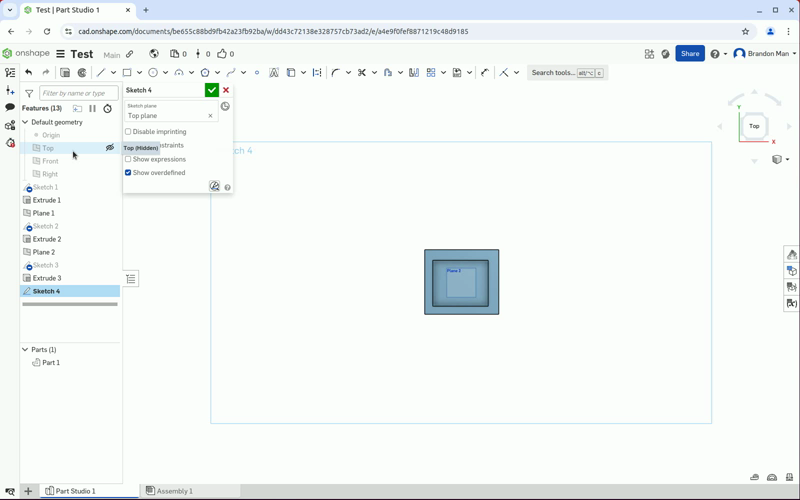
mouse_move(73, 352)
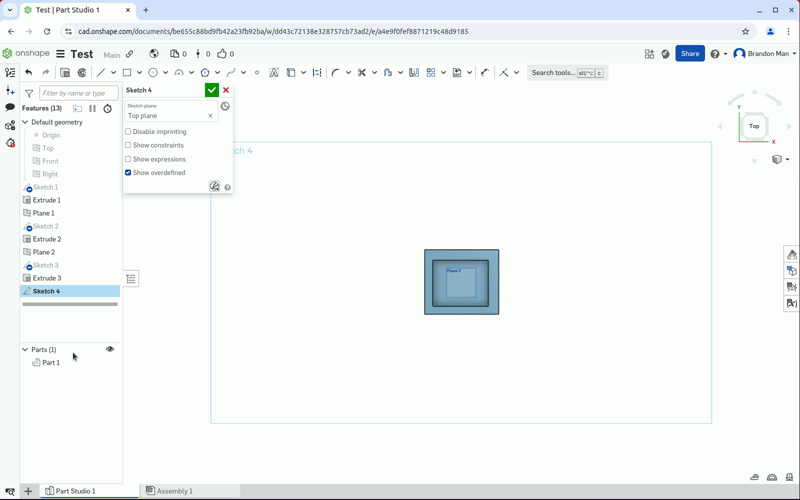
key(y)
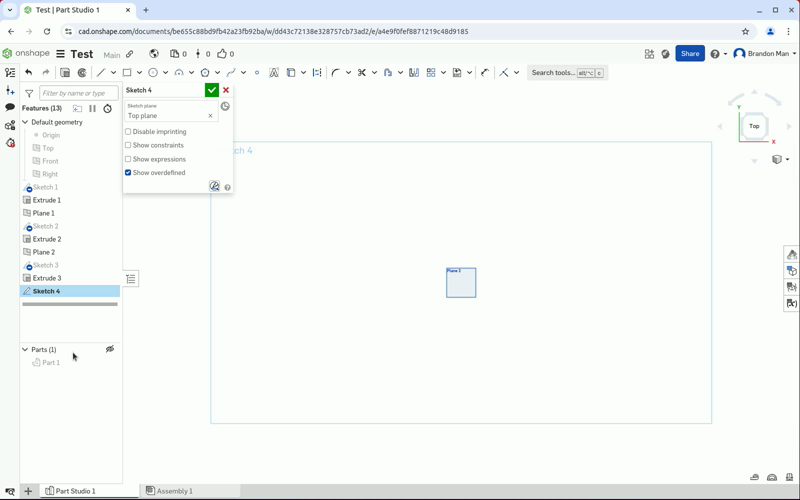
key(l)
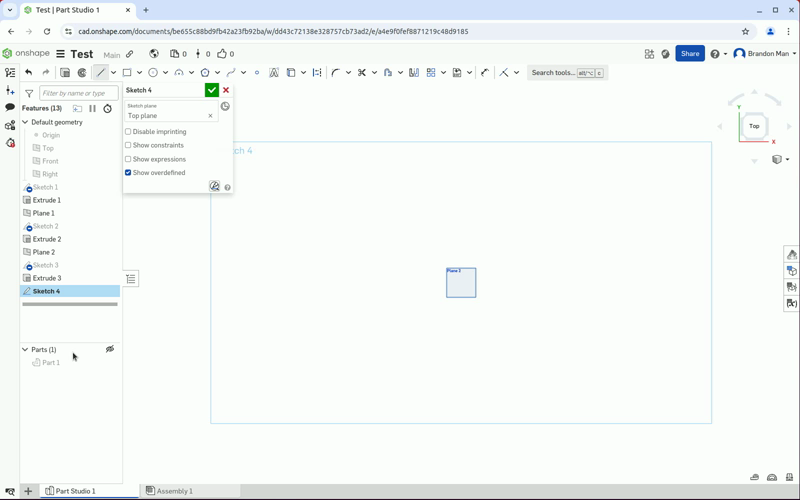
key_down(shift)
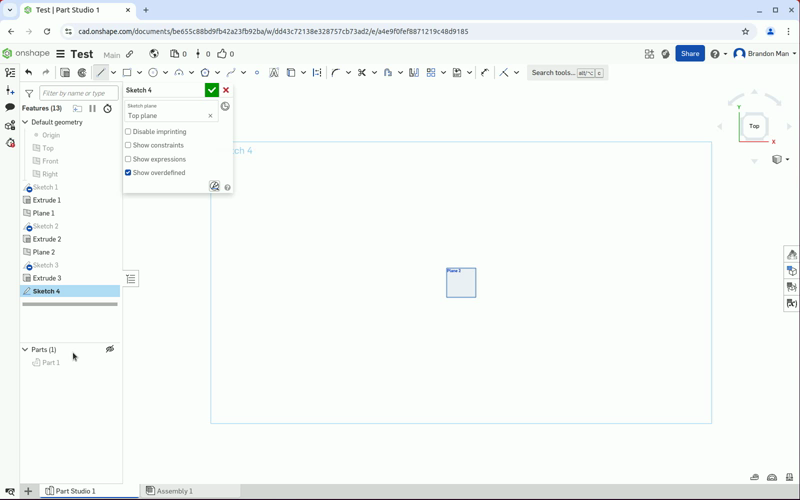
mouse_move(348, 306)
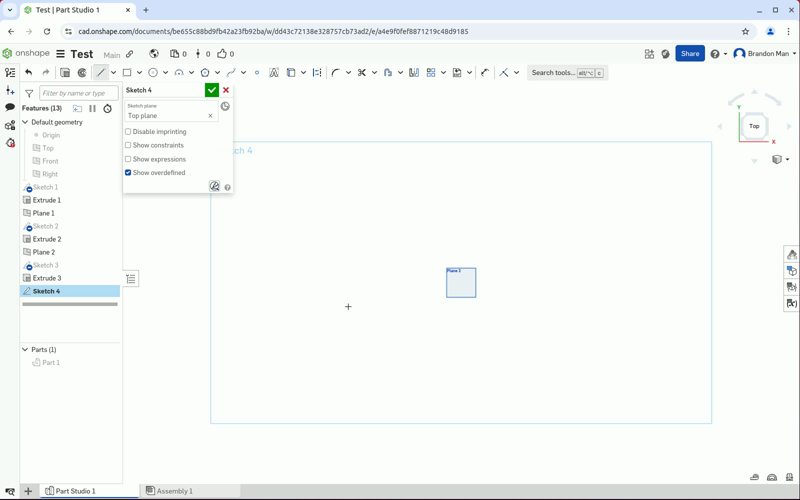
click(348, 306)
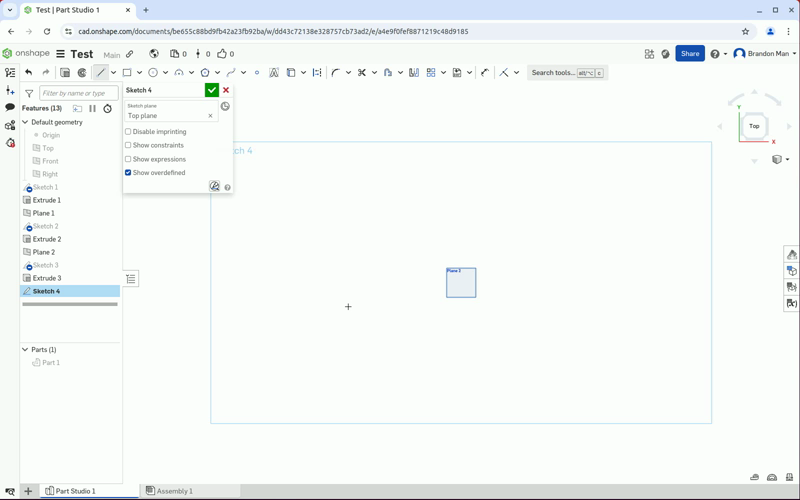
key_up(shift)
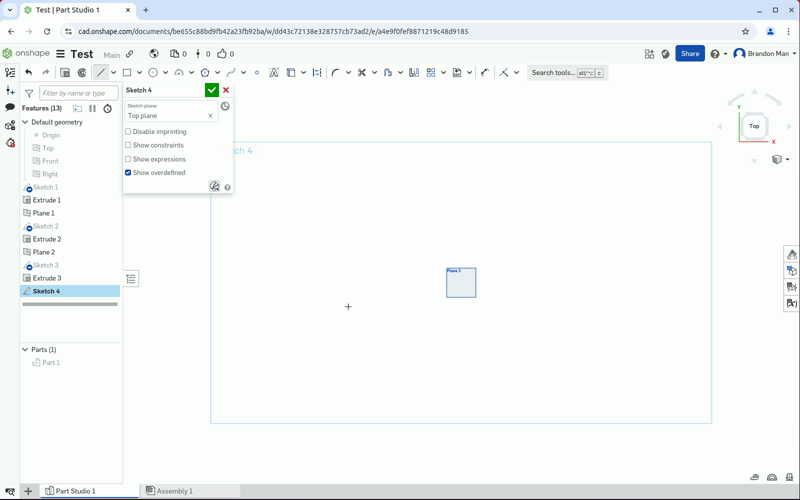
key_down(shift)
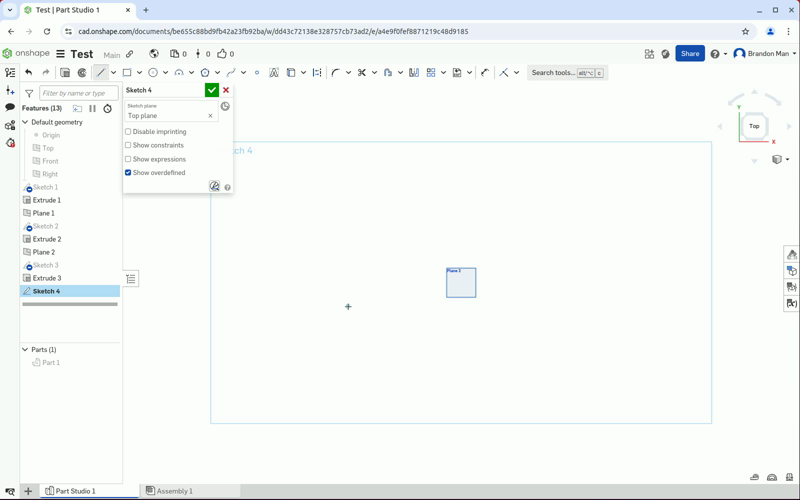
mouse_move(378, 306)
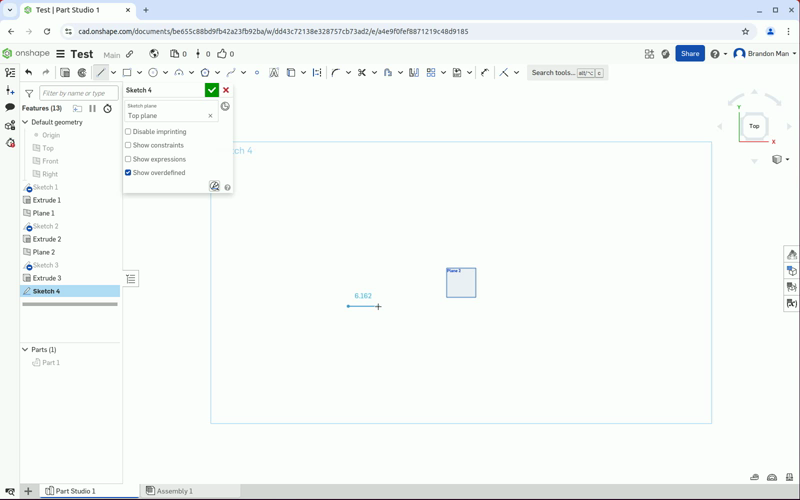
mouse_move(404, 306)
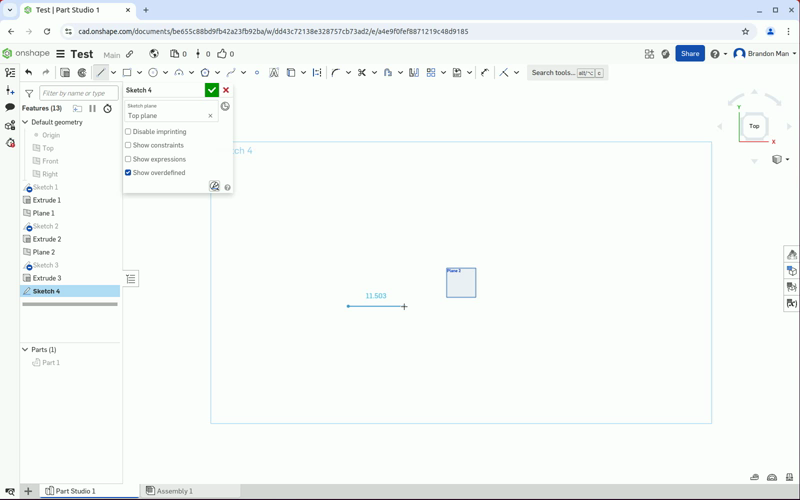
click(404, 306)
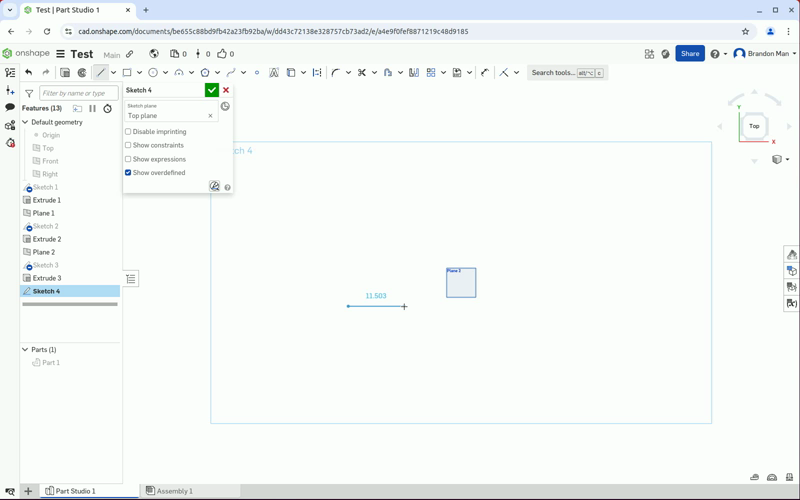
key_up(shift)
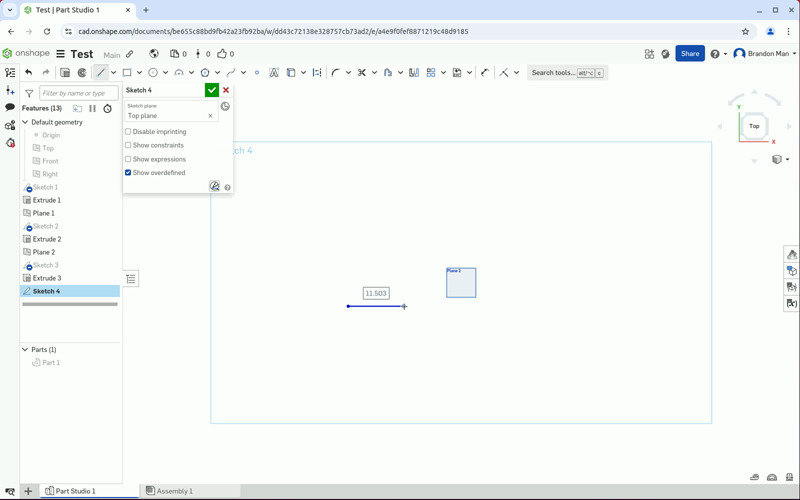
key_down(shift)
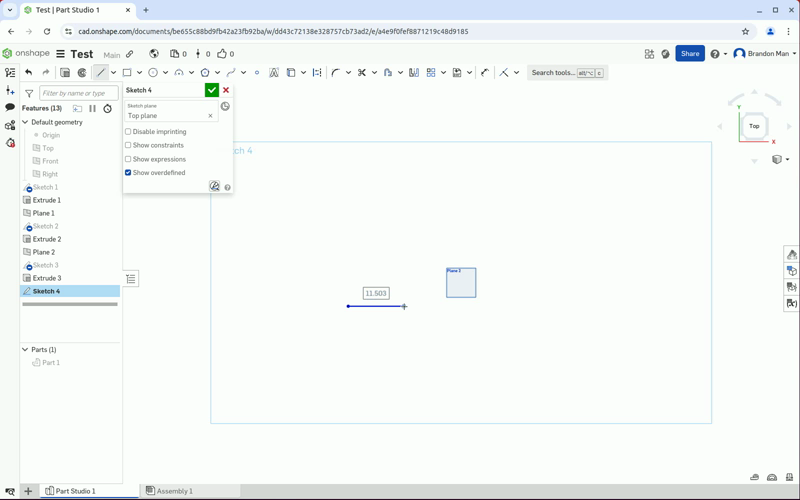
mouse_move(434, 306)
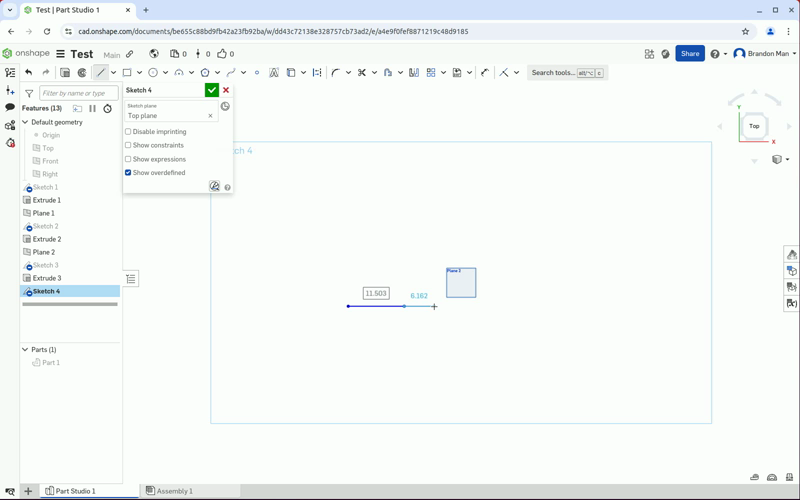
mouse_move(404, 260)
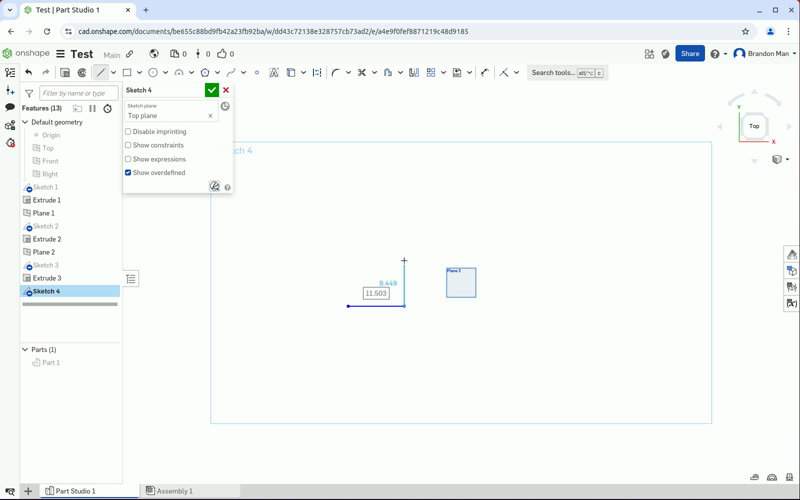
click(404, 260)
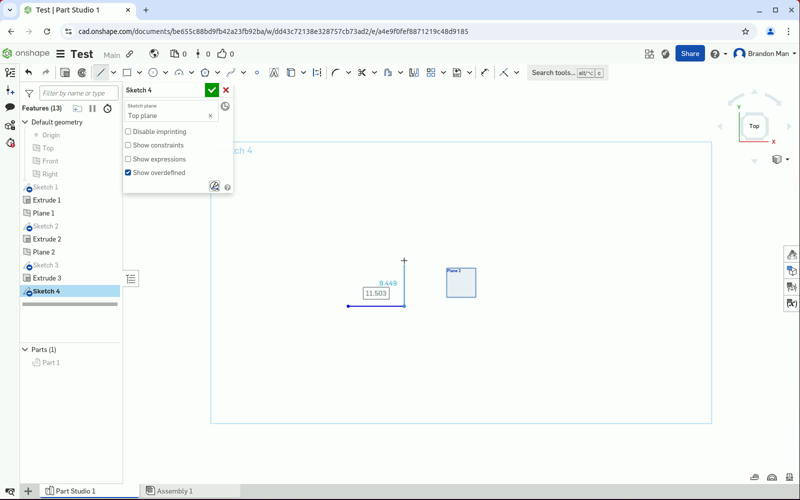
key_up(shift)
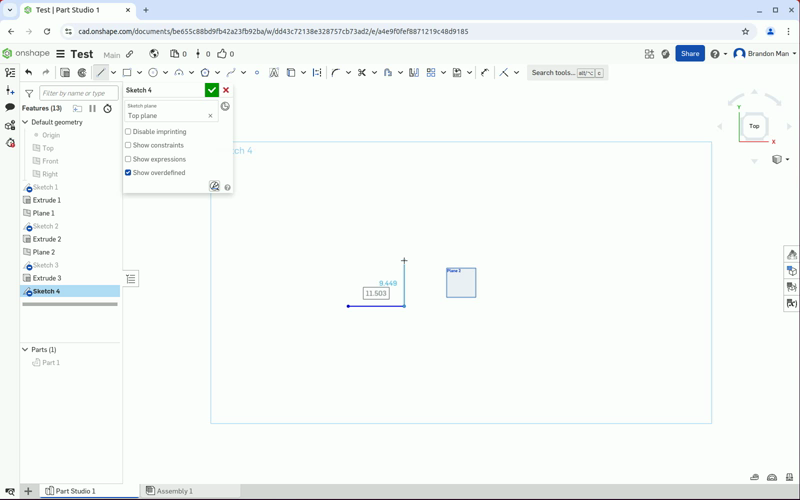
key_down(shift)
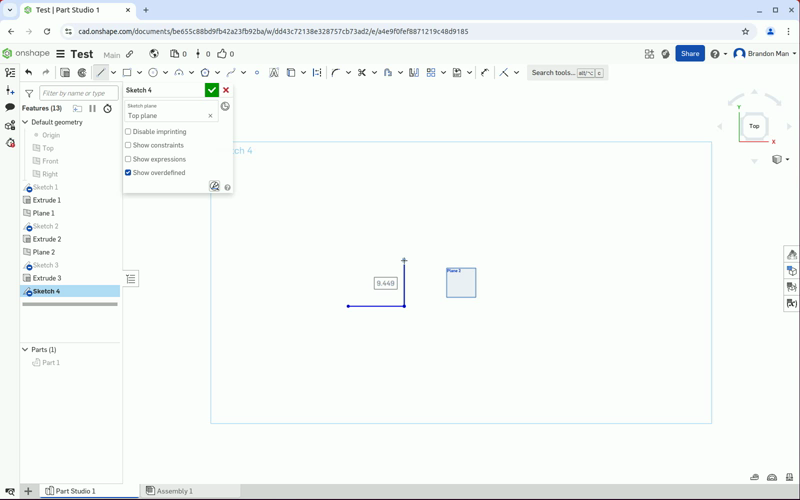
mouse_move(434, 260)
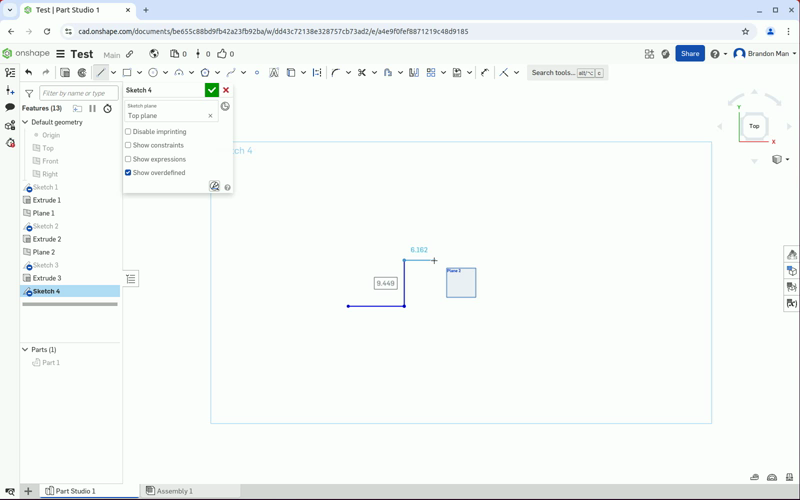
mouse_move(348, 260)
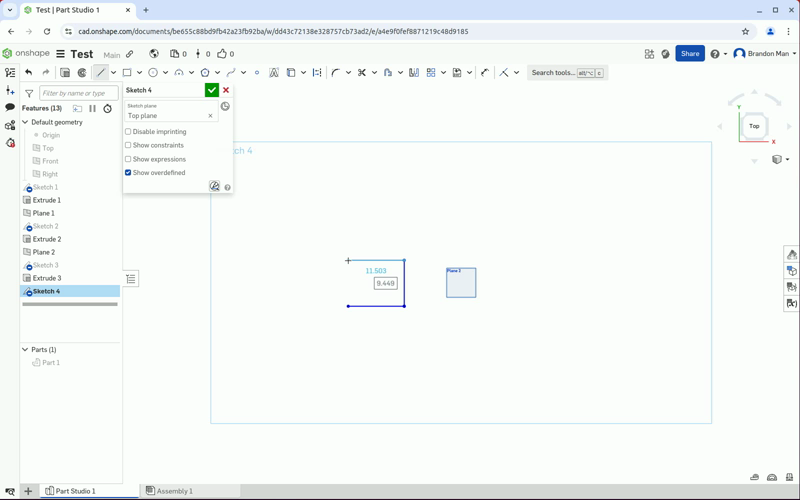
click(348, 260)
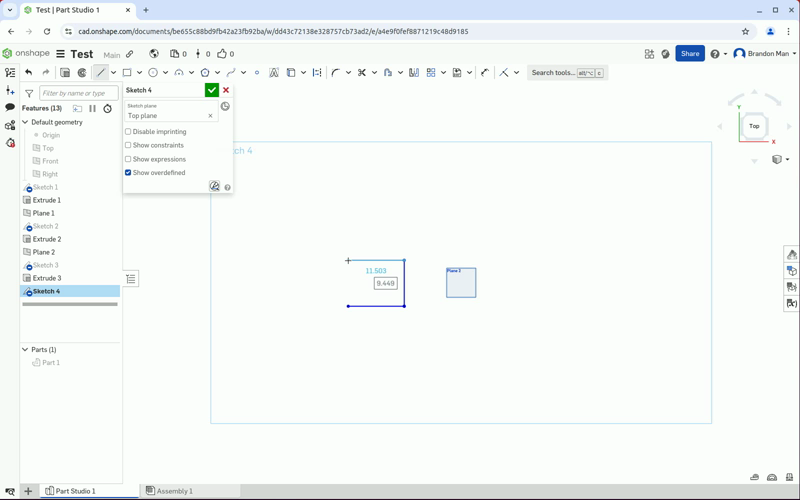
key_up(shift)
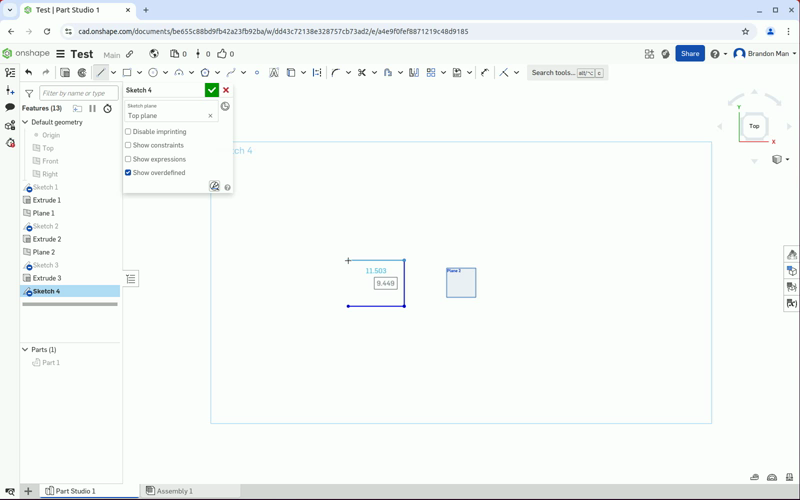
mouse_move(378, 260)
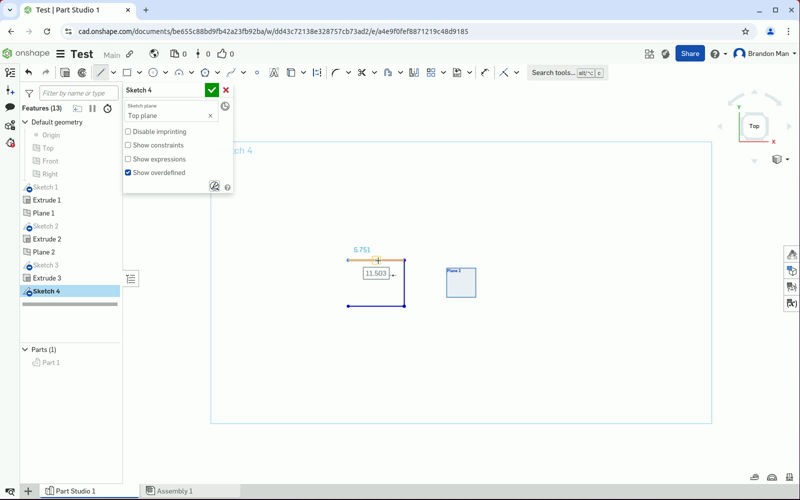
key_down(shift)
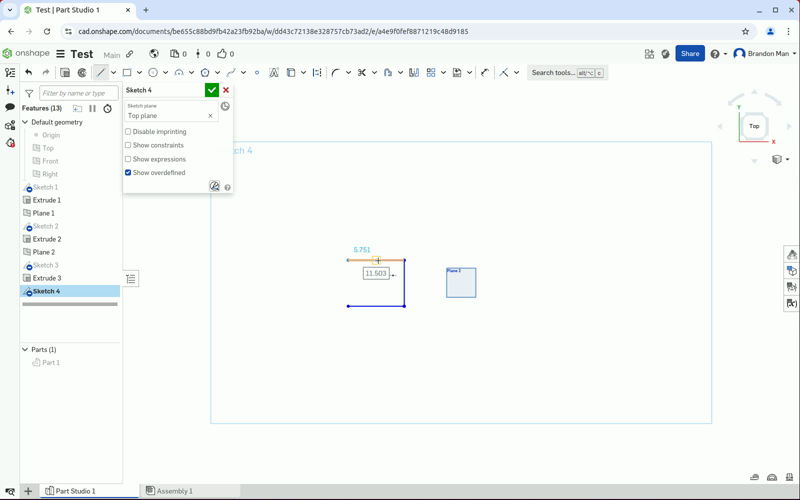
mouse_move(348, 306)
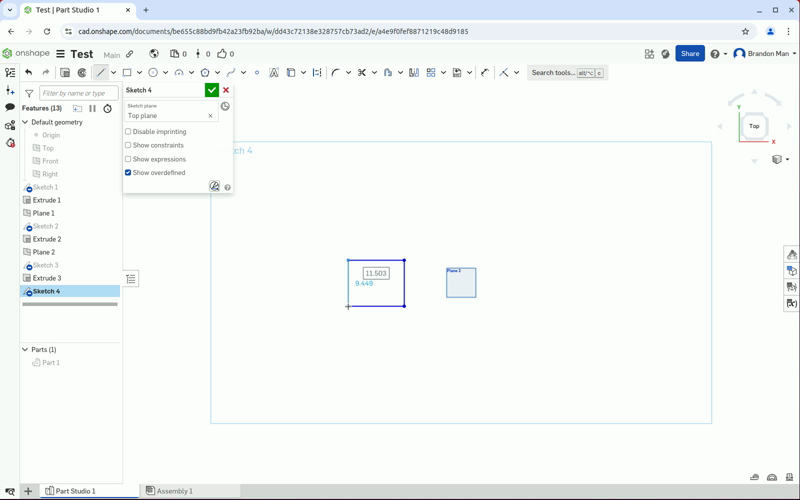
key_up(shift)
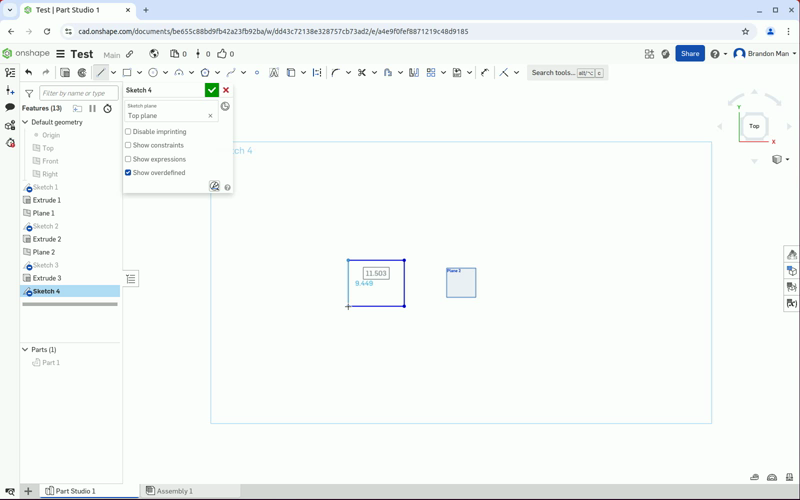
click(348, 306)
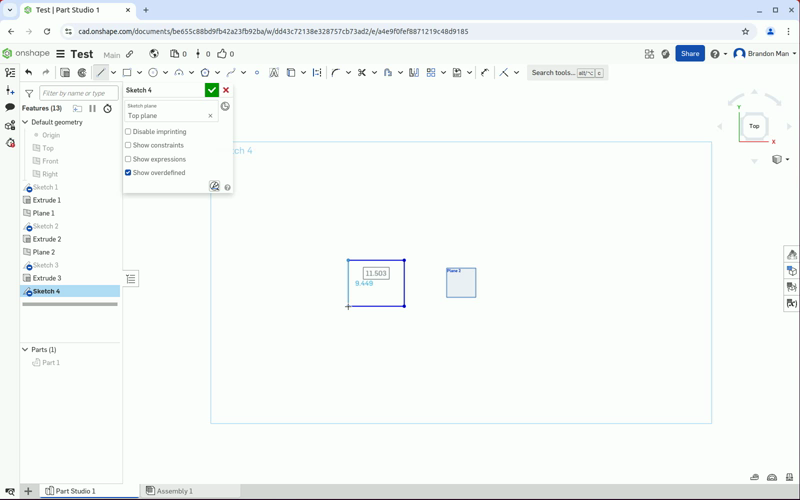
key(esc)
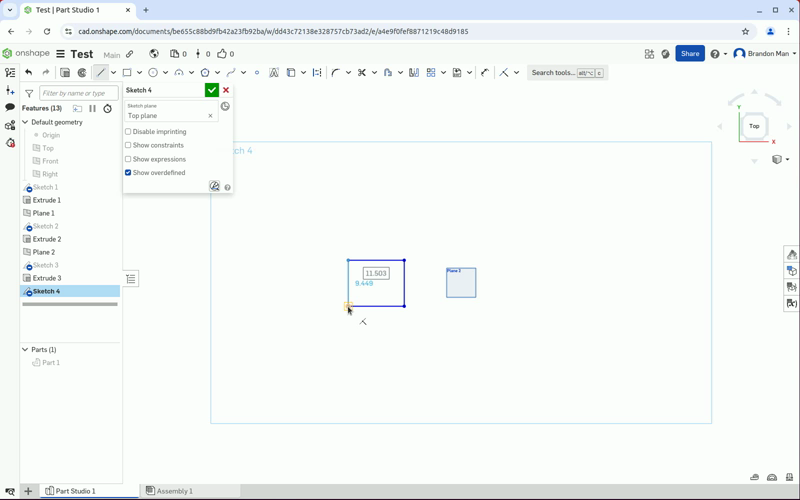
mouse_move(390, 290)
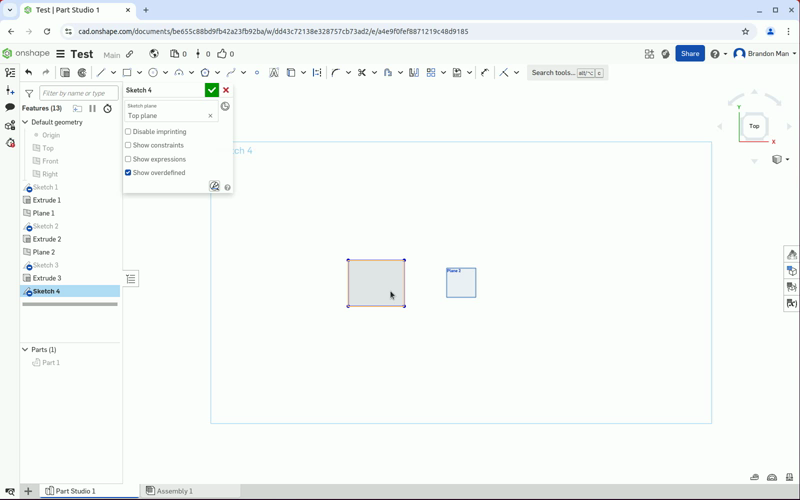
click(390, 290)
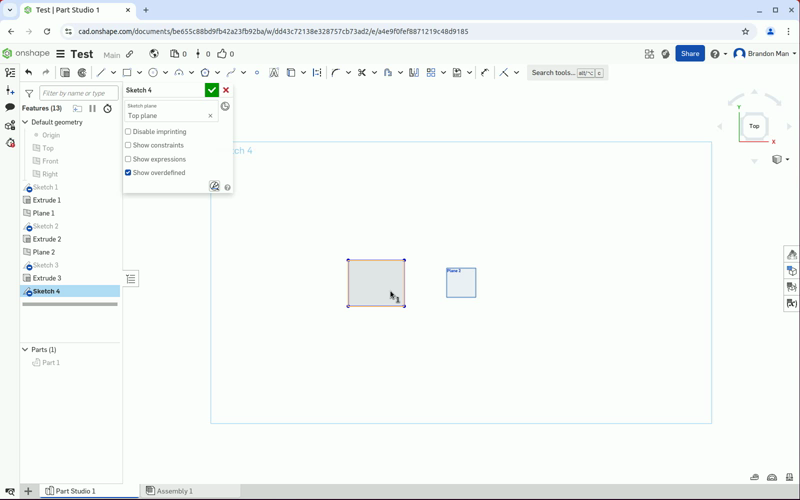
mouse_move(73, 352)
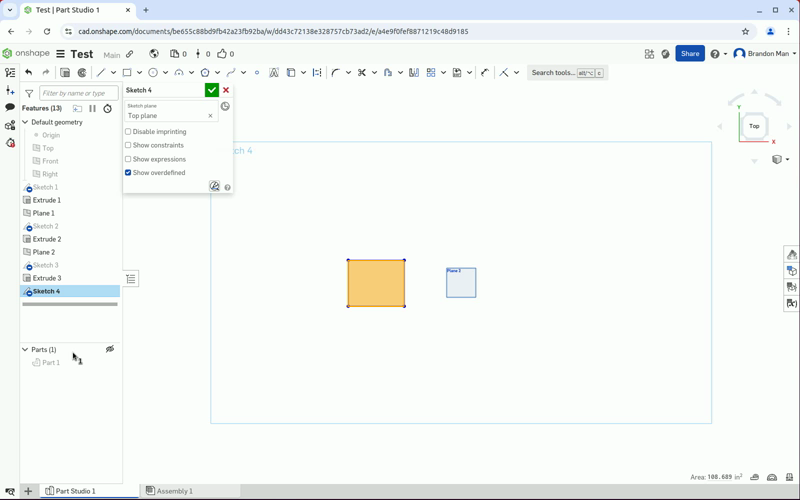
key(shift+y)
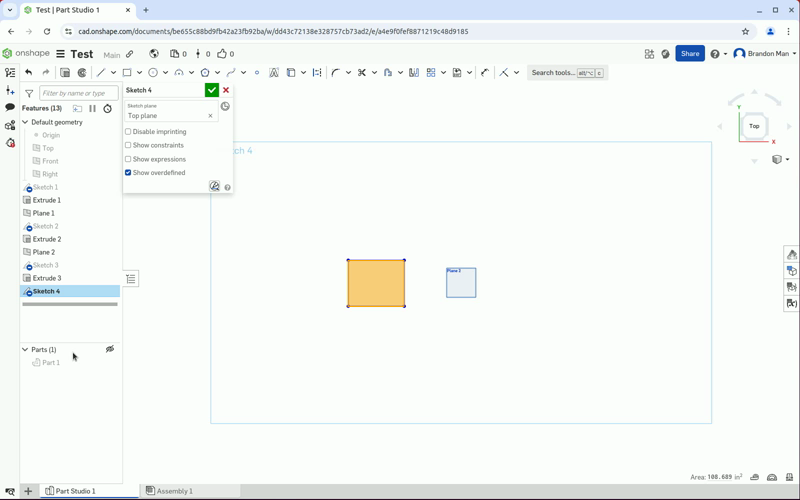
key(shift+e)
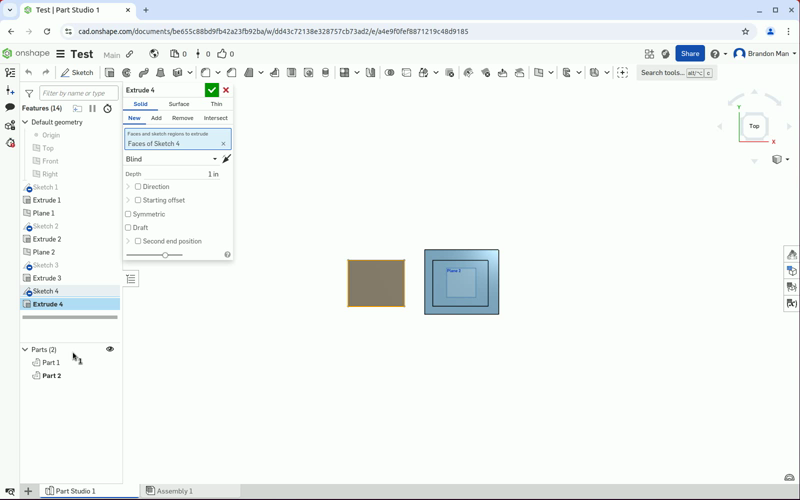
mouse_move(143, 106)
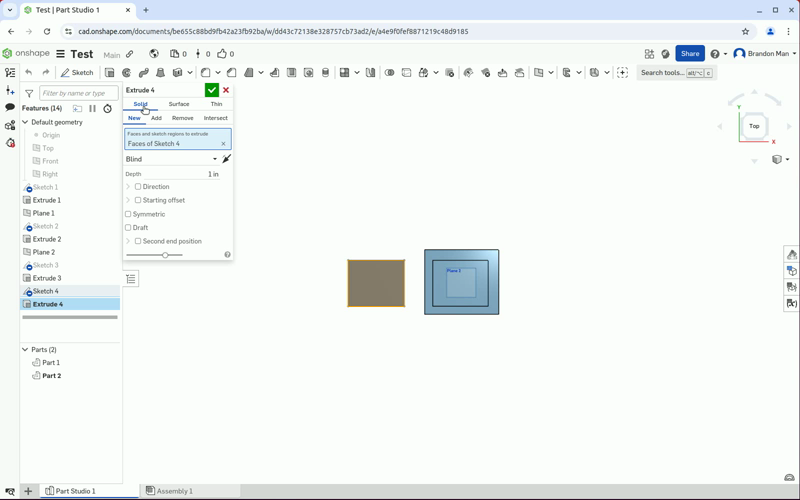
click(143, 106)
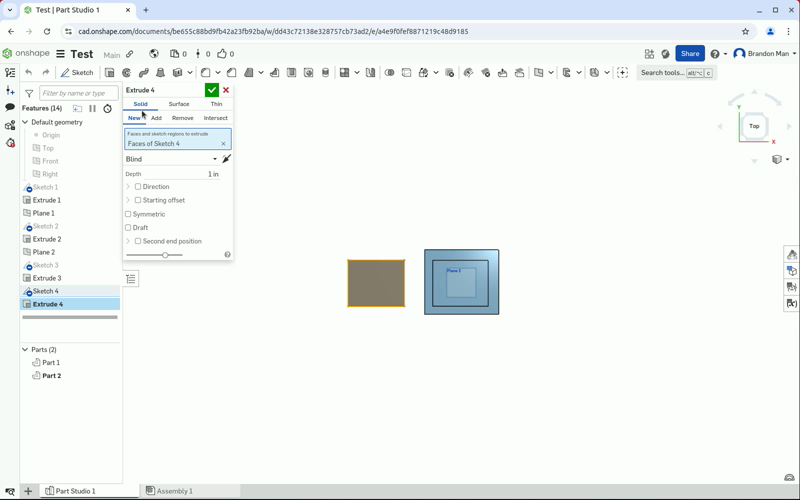
mouse_move(137, 120)
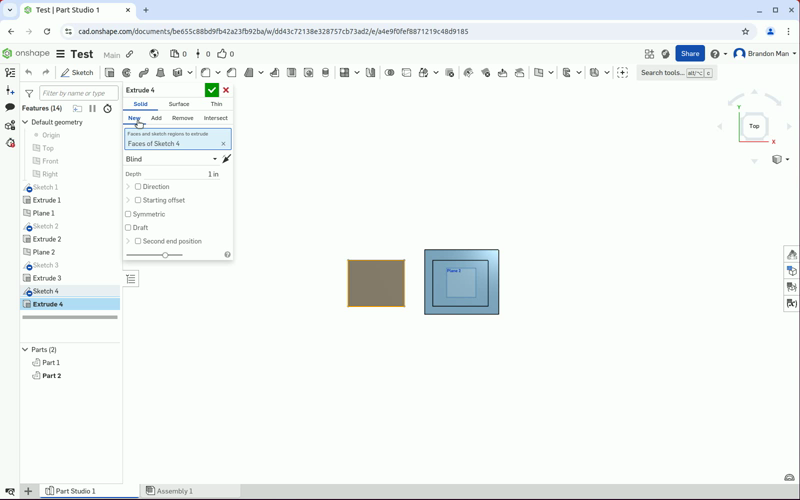
click(137, 120)
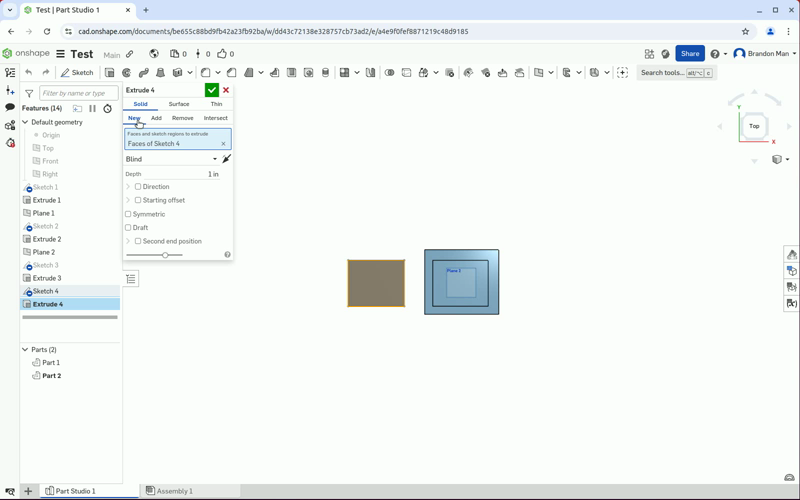
key(tab, 4)
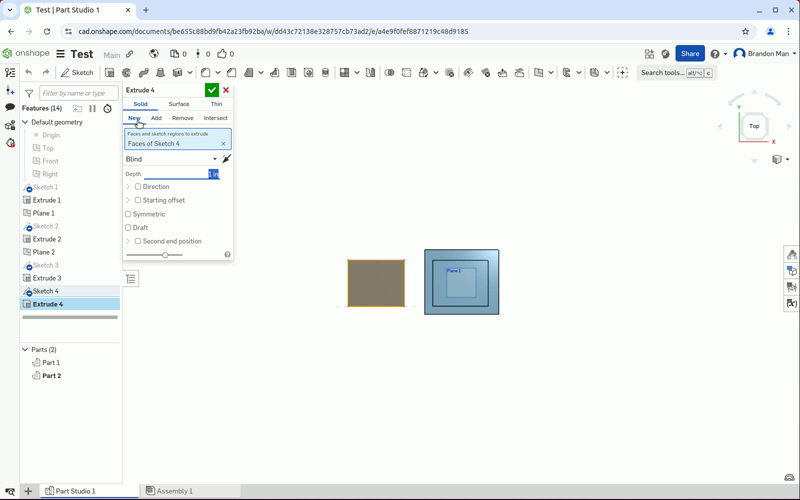
text(1.926)
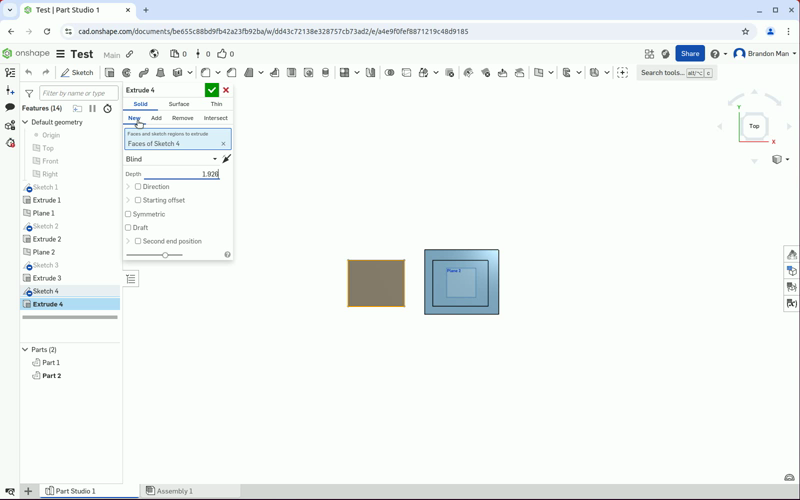
key(enter)
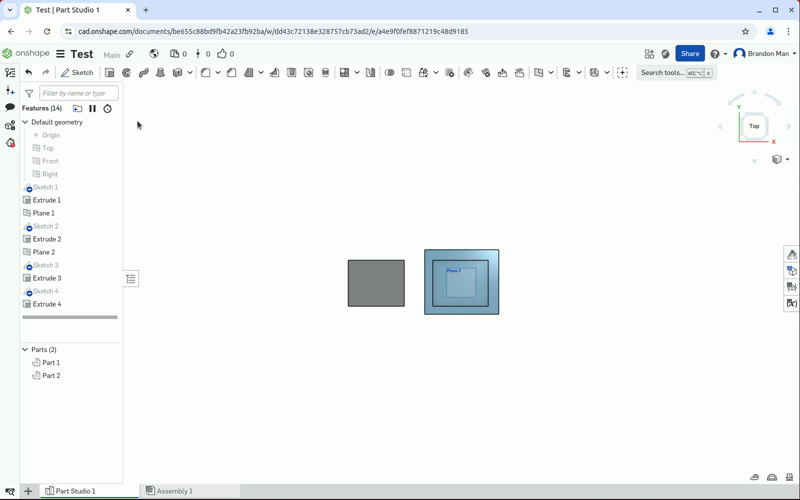
key(shift+h)
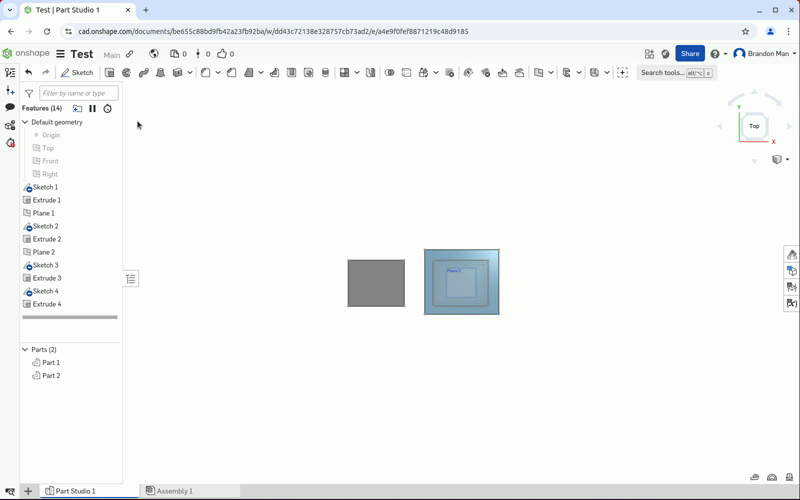
key(shift+h)
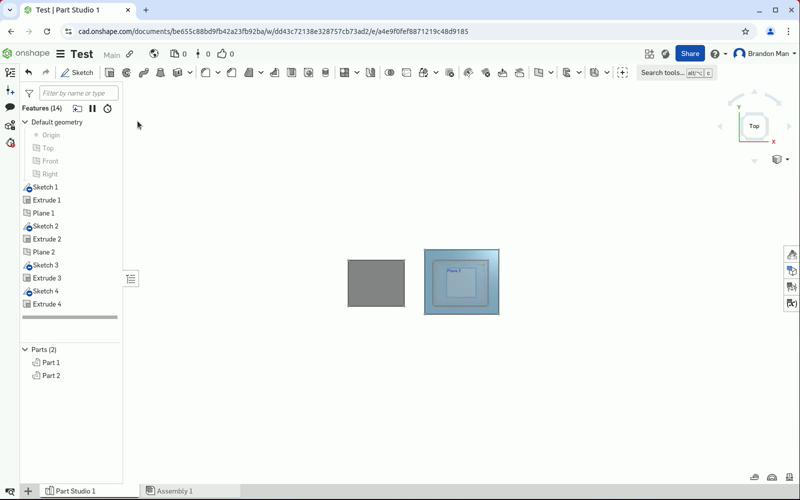
key(shift+7)
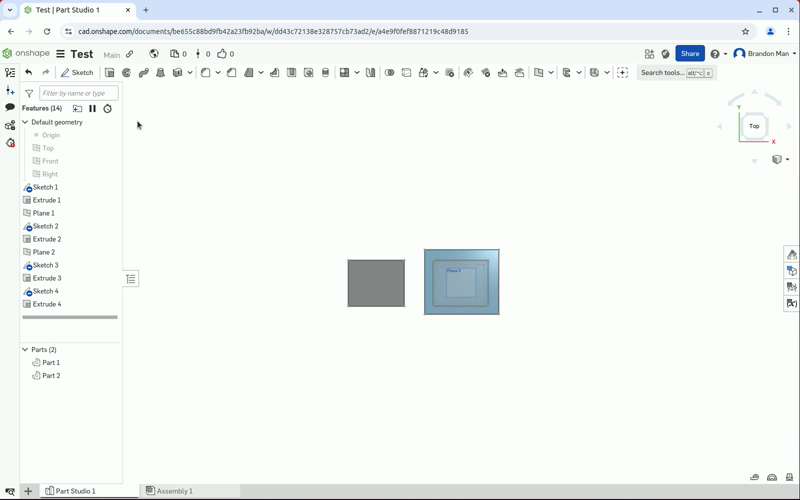
key(up, 3)
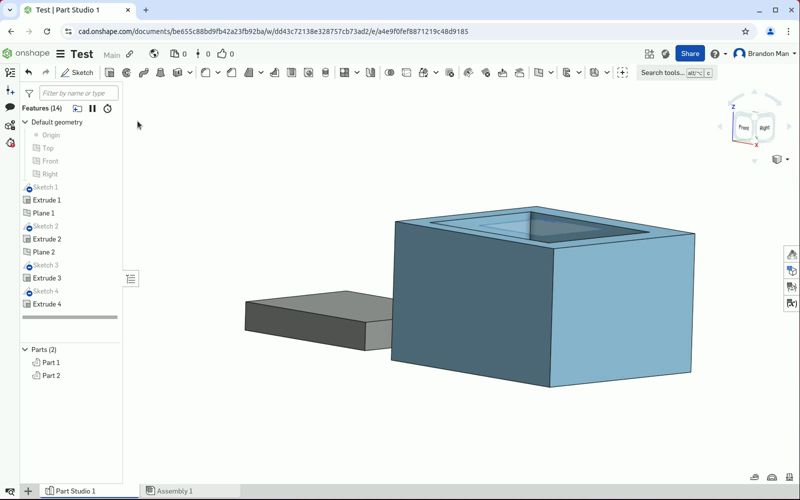
key(left, 3)
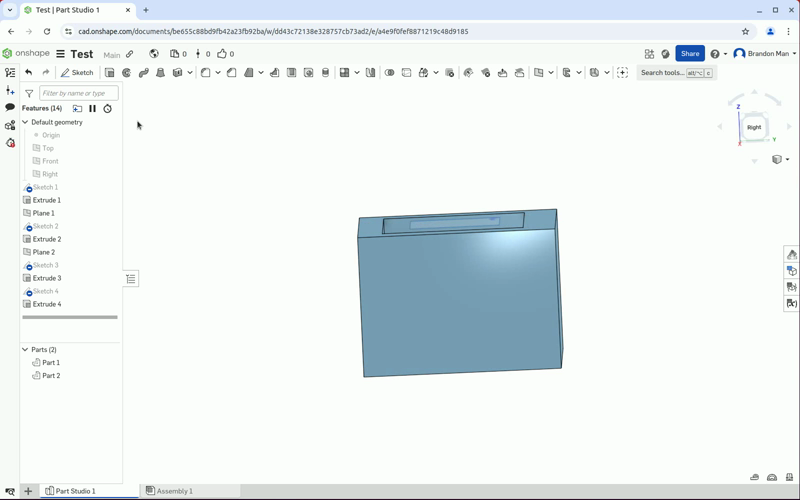
key(right, 3)
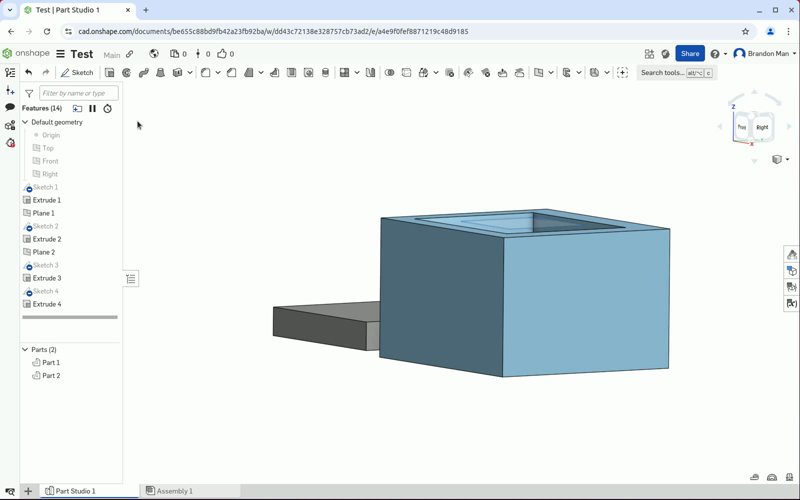
key(down, 3)
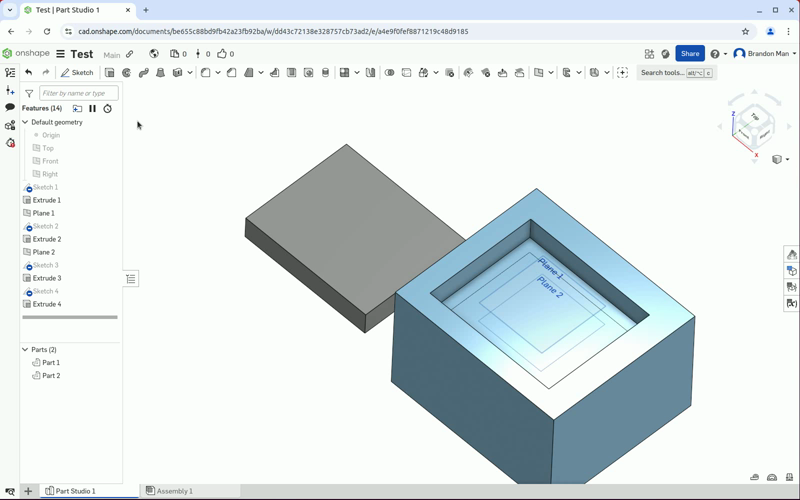
mouse_move(73, 189)
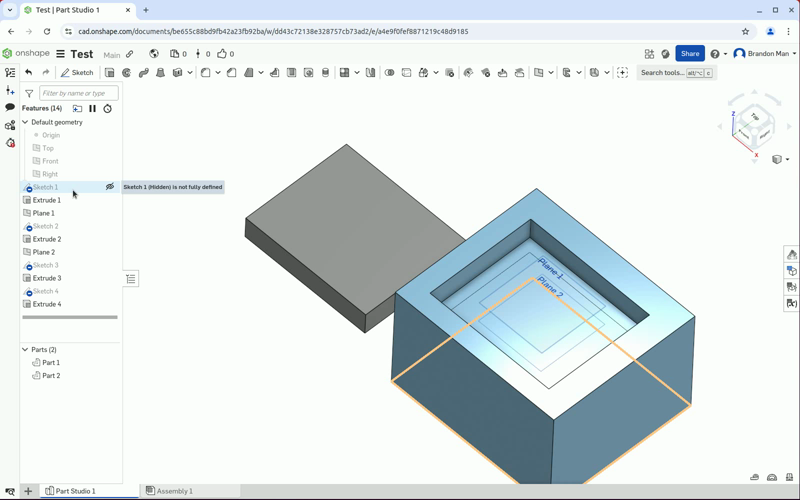
click(73, 189)